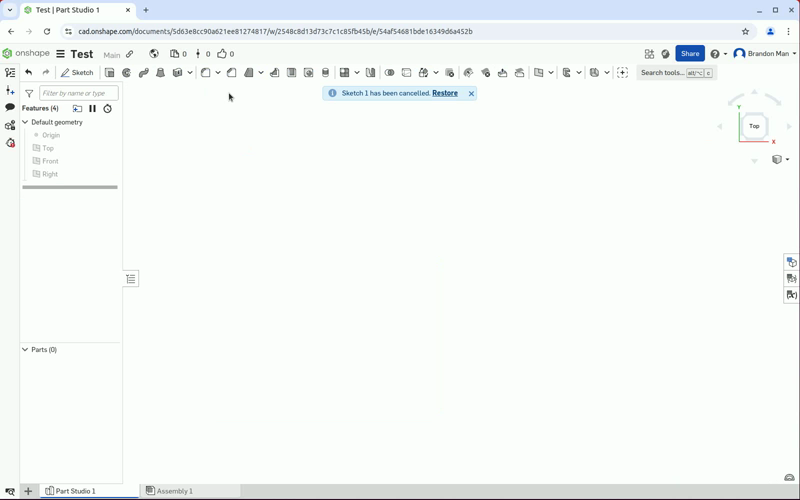
key(shift+h)
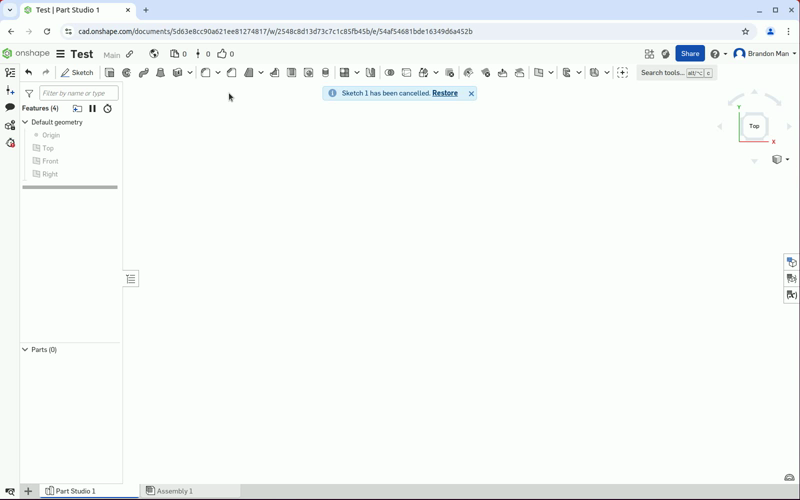
key(shift+s)
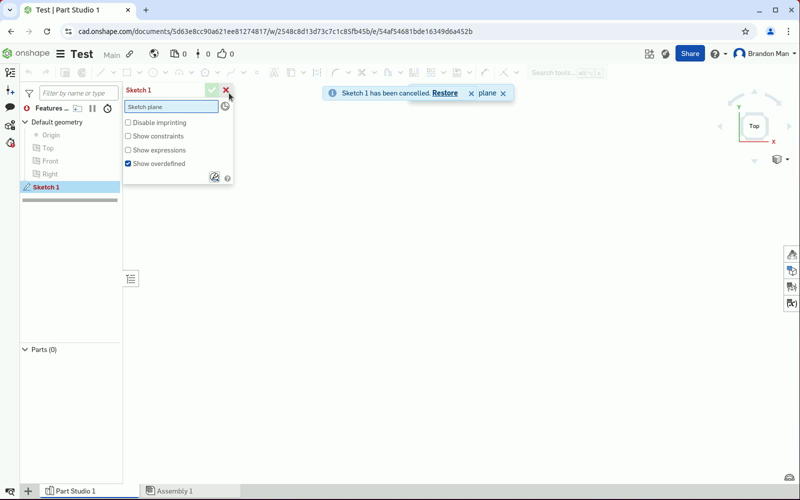
mouse_move(73, 150)
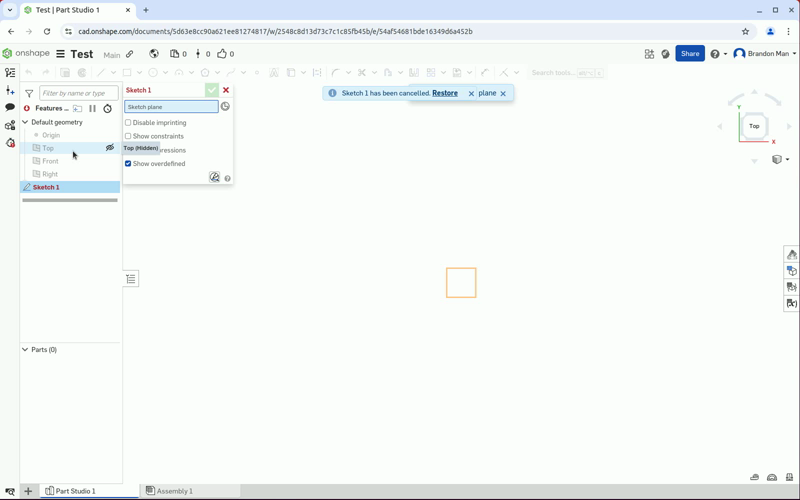
click(73, 150)
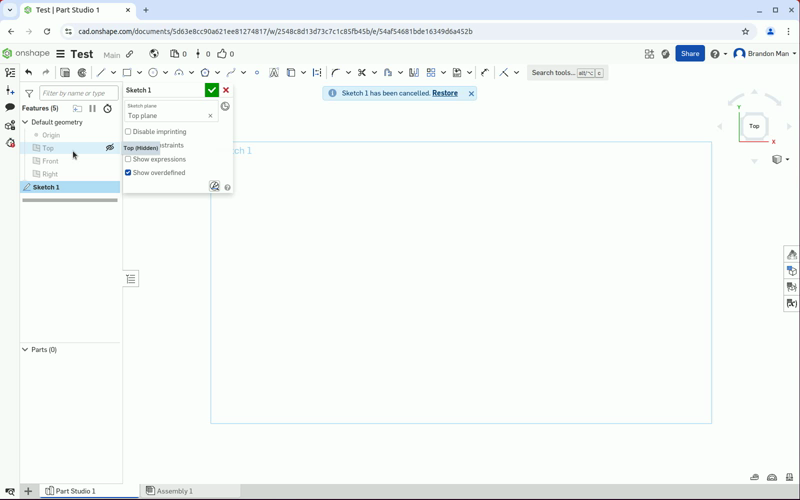
mouse_move(73, 352)
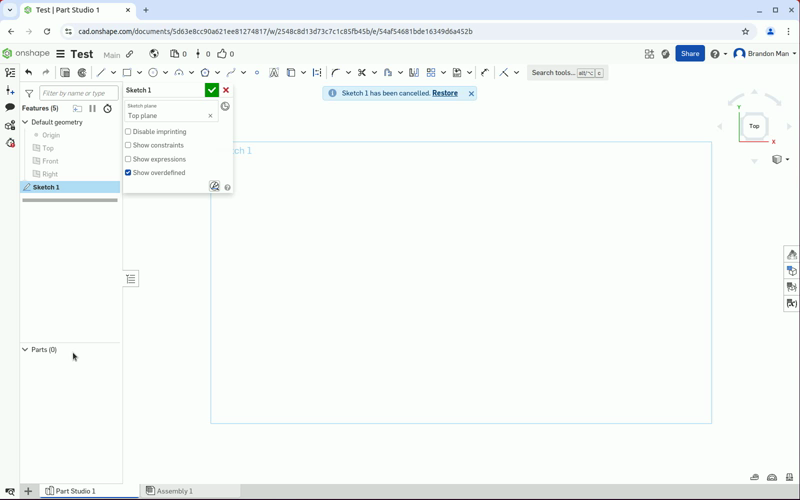
key(y)
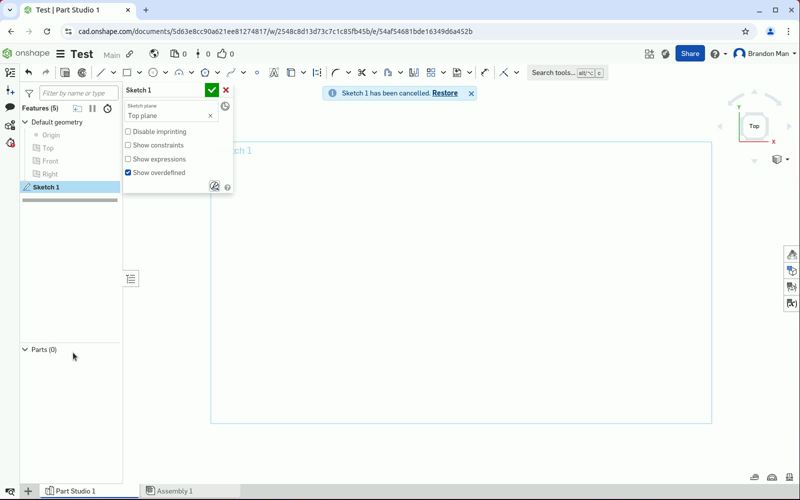
key(c)
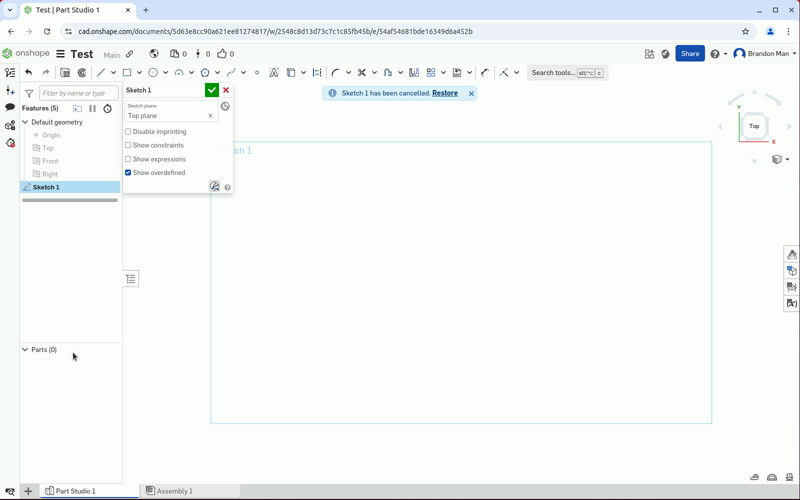
key_down(shift)
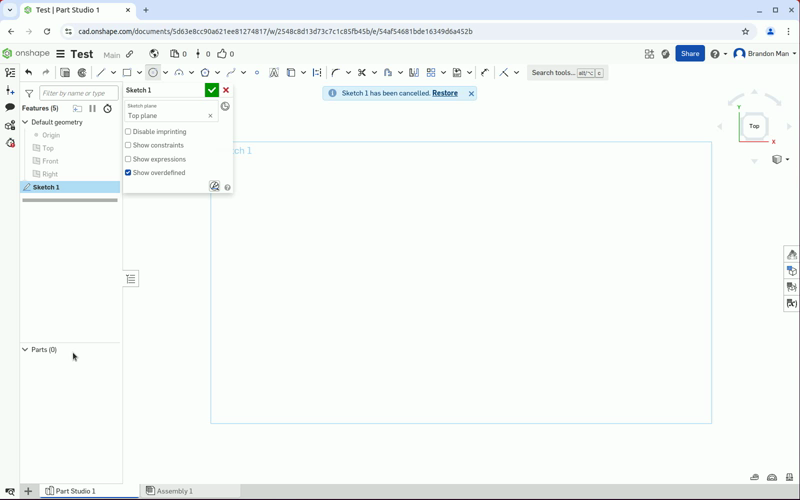
mouse_move(361, 282)
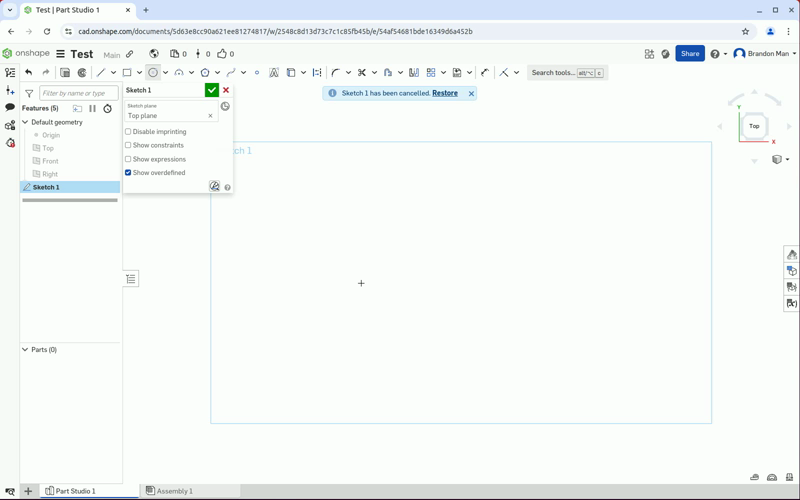
click(361, 282)
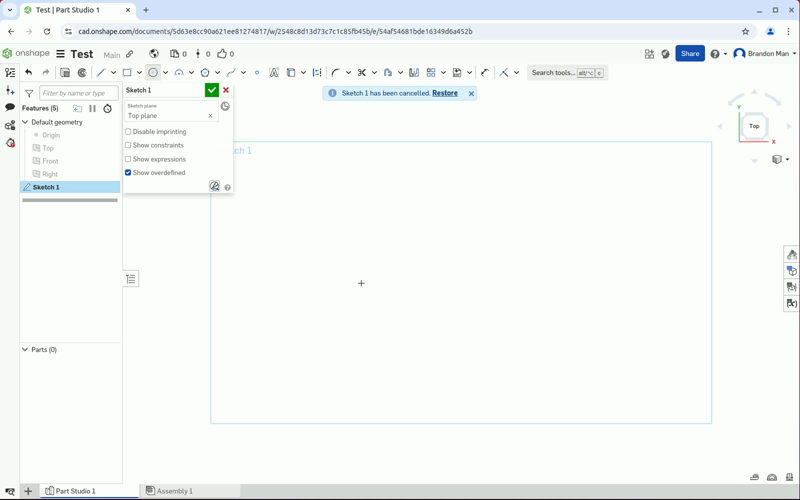
key_up(shift)
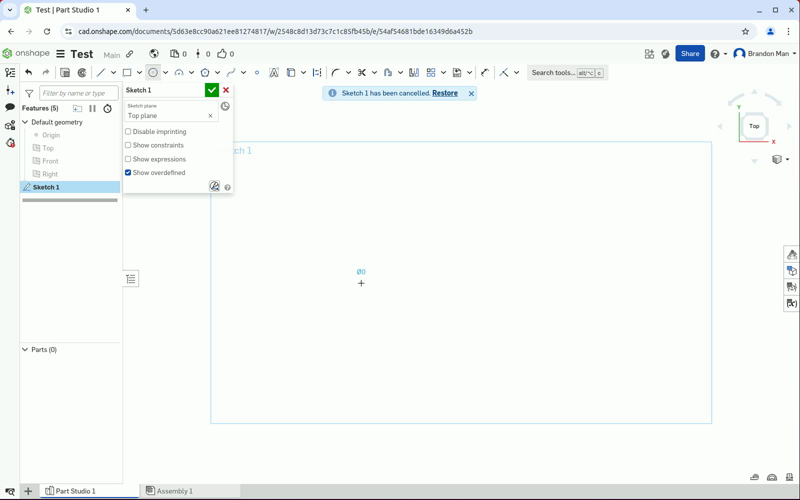
mouse_move(371, 282)
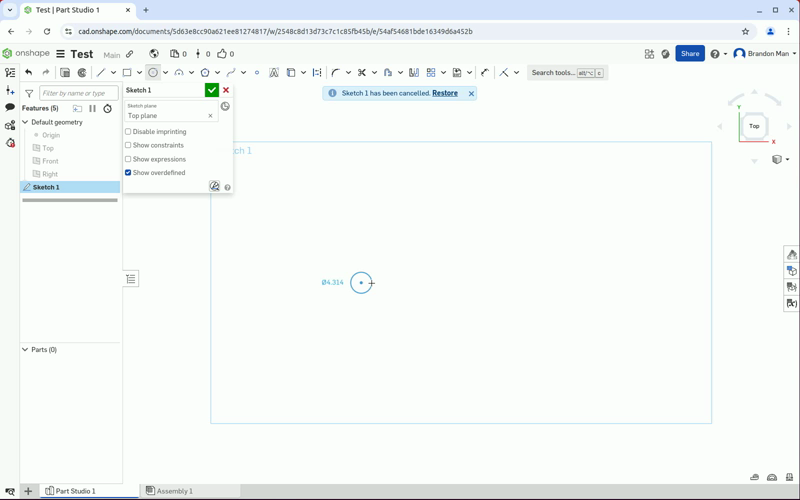
click(371, 282)
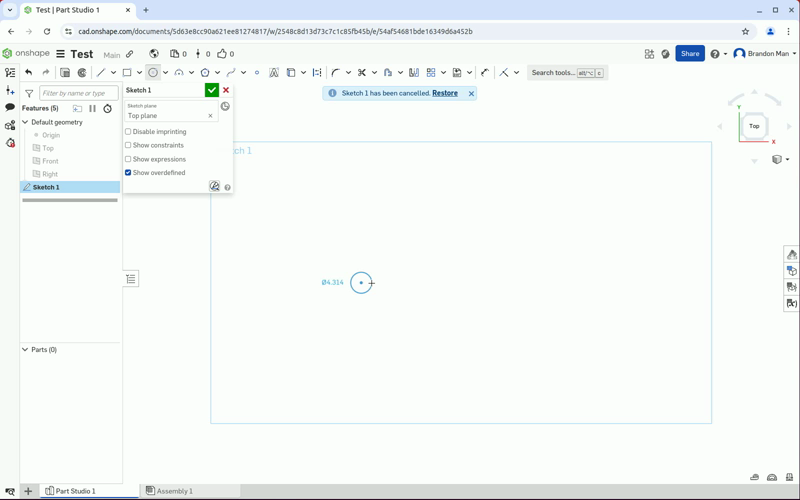
key(esc)
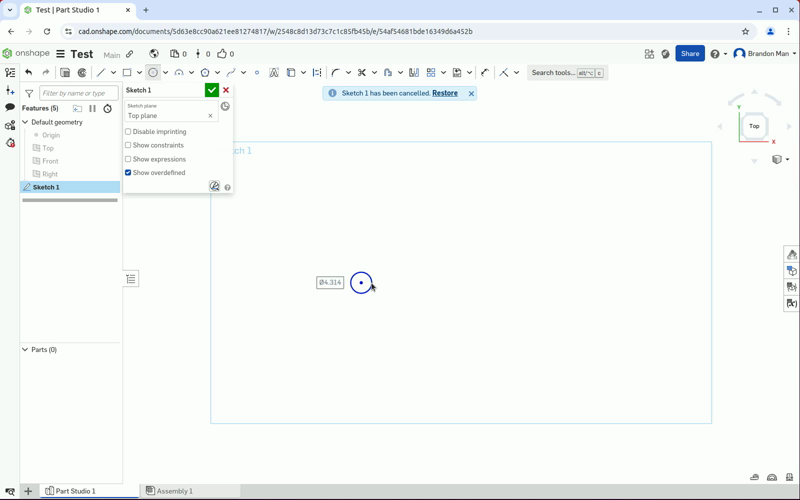
mouse_move(356, 290)
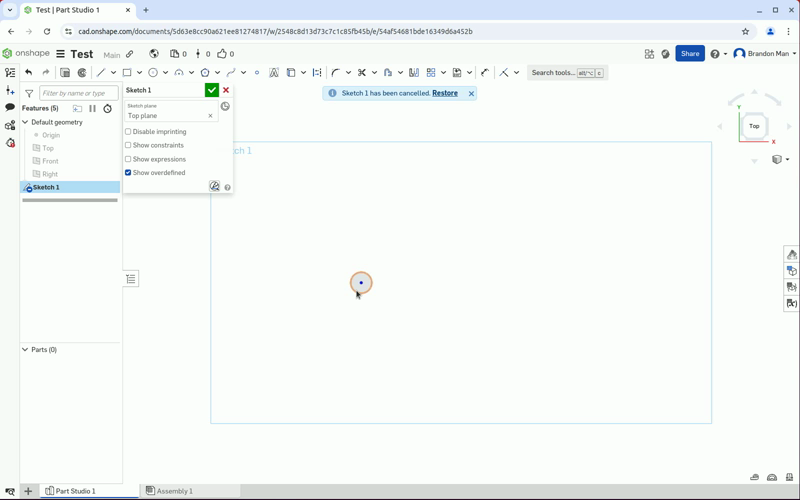
scroll(6)
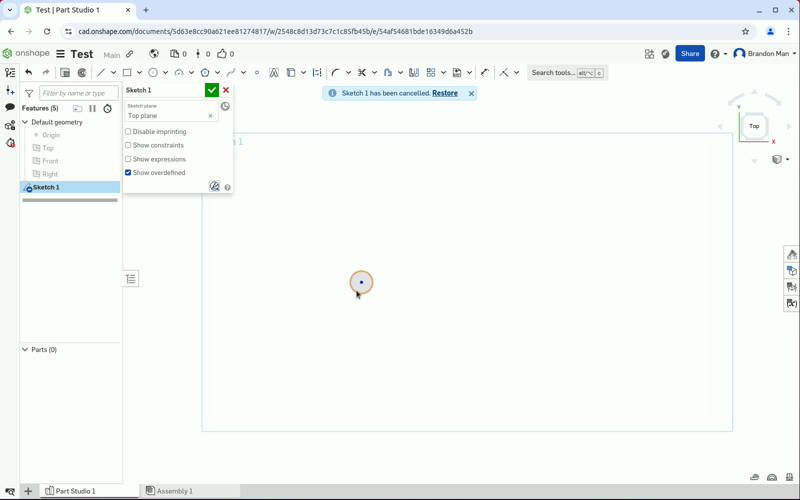
scroll(6)
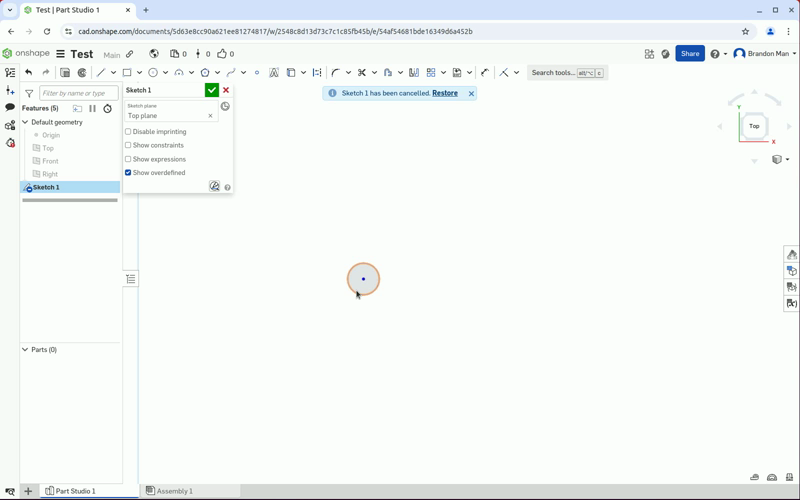
scroll(6)
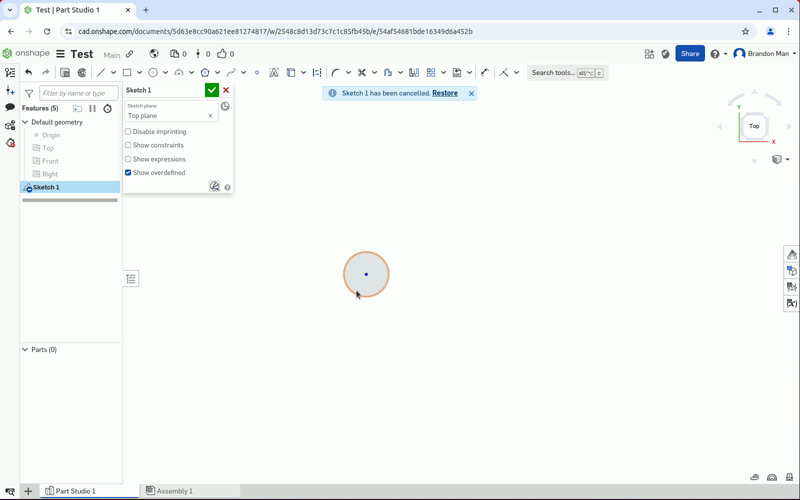
scroll(6)
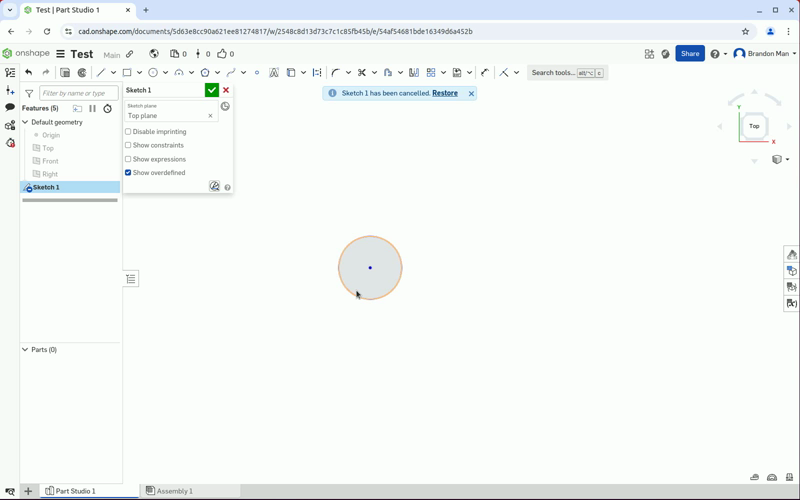
scroll(6)
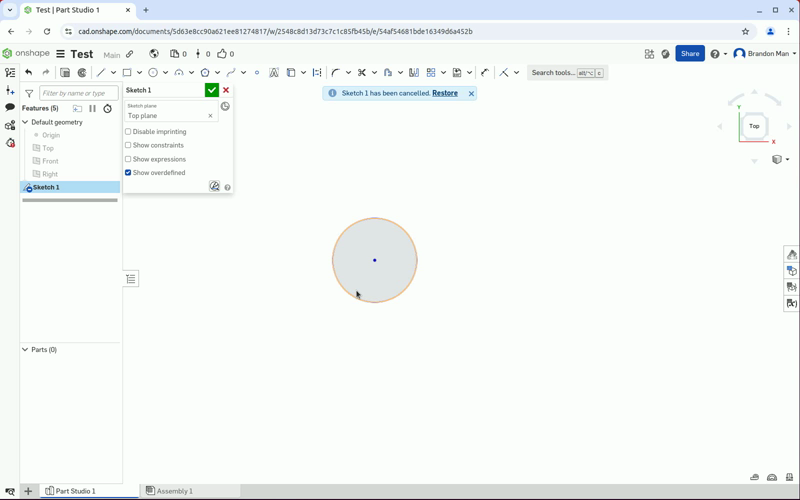
scroll(6)
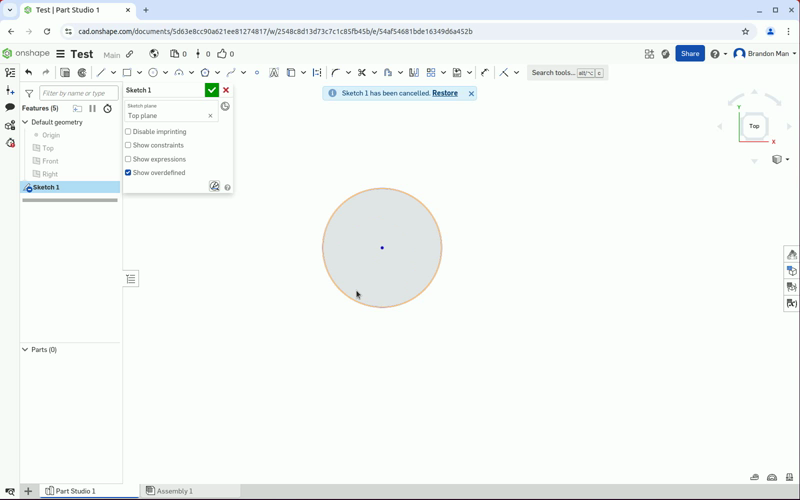
scroll(6)
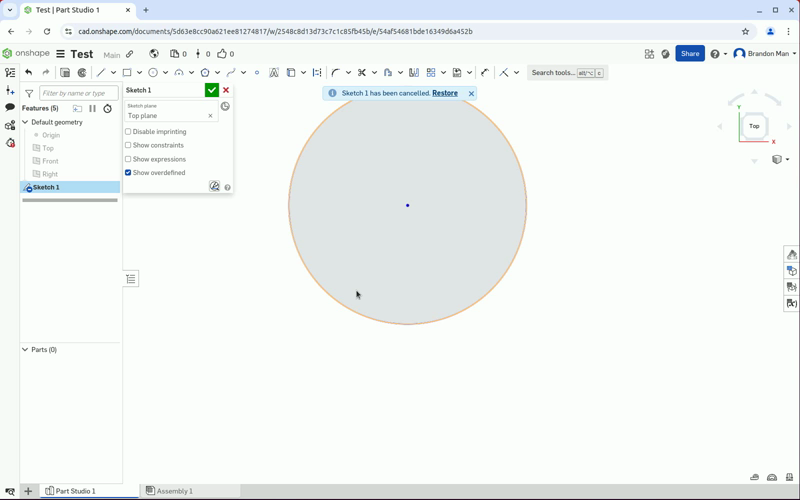
click(356, 290)
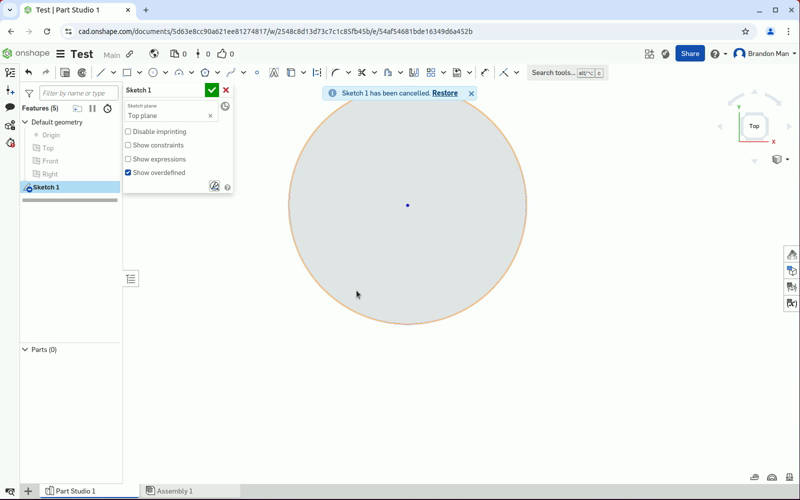
scroll(-6)
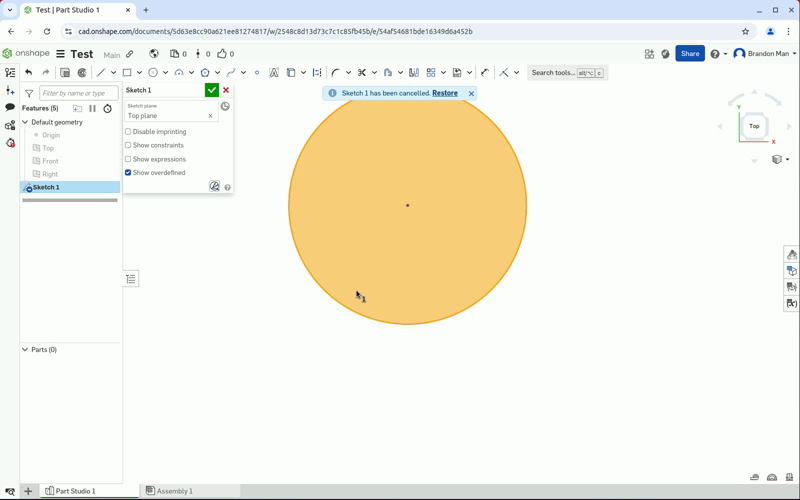
scroll(-6)
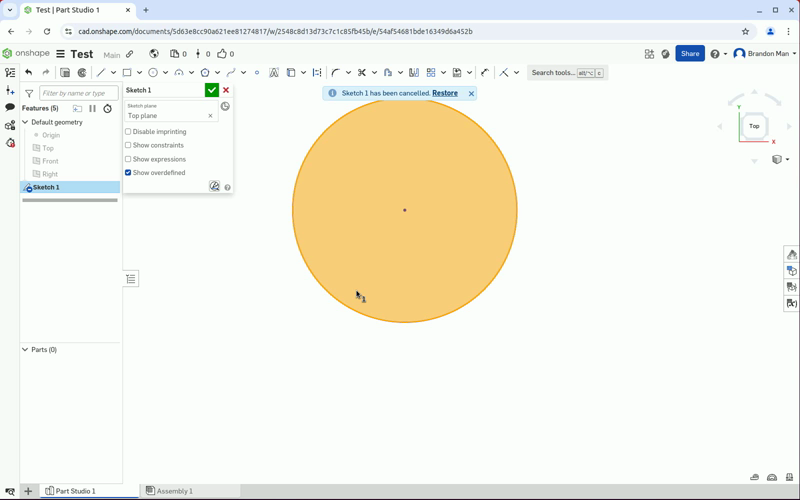
scroll(-6)
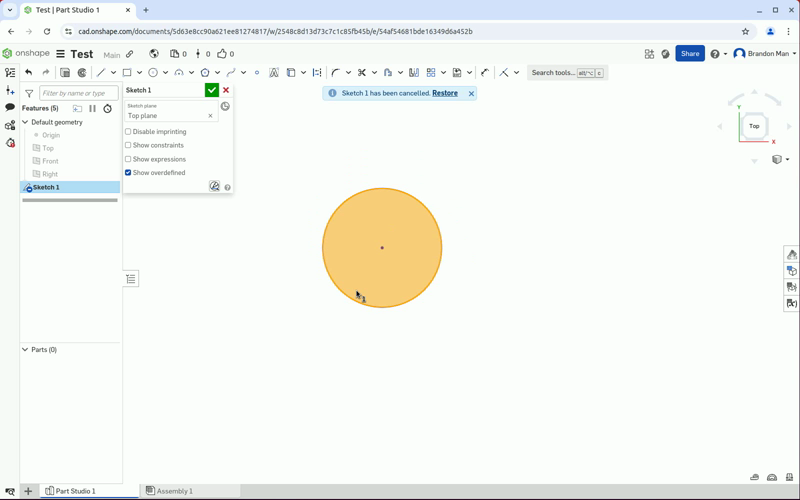
scroll(-6)
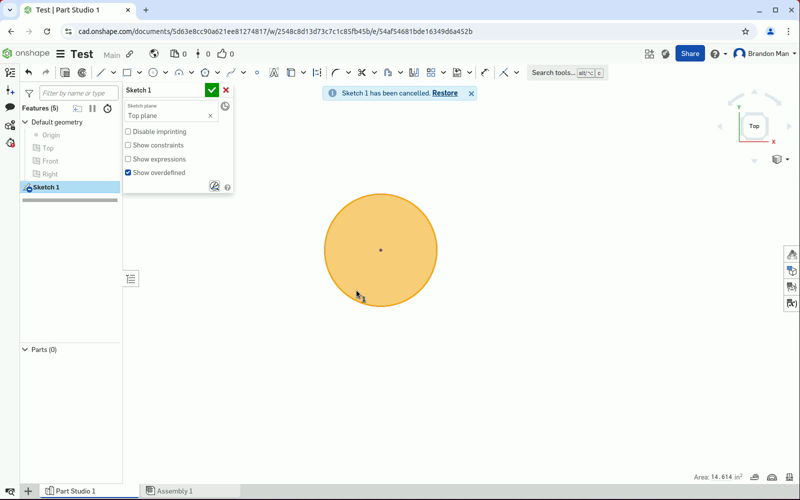
scroll(-6)
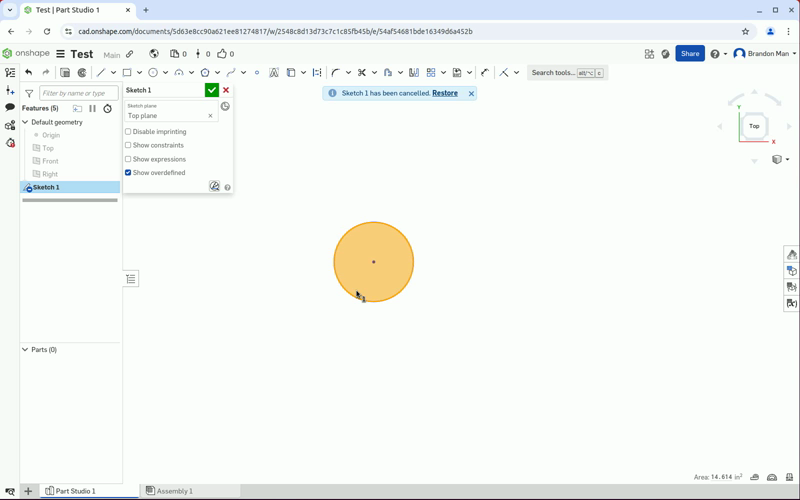
scroll(-6)
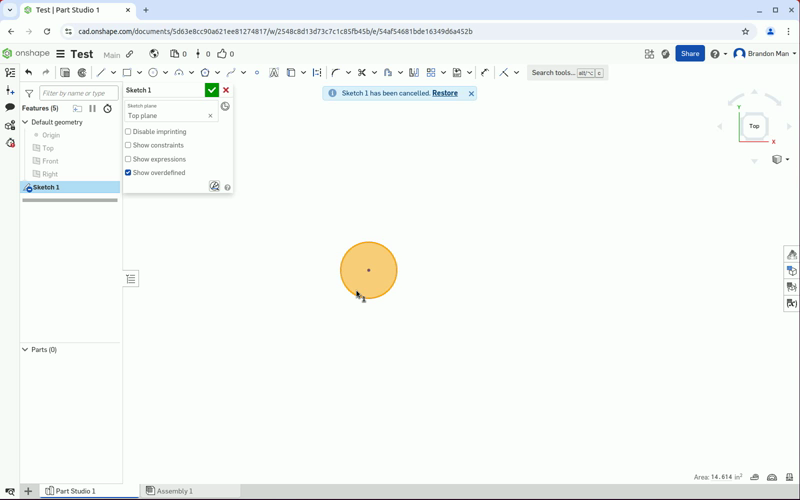
scroll(-6)
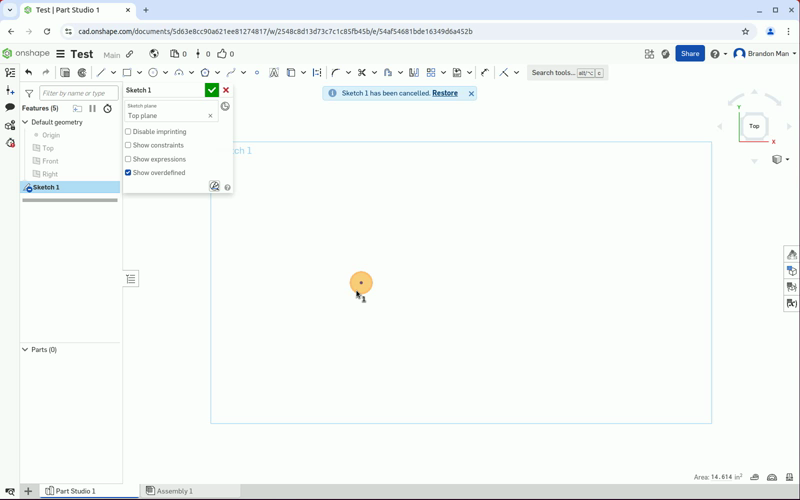
mouse_move(73, 352)
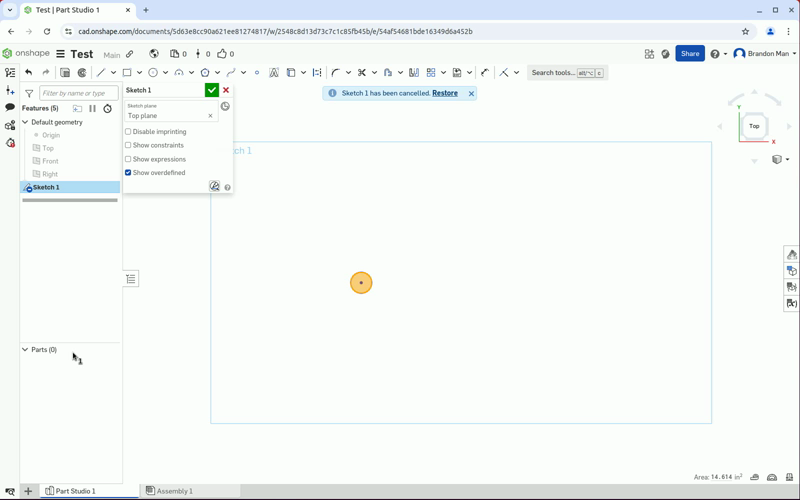
key(shift+y)
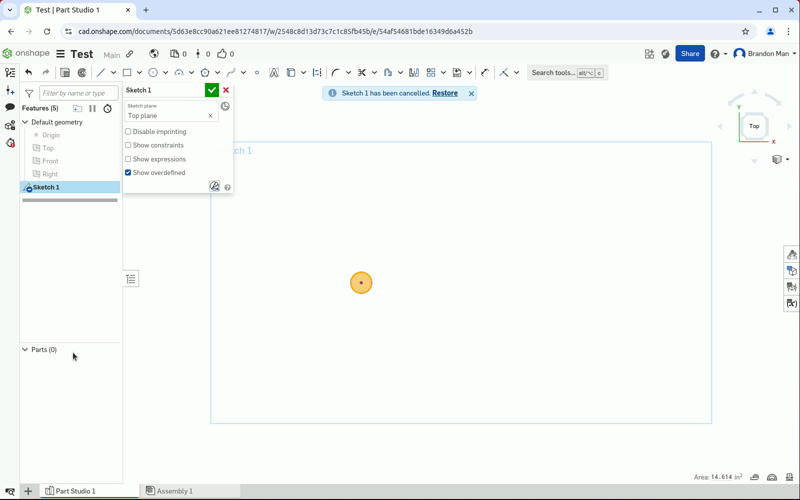
key(shift+e)
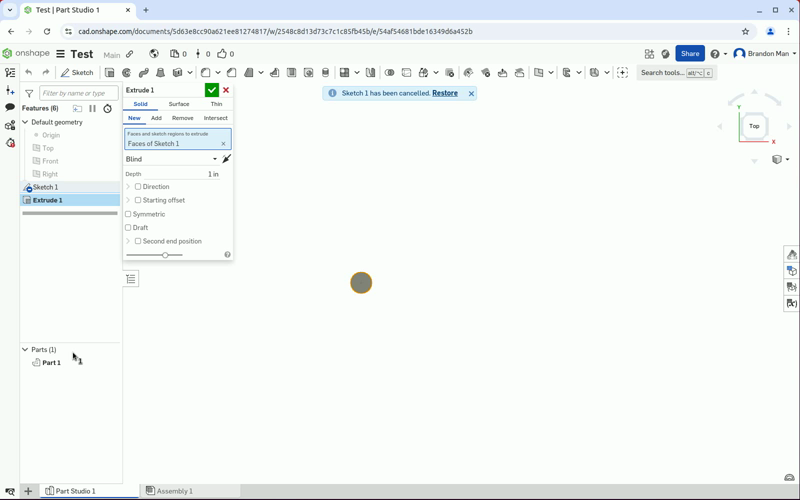
mouse_move(143, 106)
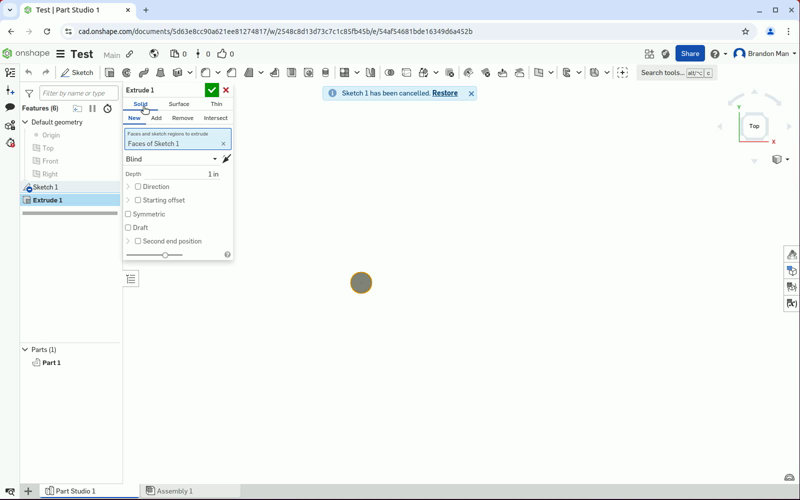
click(143, 106)
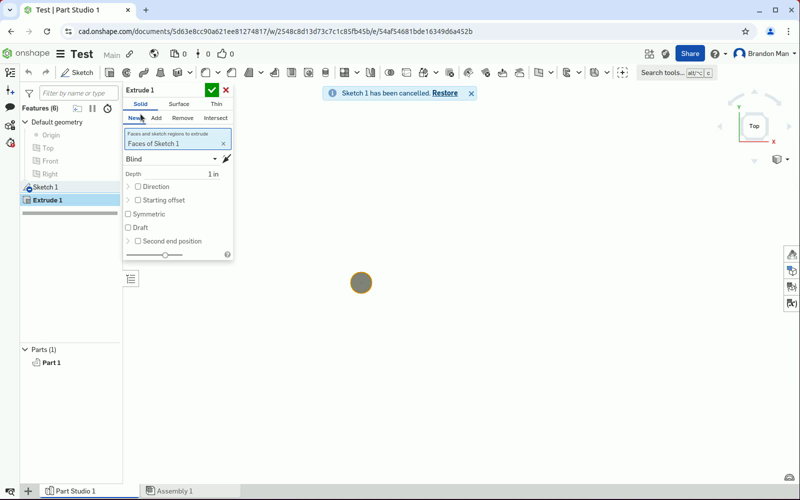
mouse_move(137, 120)
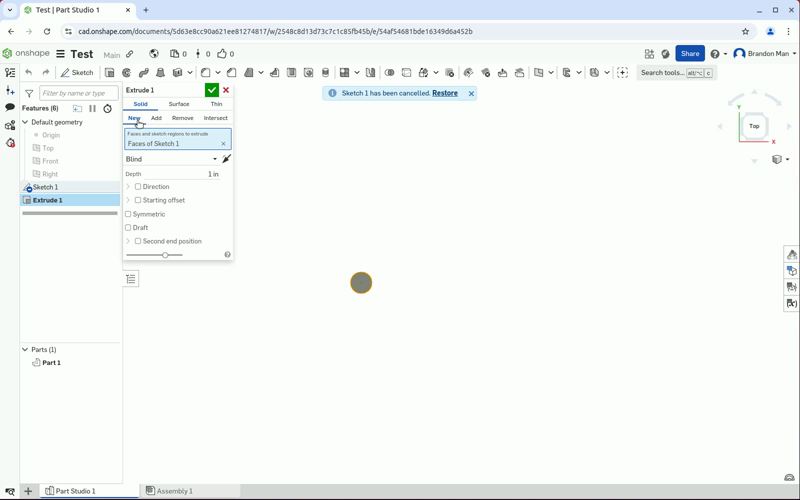
click(137, 120)
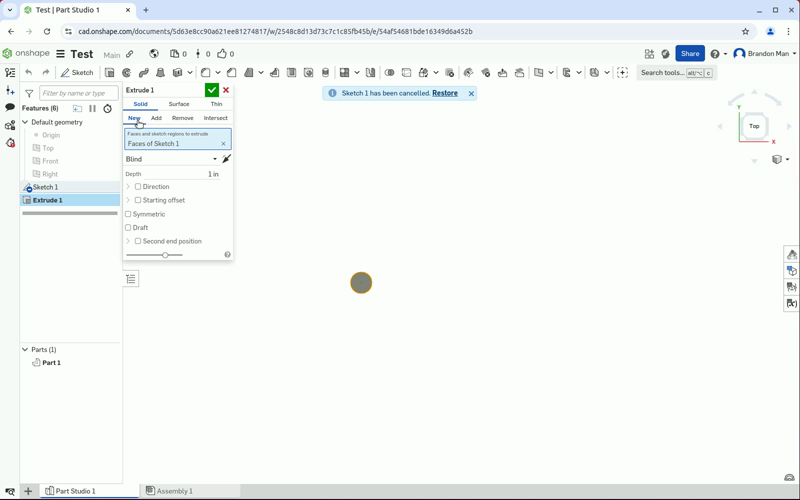
key(tab, 4)
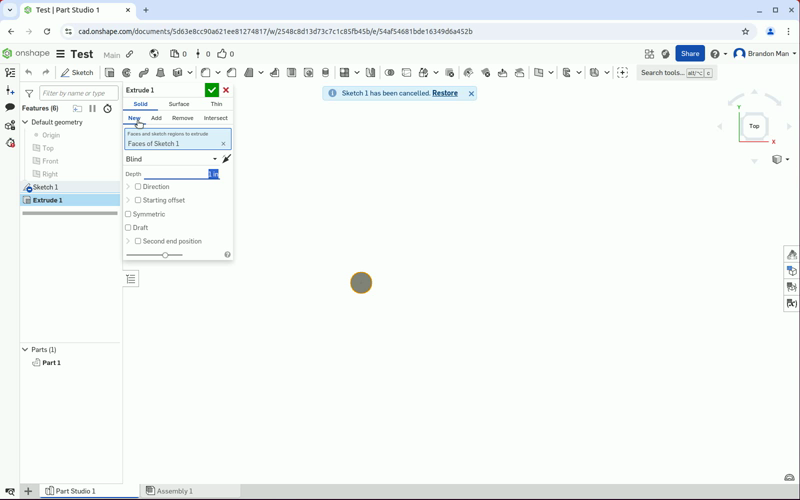
text(2.407)
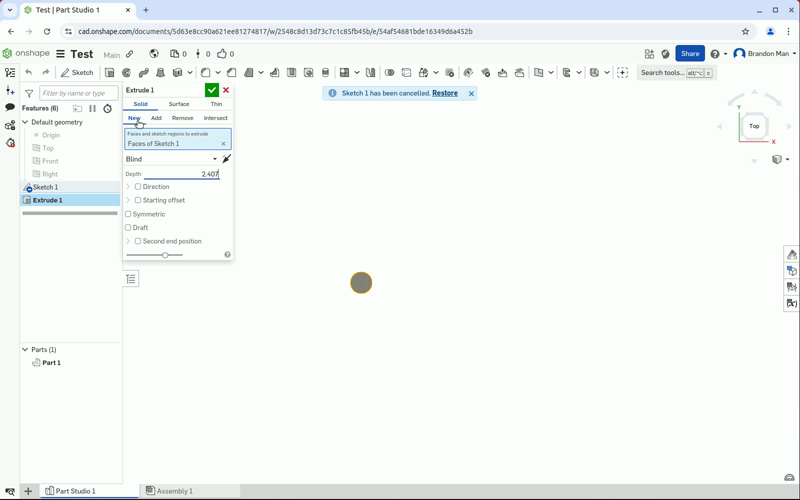
key(enter)
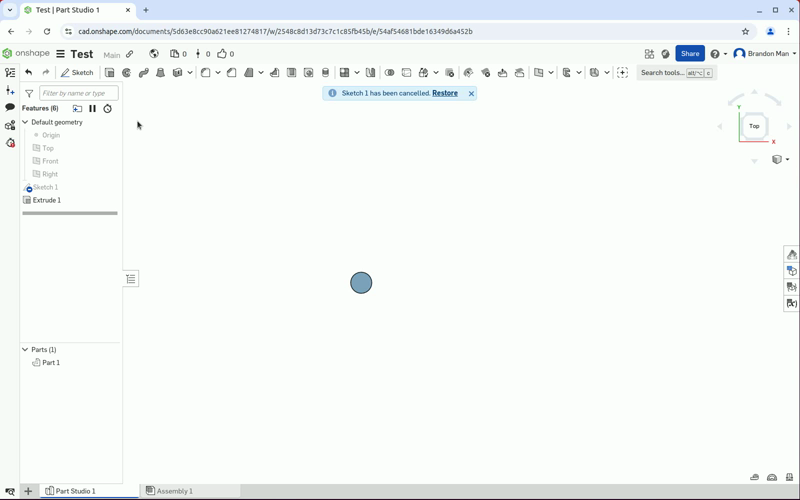
key(shift+h)
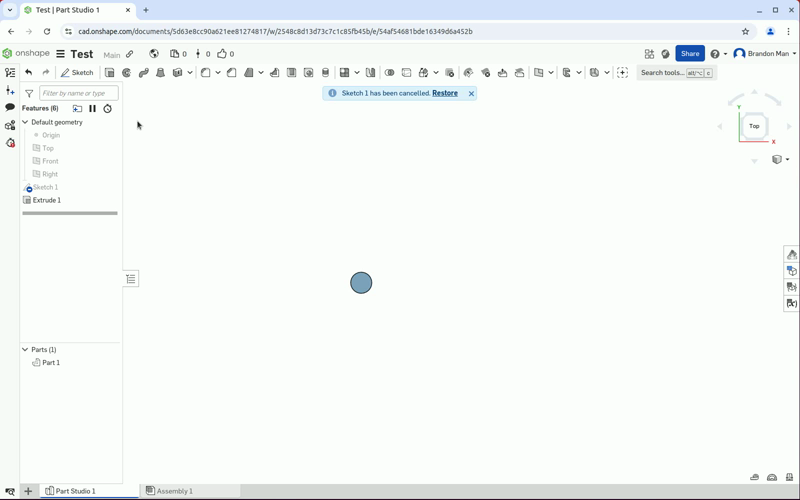
key(shift+h)
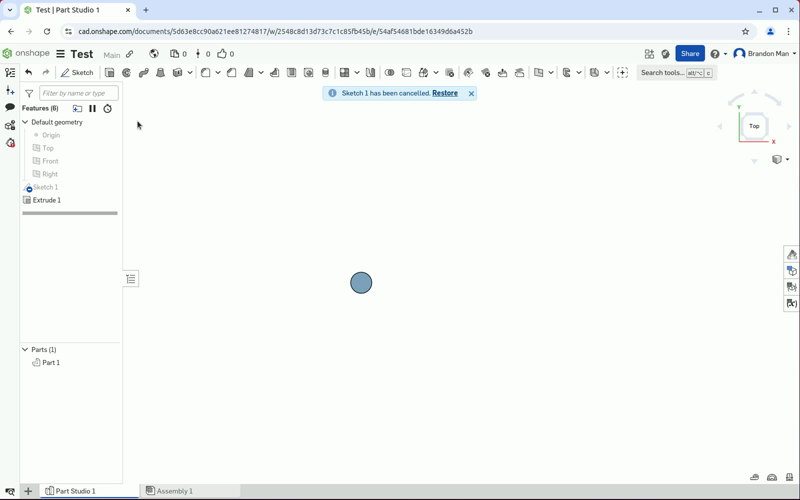
mouse_move(73, 189)
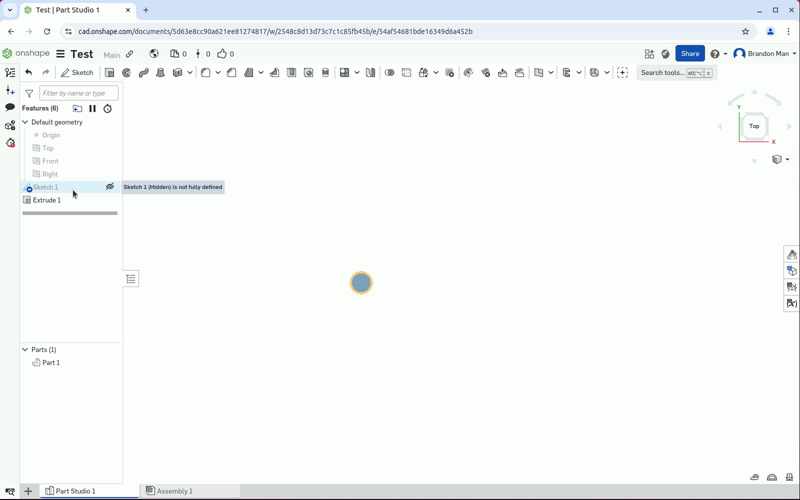
click(73, 189)
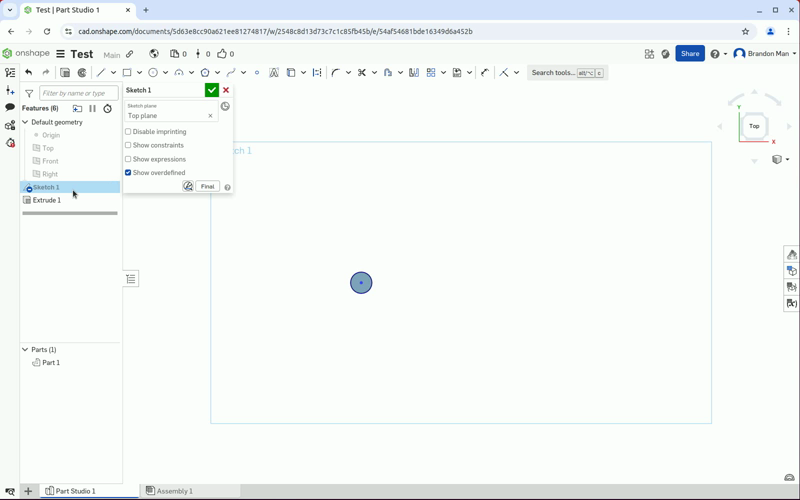
mouse_move(229, 92)
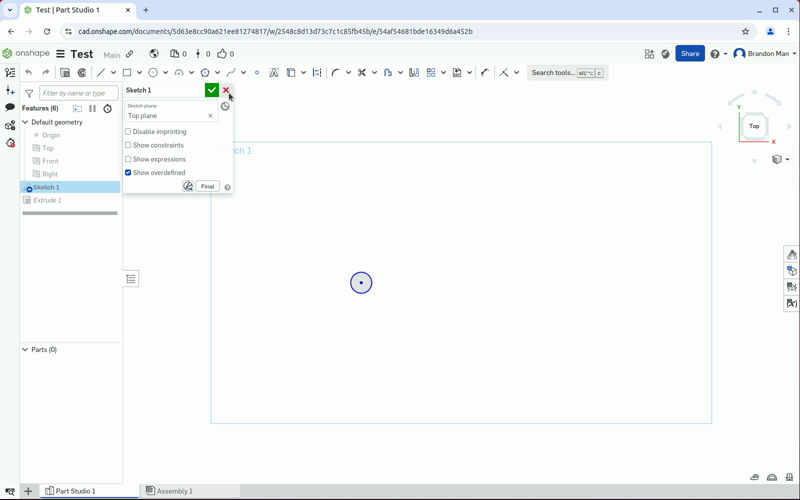
click(229, 92)
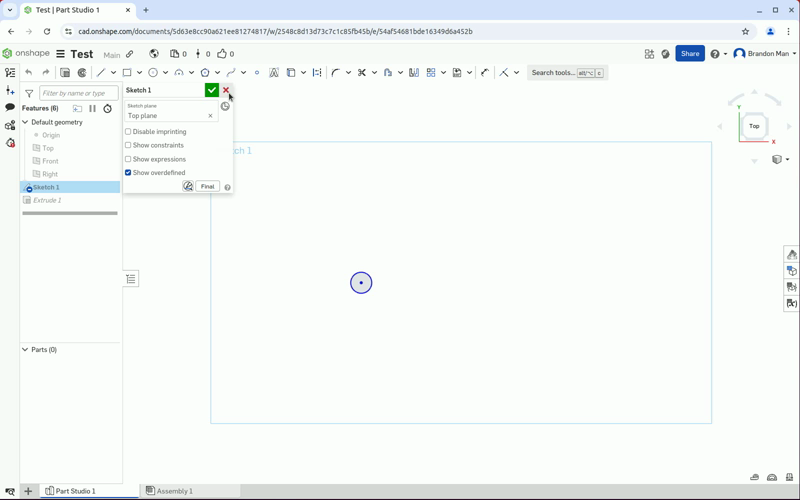
key(shift+s)
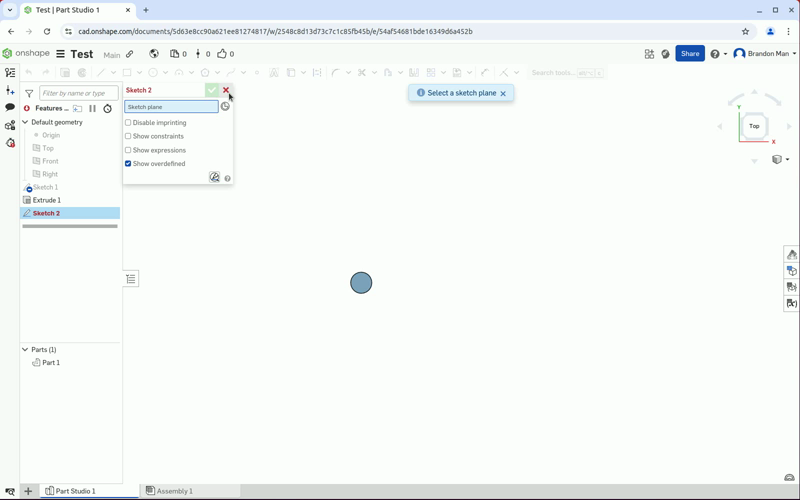
mouse_move(73, 150)
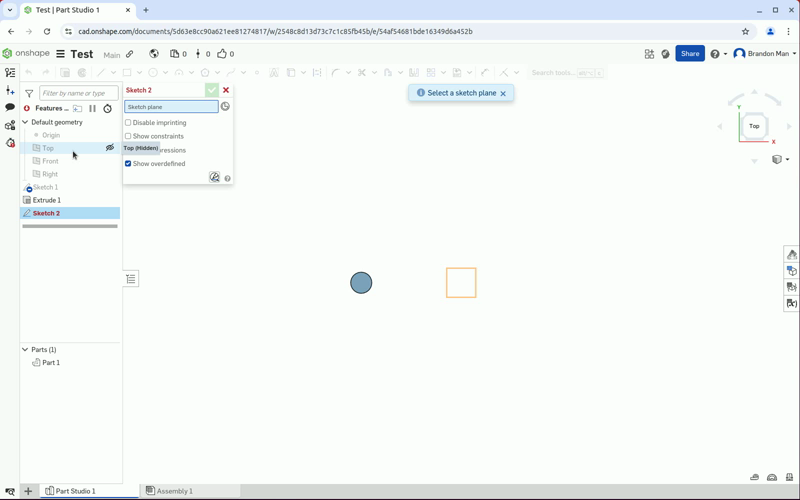
click(73, 150)
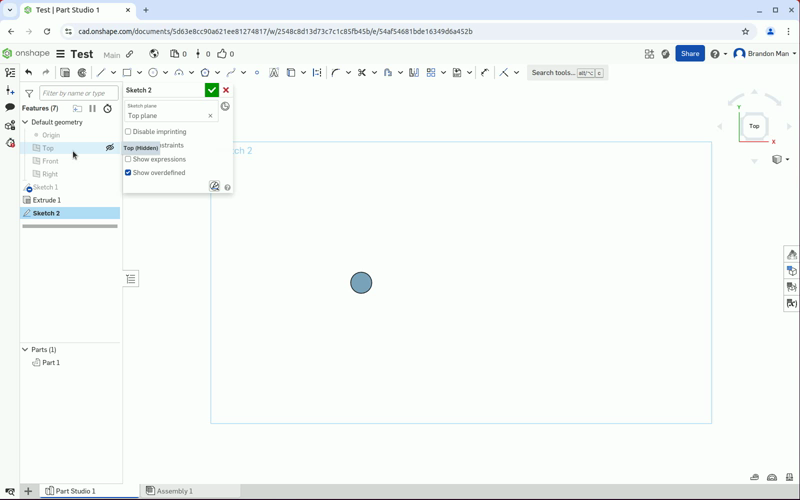
mouse_move(73, 352)
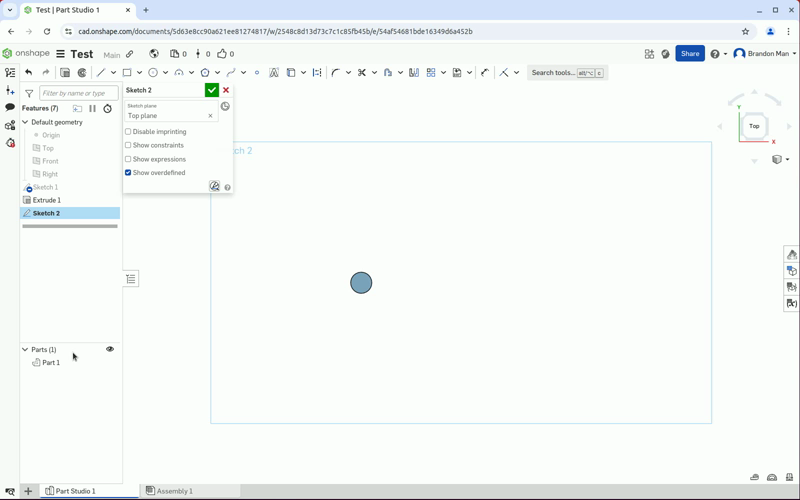
key(y)
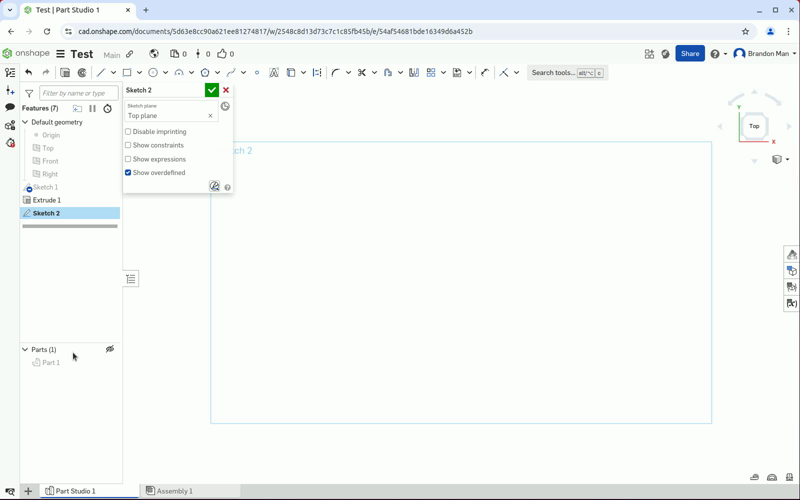
key(c)
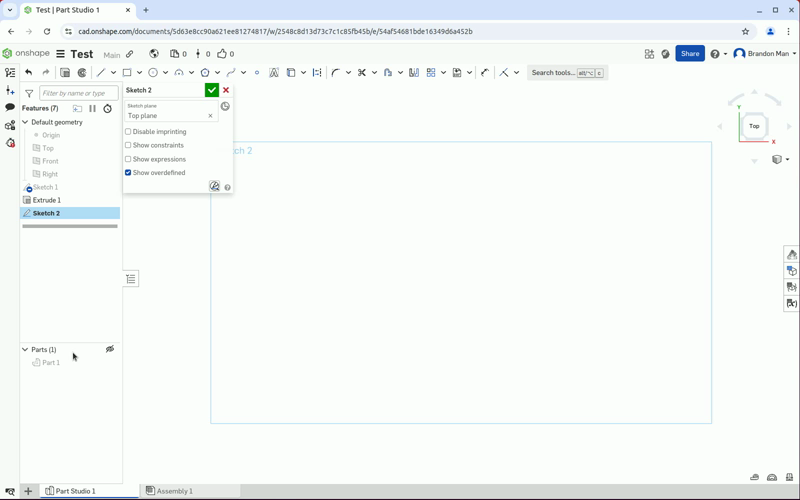
key_down(shift)
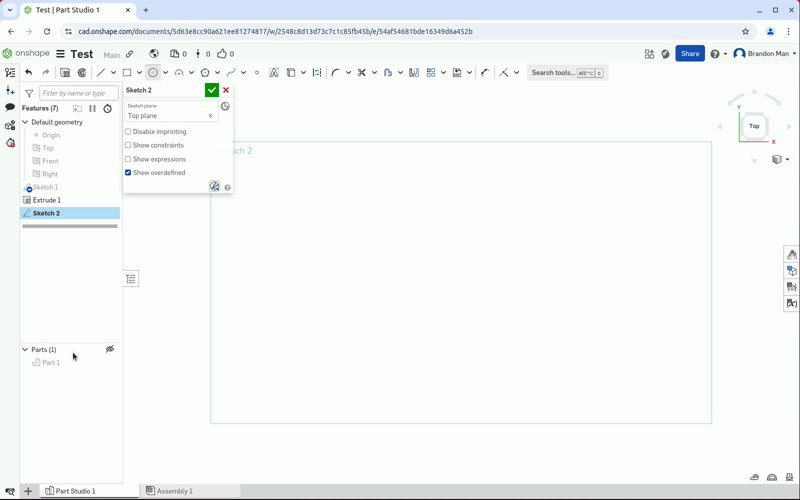
mouse_move(561, 282)
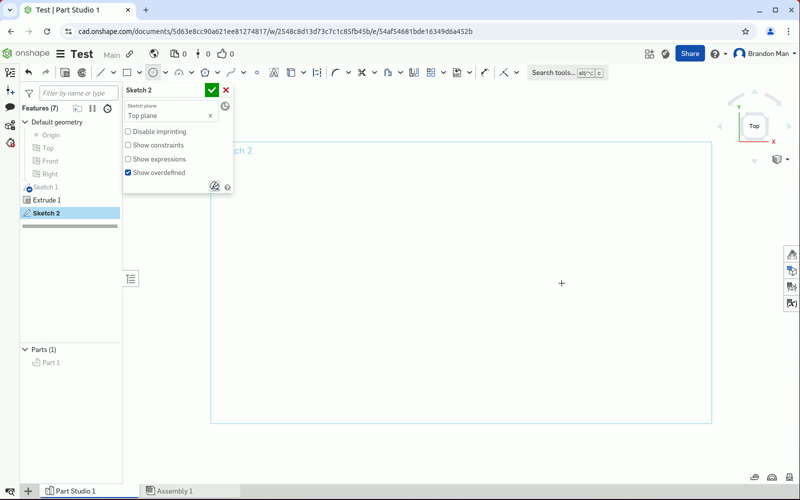
click(561, 282)
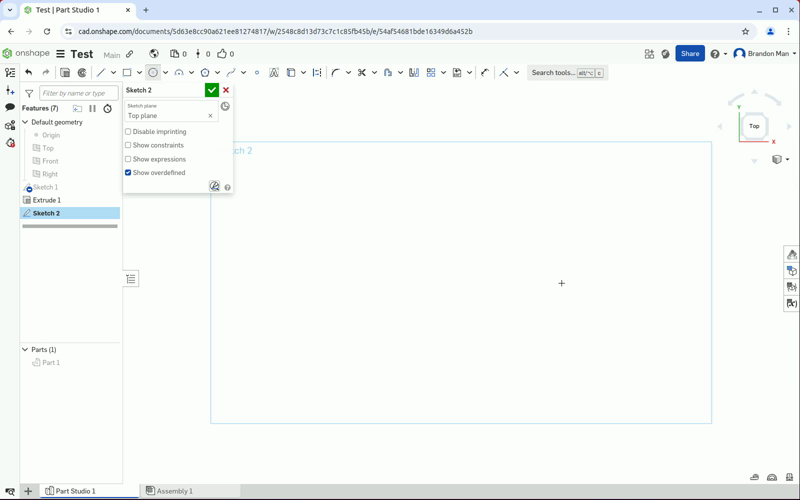
key_up(shift)
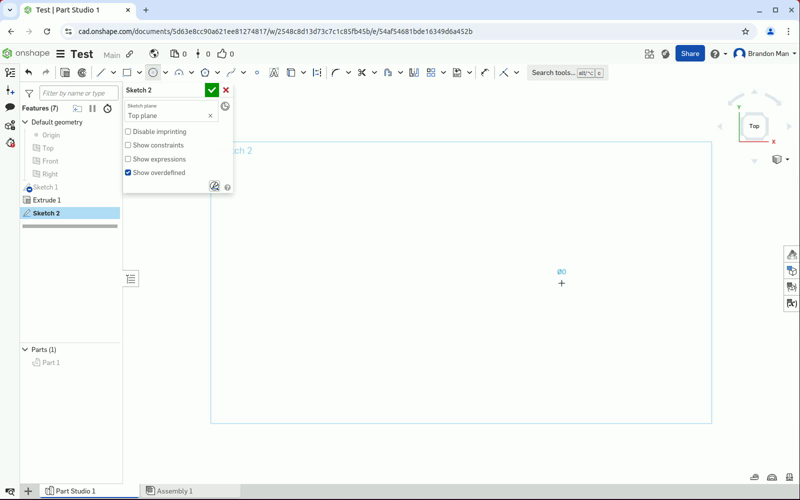
mouse_move(574, 282)
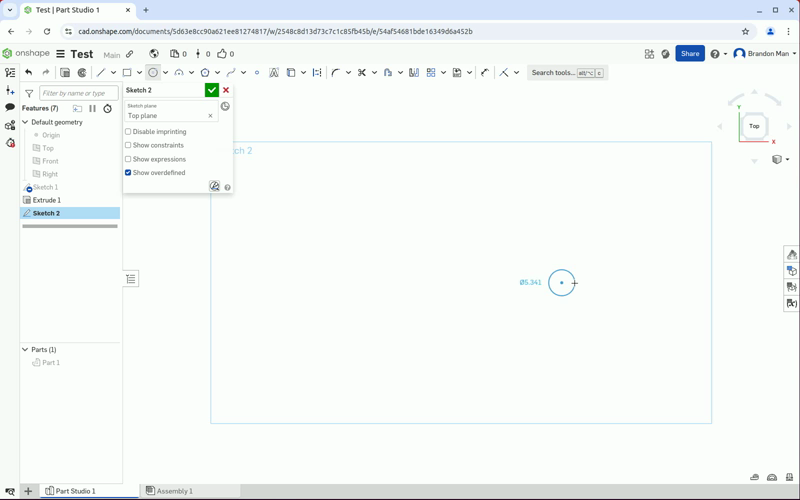
click(574, 282)
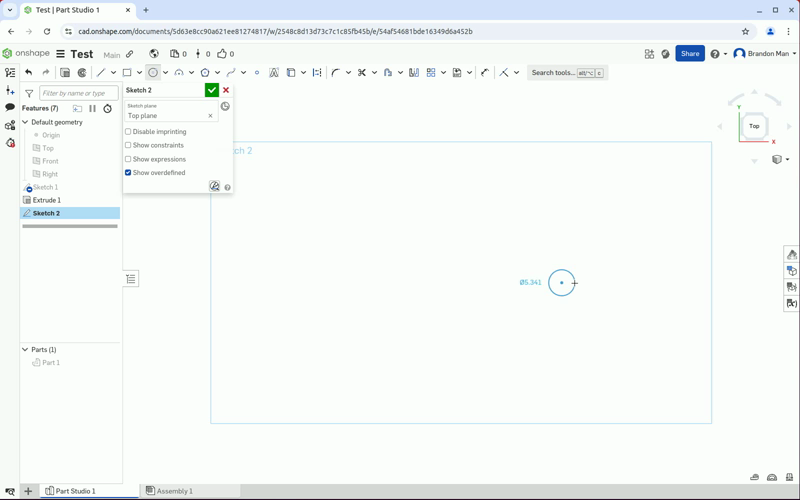
key(esc)
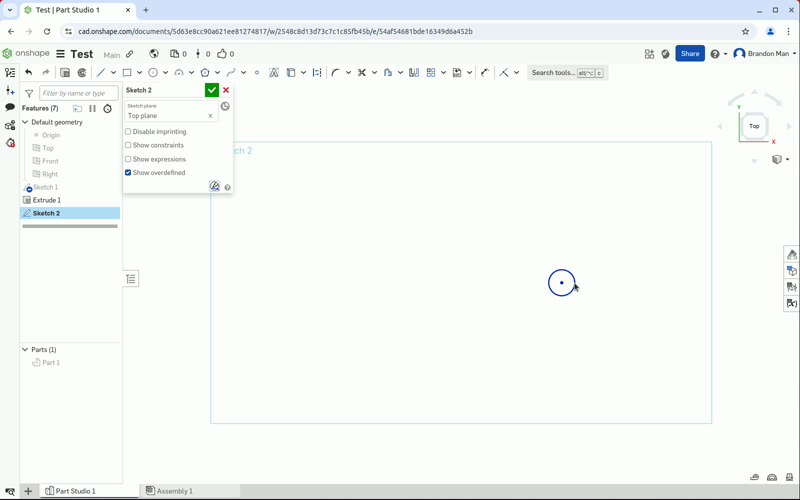
mouse_move(566, 286)
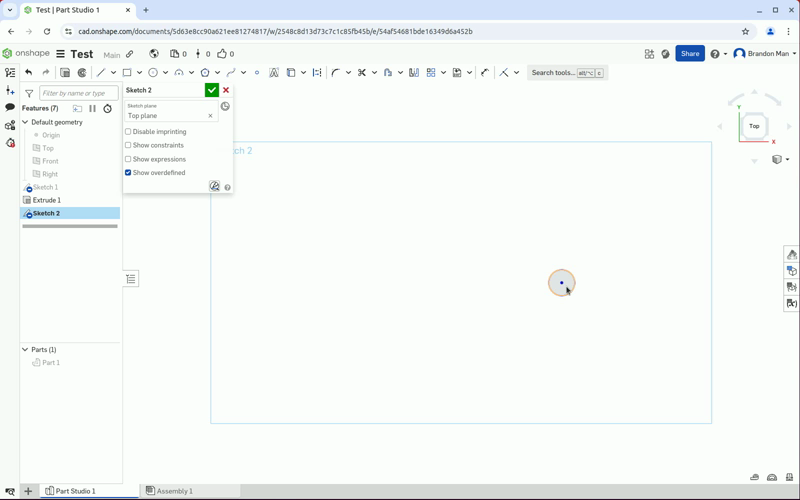
scroll(6)
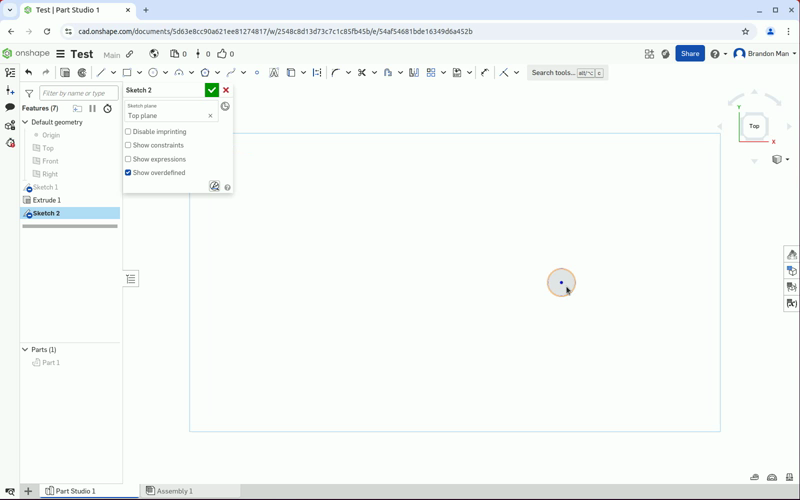
scroll(6)
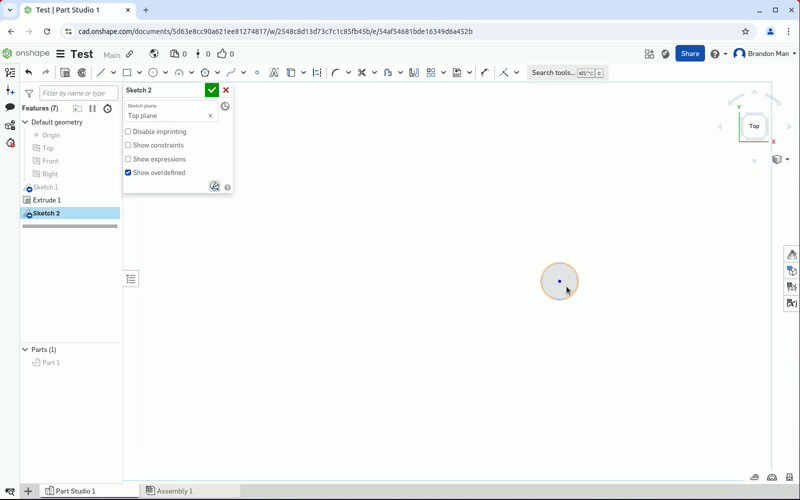
scroll(6)
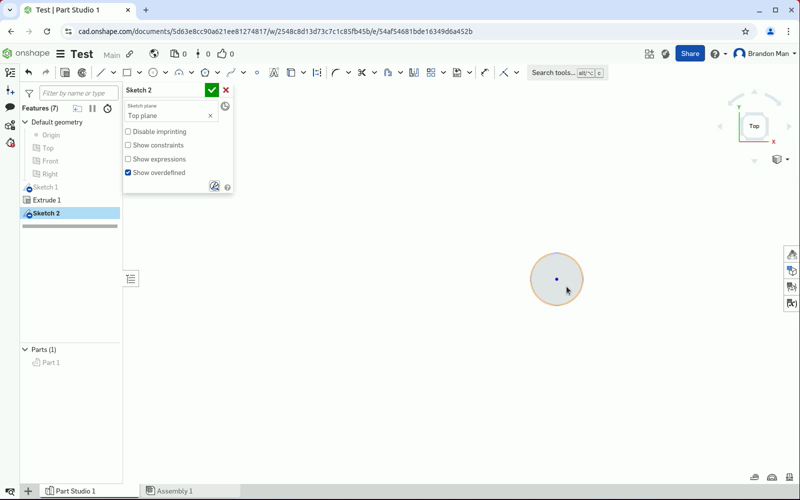
scroll(6)
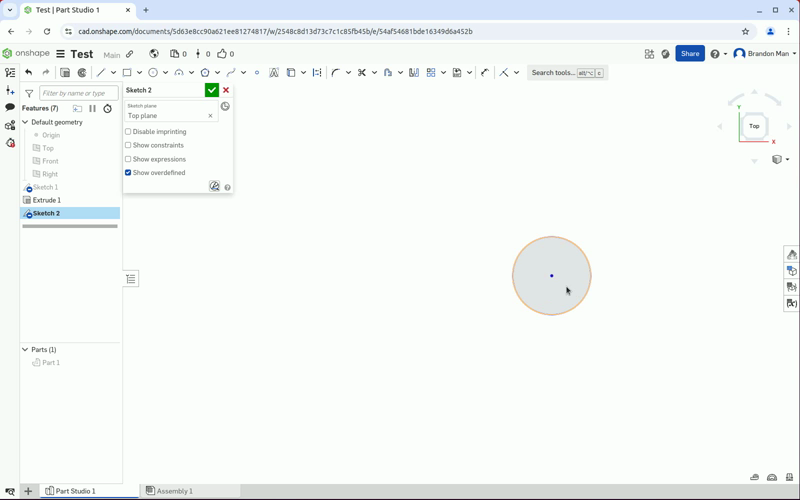
scroll(6)
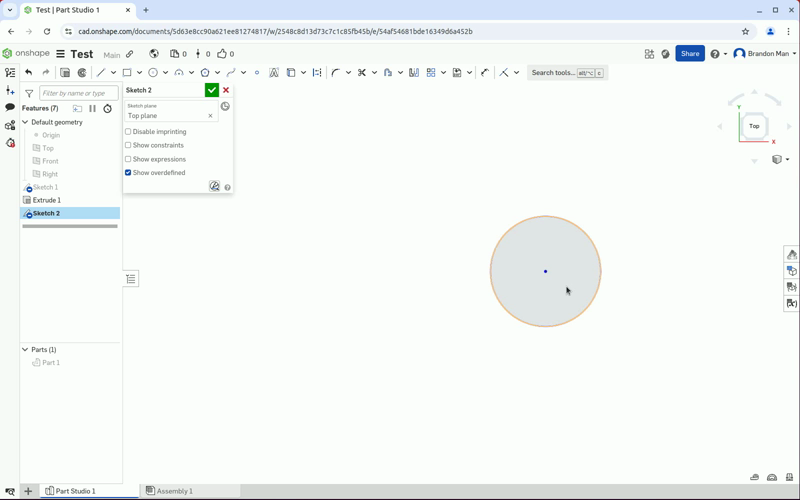
scroll(6)
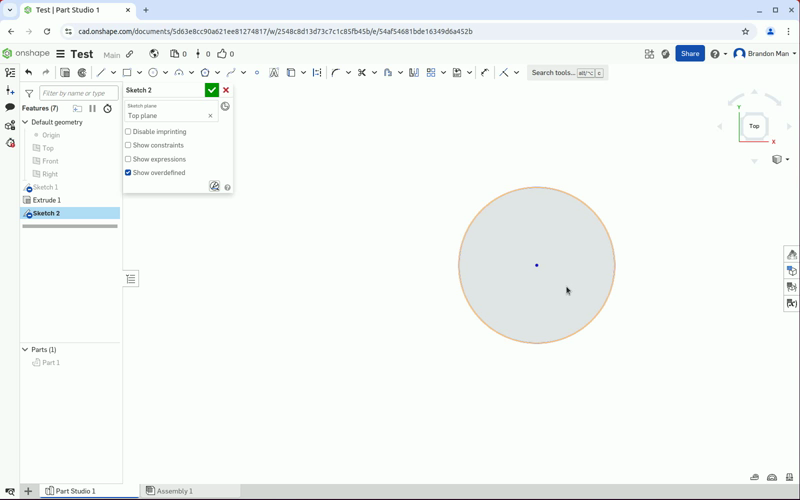
scroll(6)
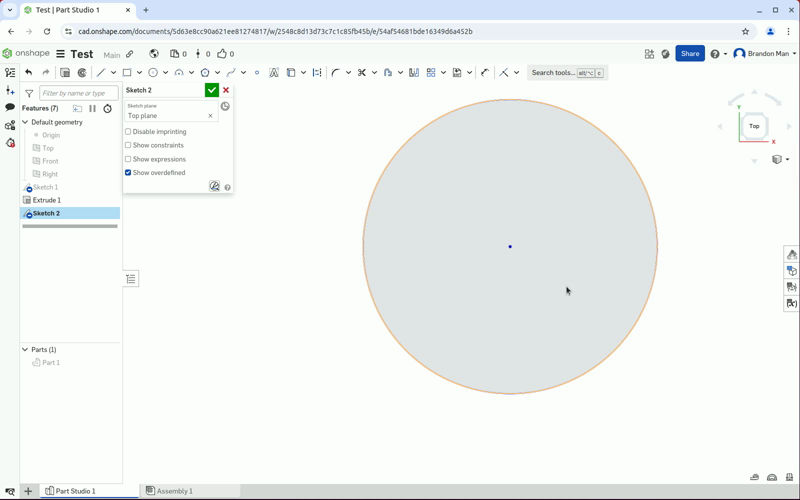
click(566, 286)
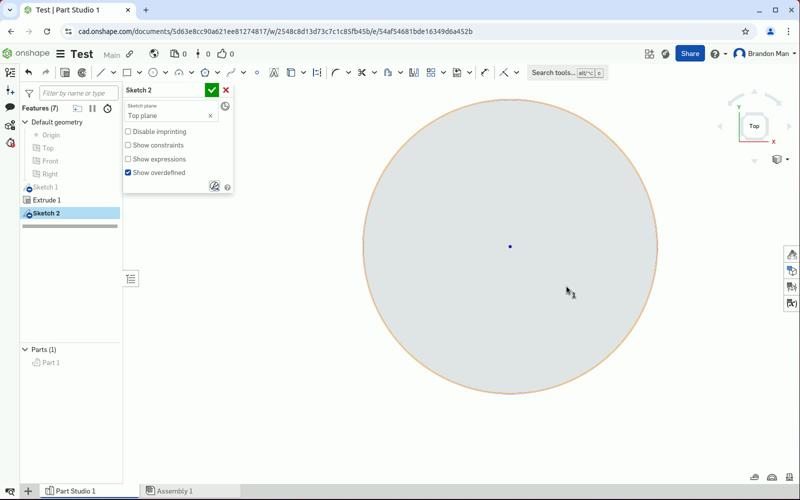
scroll(-6)
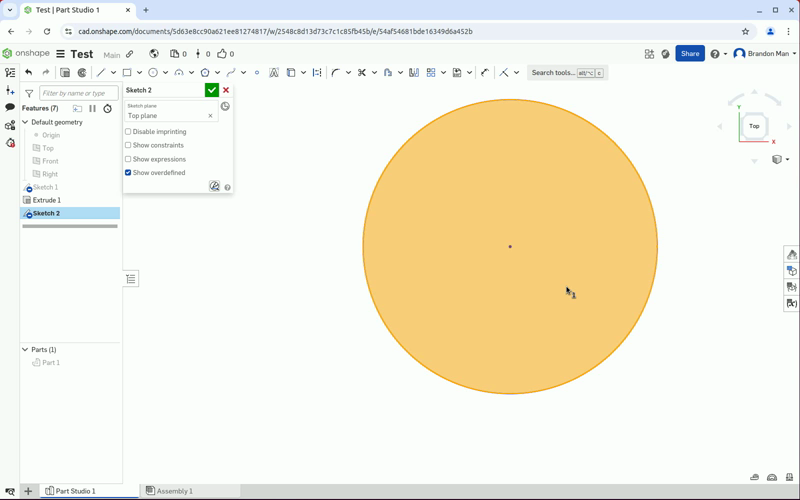
scroll(-6)
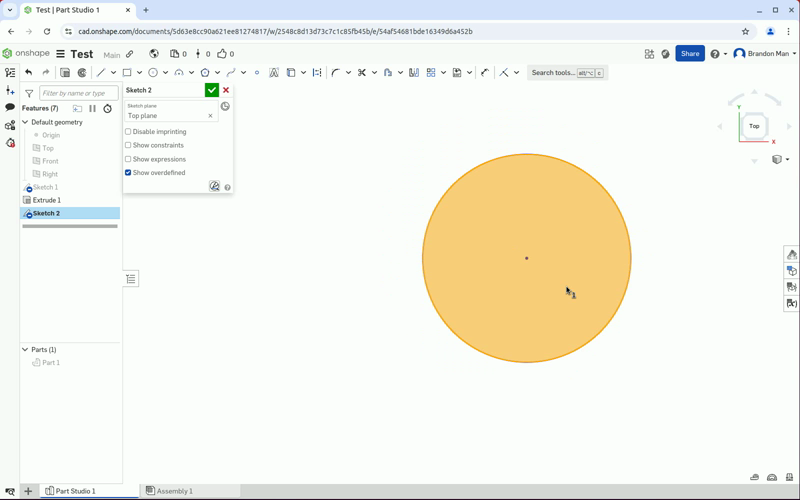
scroll(-6)
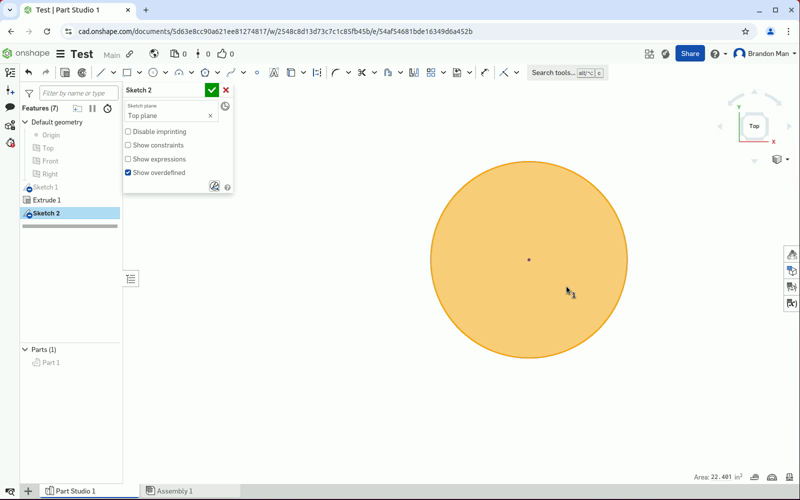
scroll(-6)
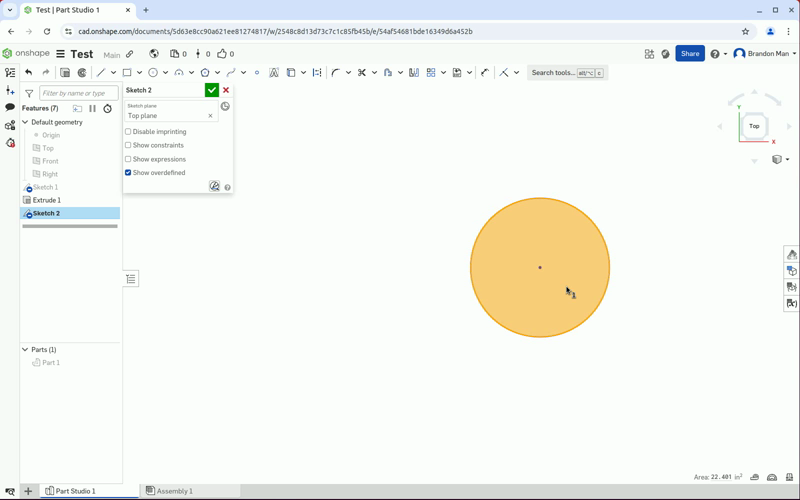
scroll(-6)
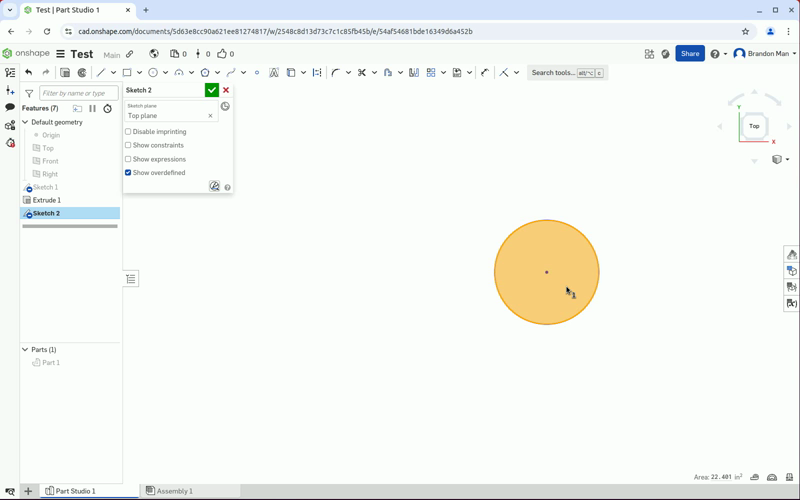
scroll(-6)
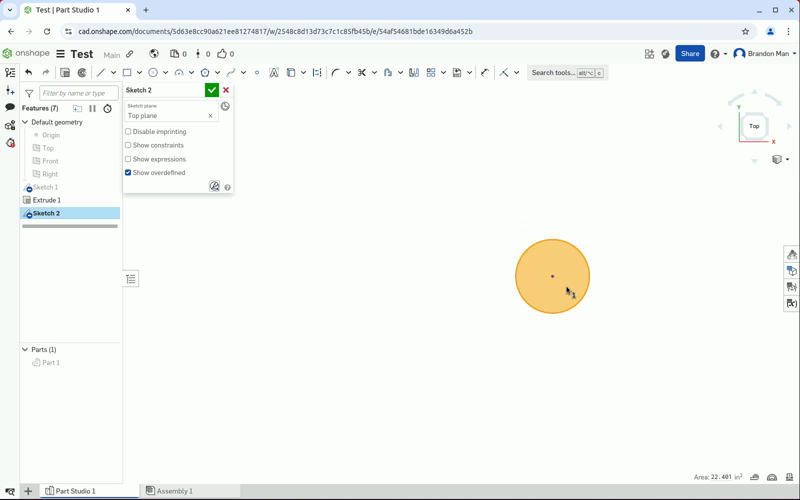
scroll(-6)
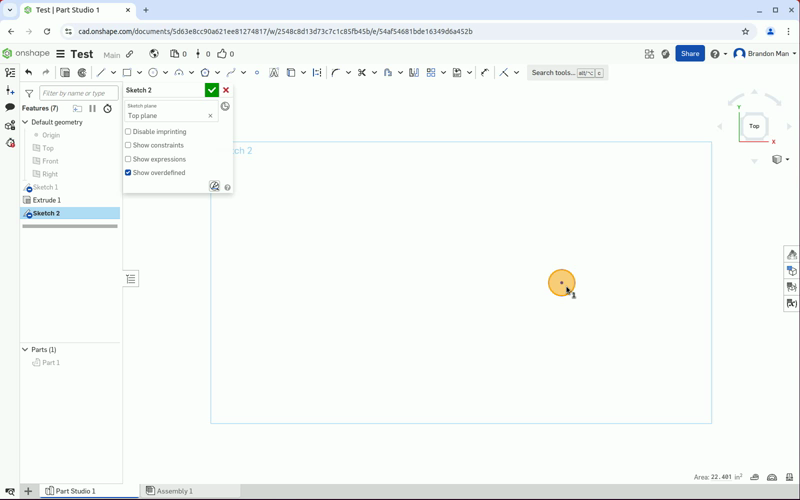
mouse_move(73, 352)
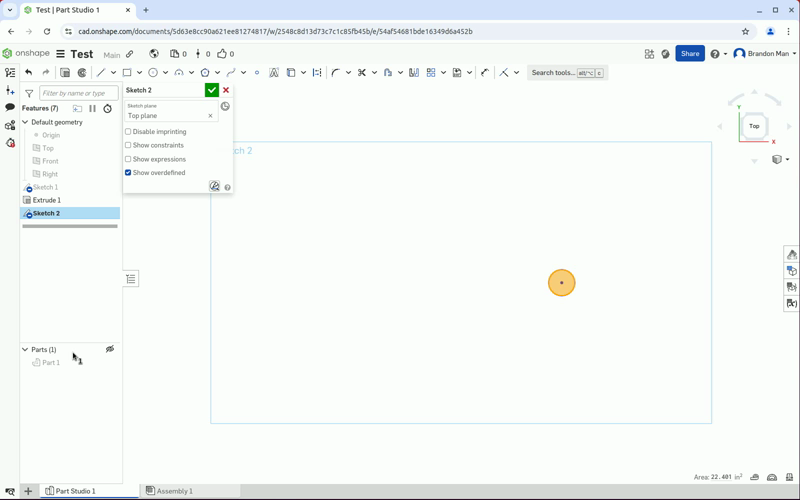
key(shift+y)
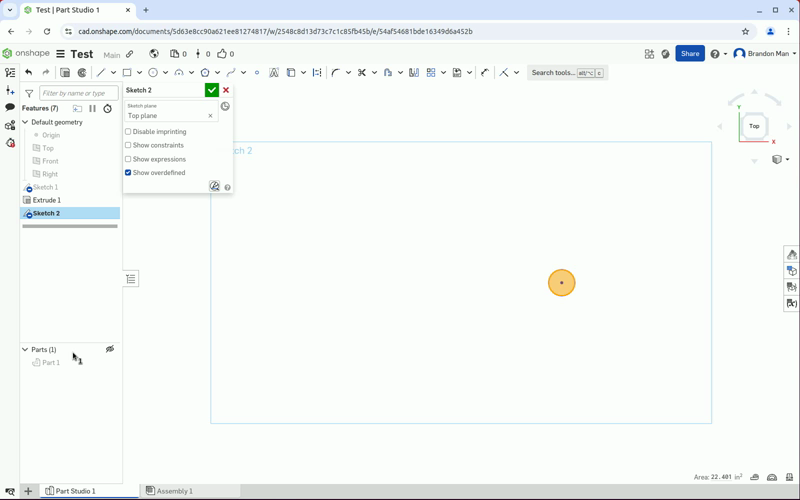
key(shift+e)
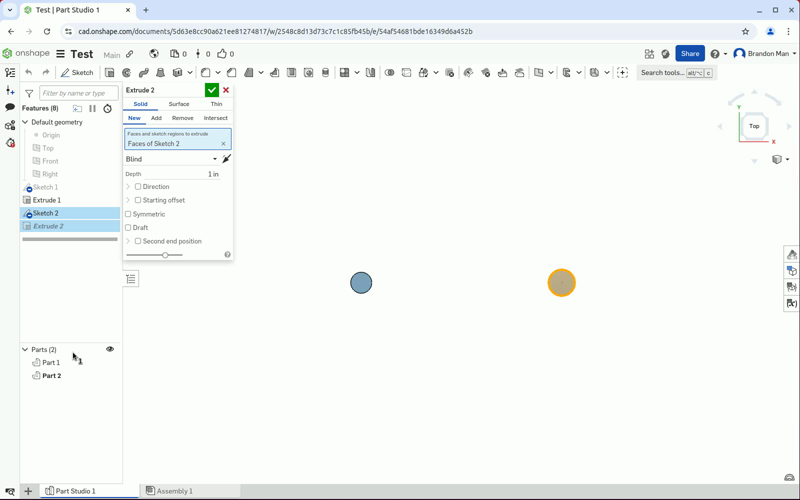
mouse_move(143, 106)
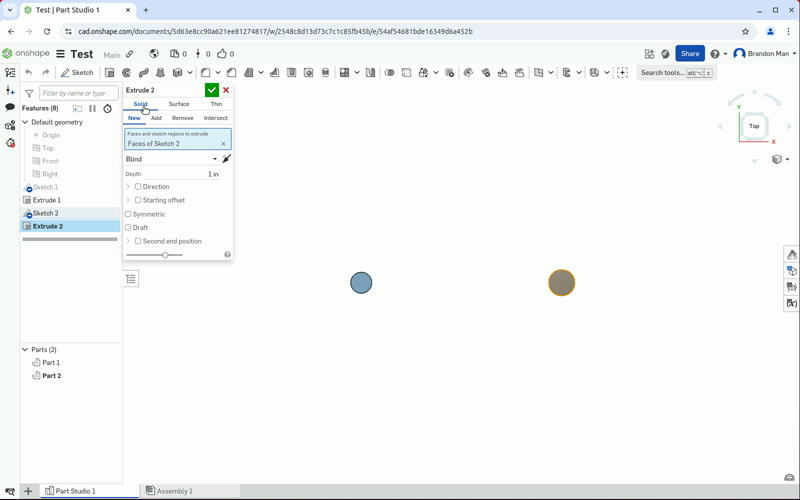
click(143, 106)
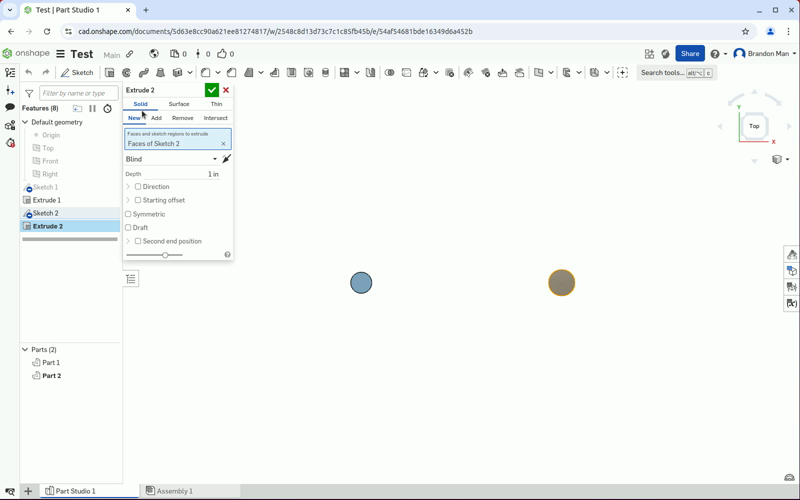
mouse_move(137, 120)
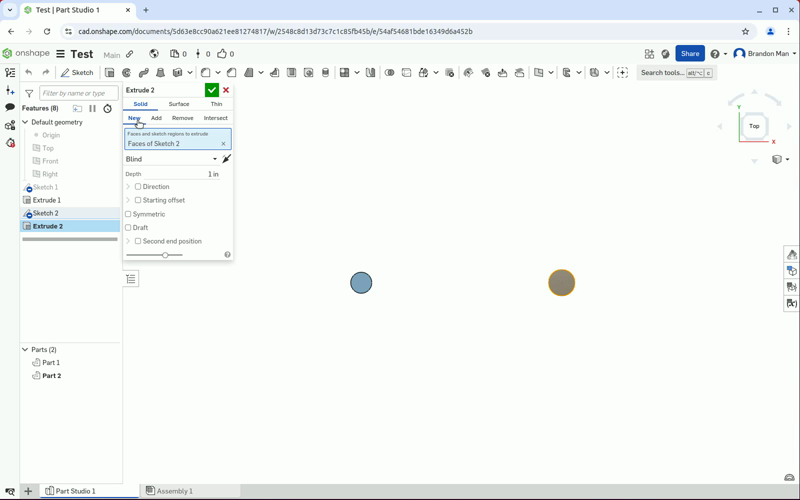
click(137, 120)
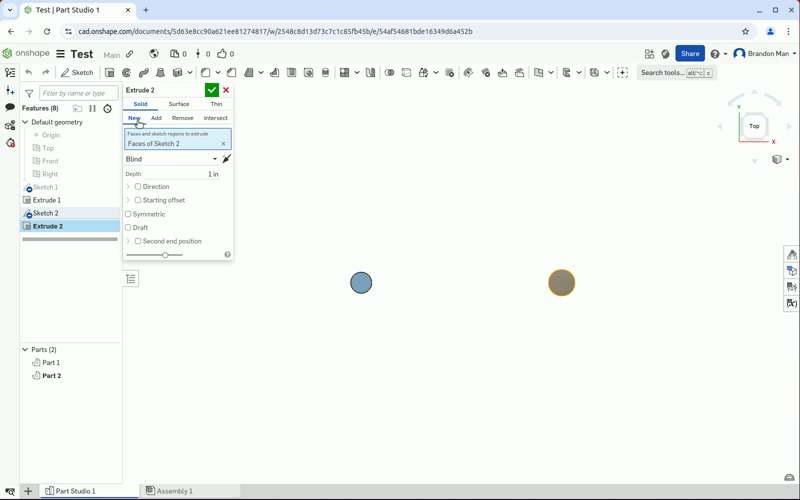
key(tab, 4)
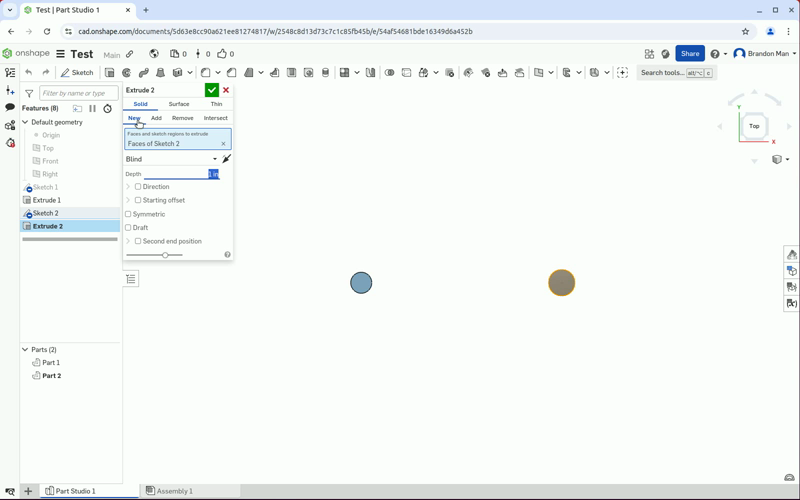
text(2.407)
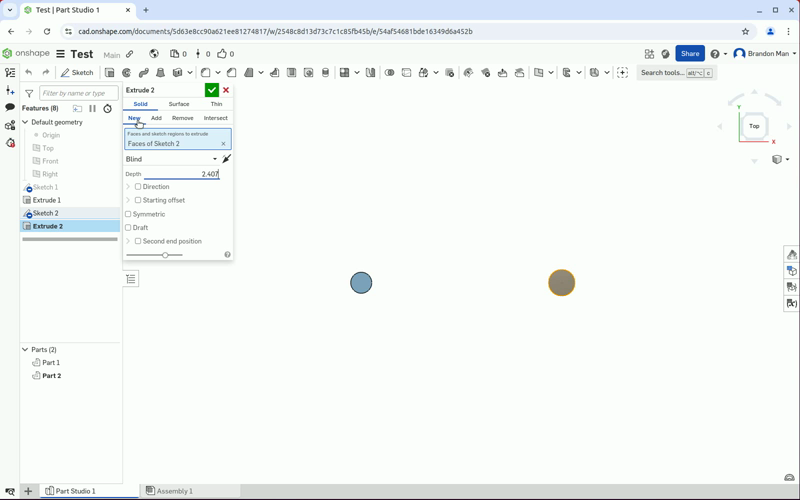
key(enter)
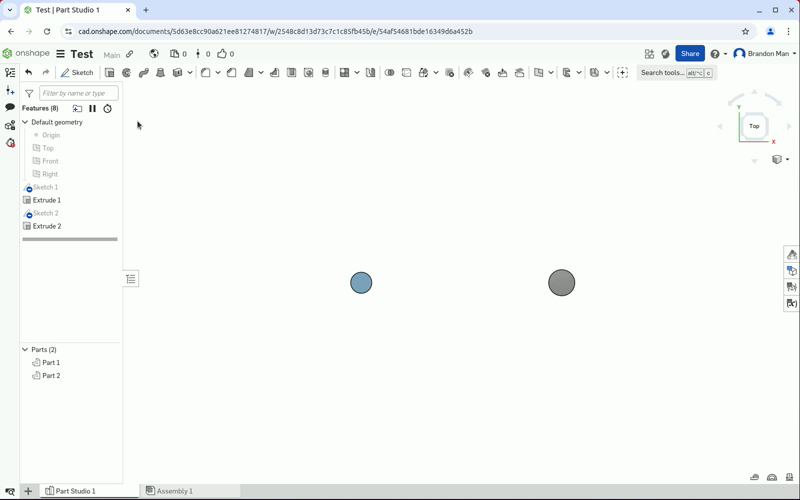
key(shift+h)
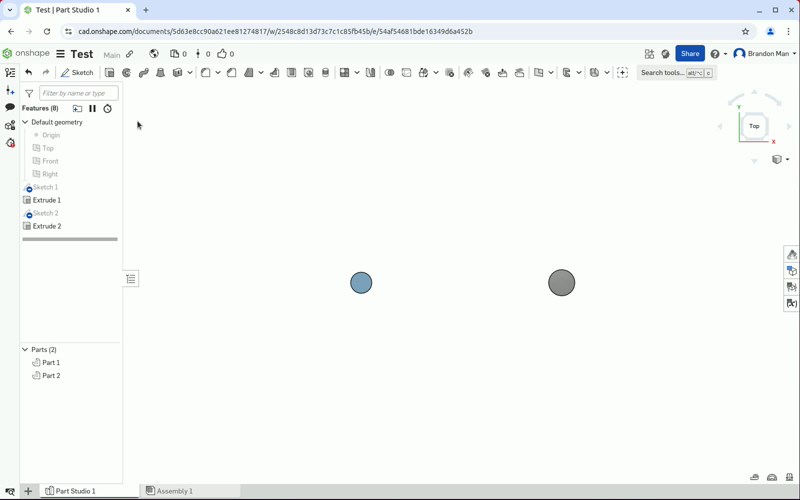
key(shift+h)
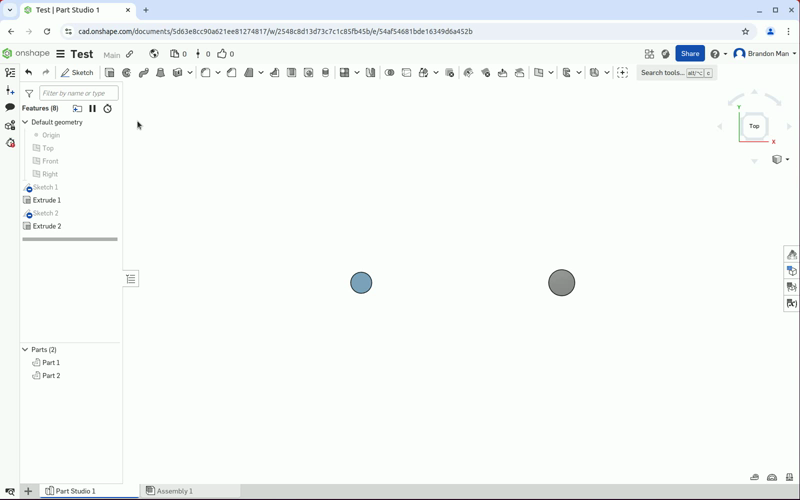
mouse_move(73, 189)
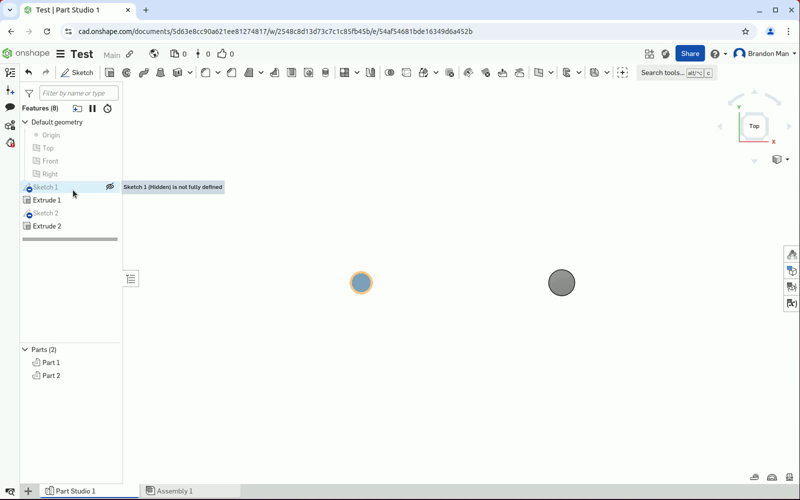
click(73, 189)
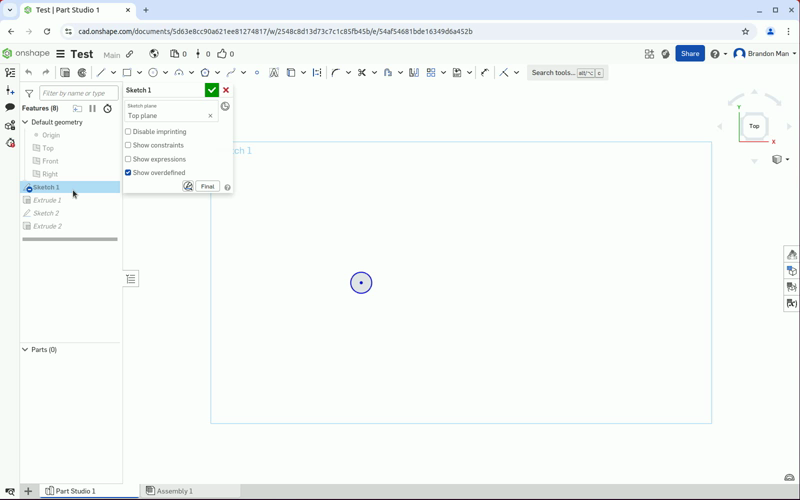
mouse_move(229, 92)
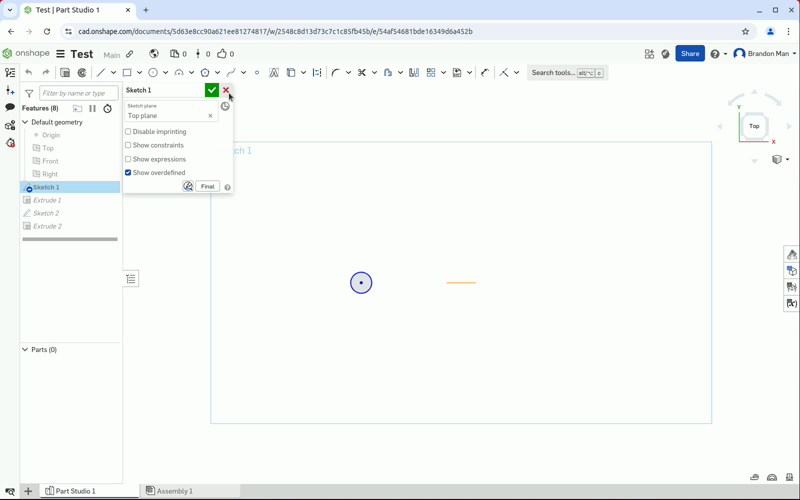
click(229, 92)
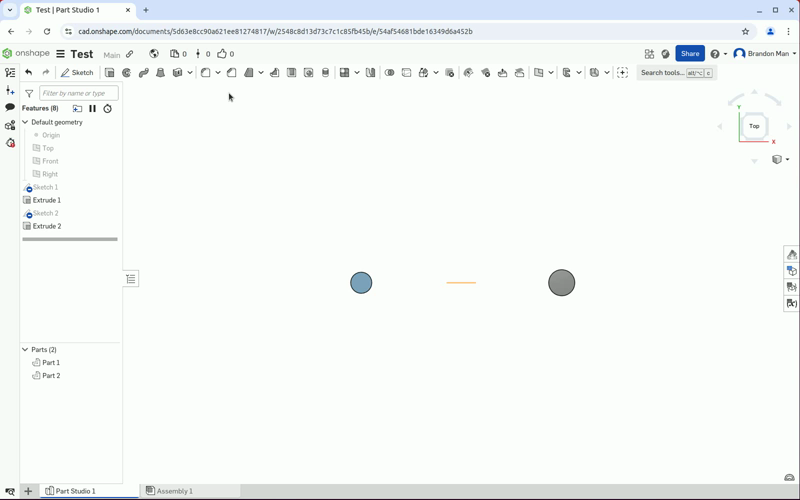
mouse_move(541, 75)
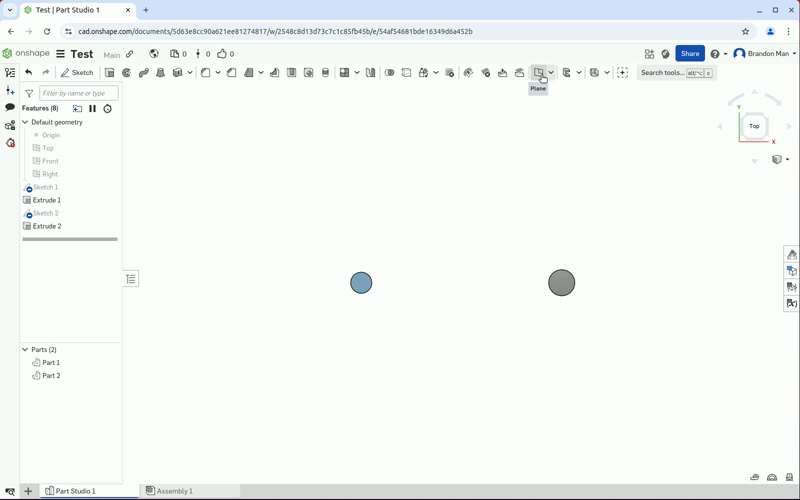
click(541, 75)
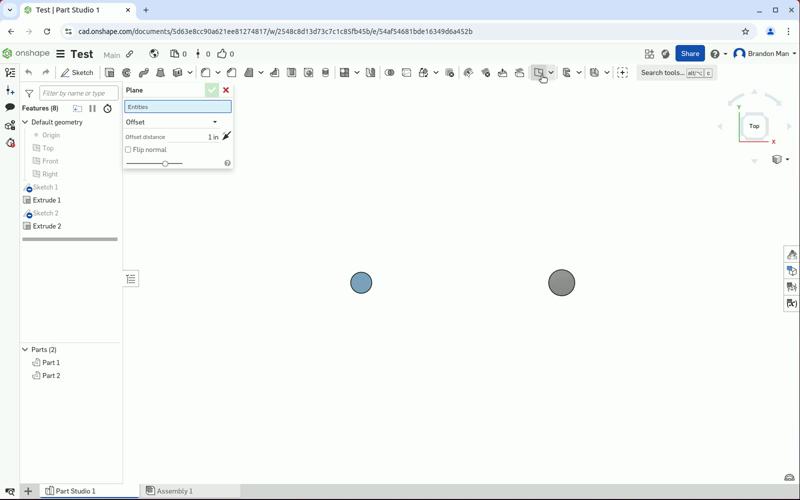
mouse_move(73, 150)
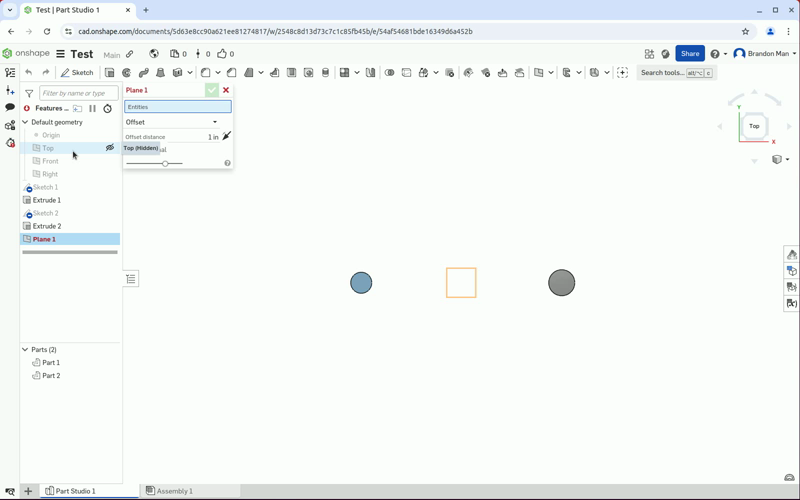
click(73, 150)
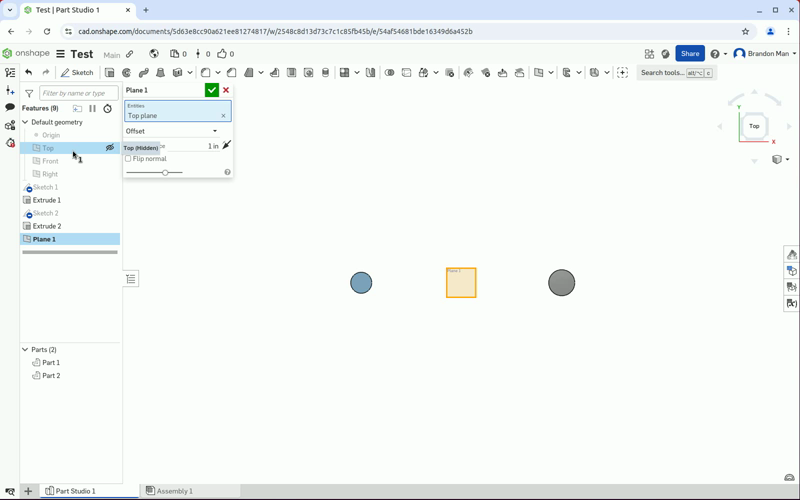
key(tab, 2)
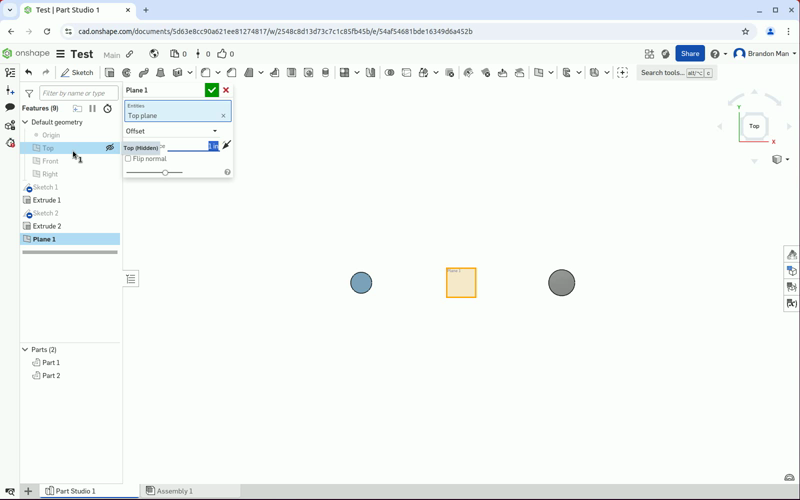
text(2.403)
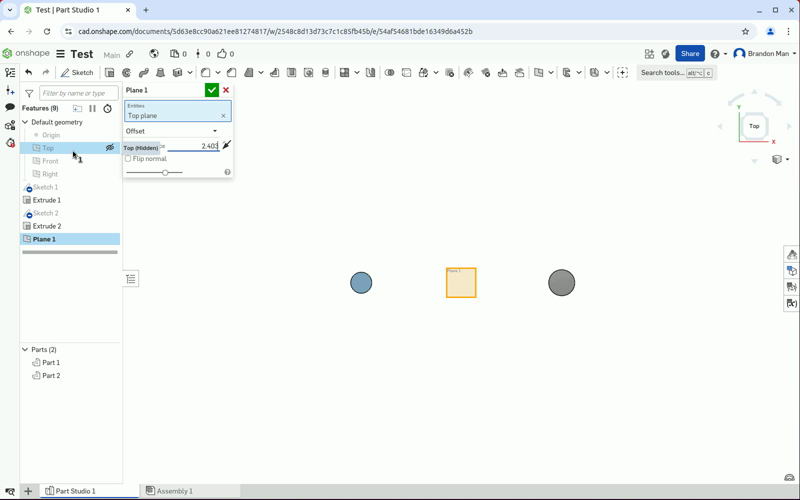
key(enter, 2)
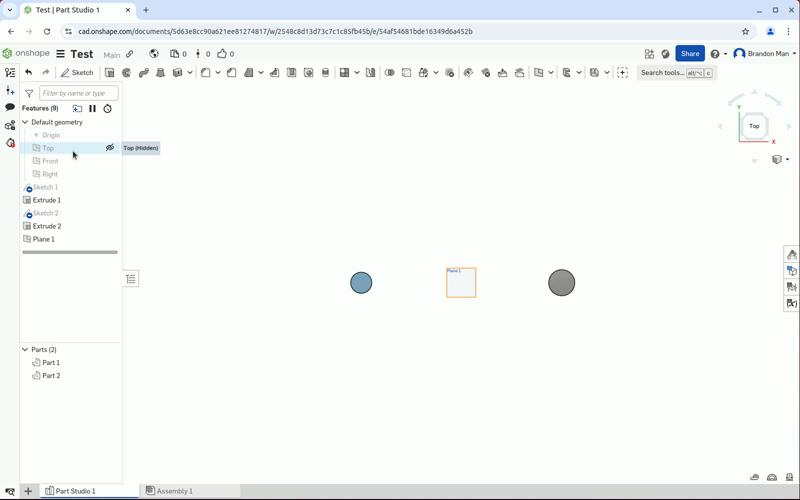
key(shift+s)
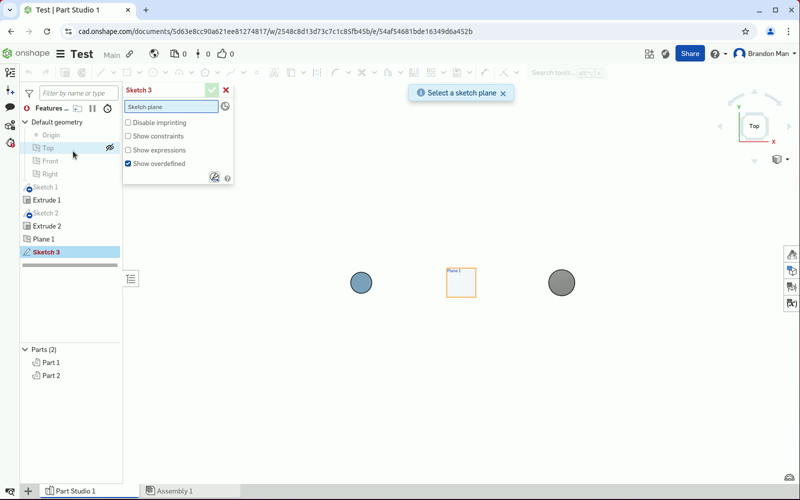
mouse_move(73, 241)
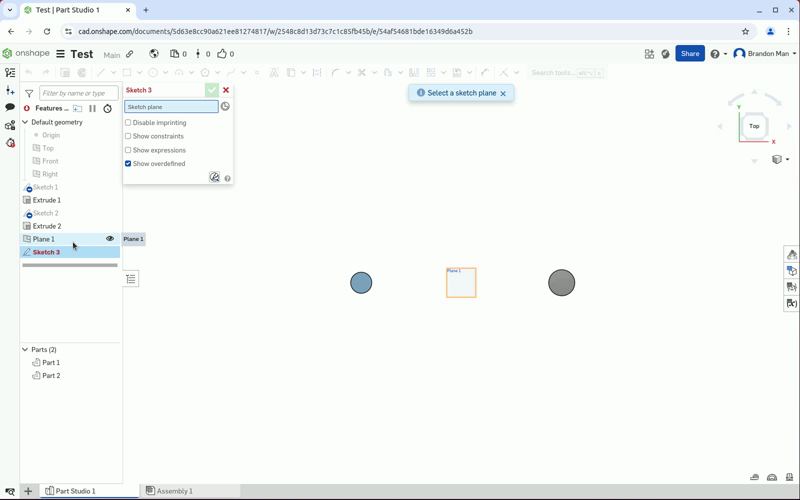
click(73, 241)
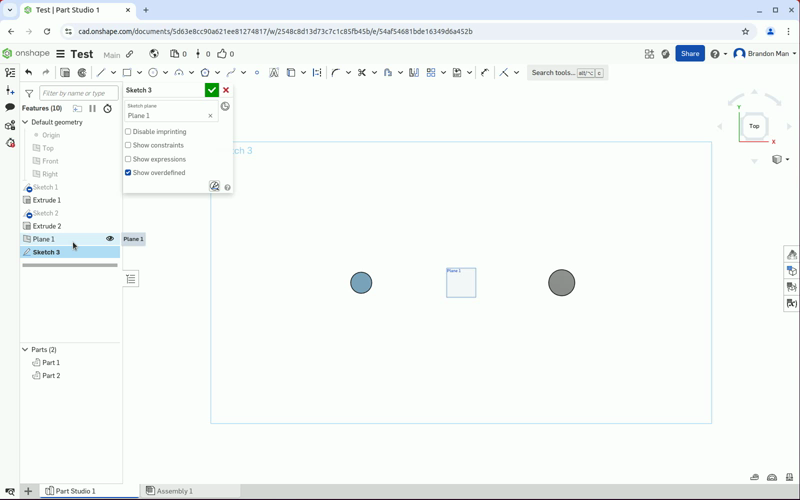
mouse_move(73, 352)
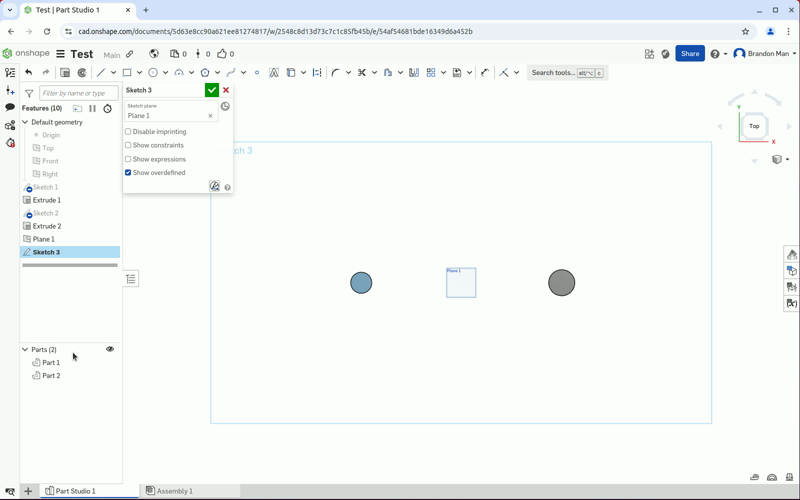
key(y)
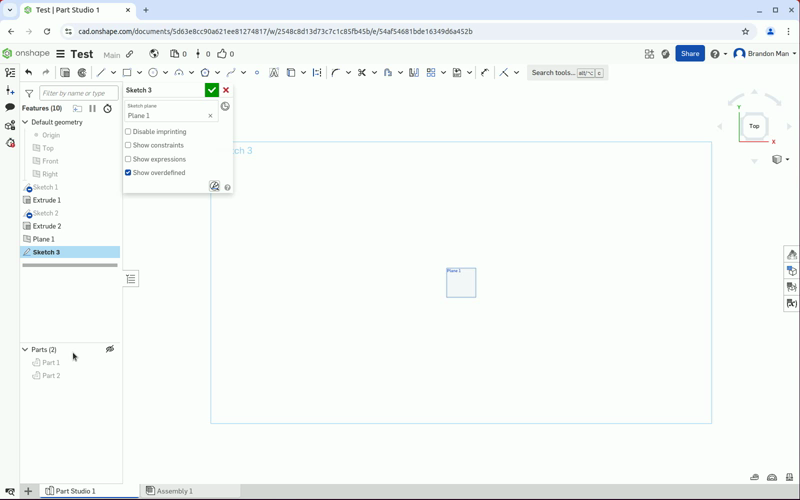
key(c)
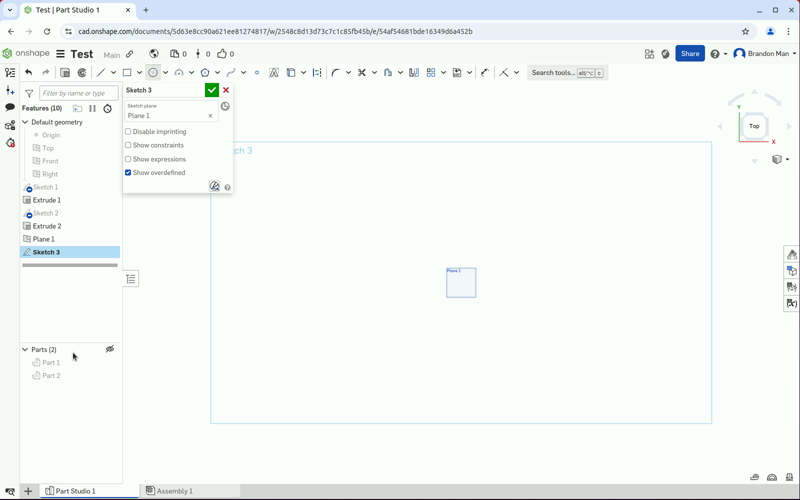
key_down(shift)
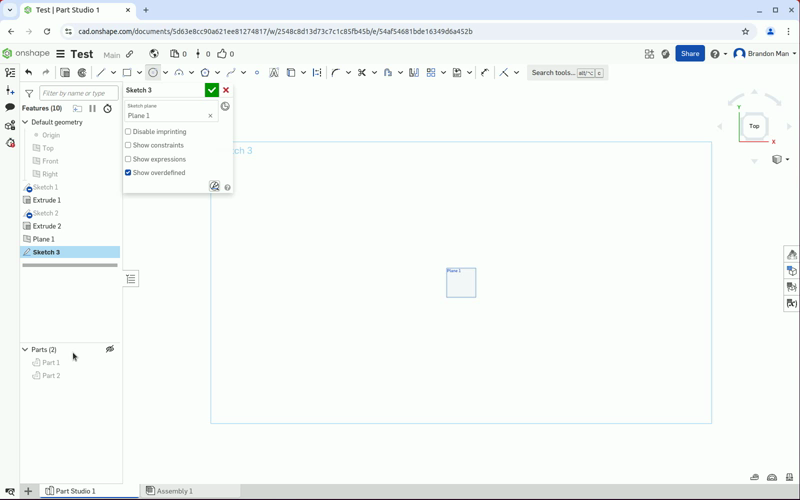
mouse_move(360, 282)
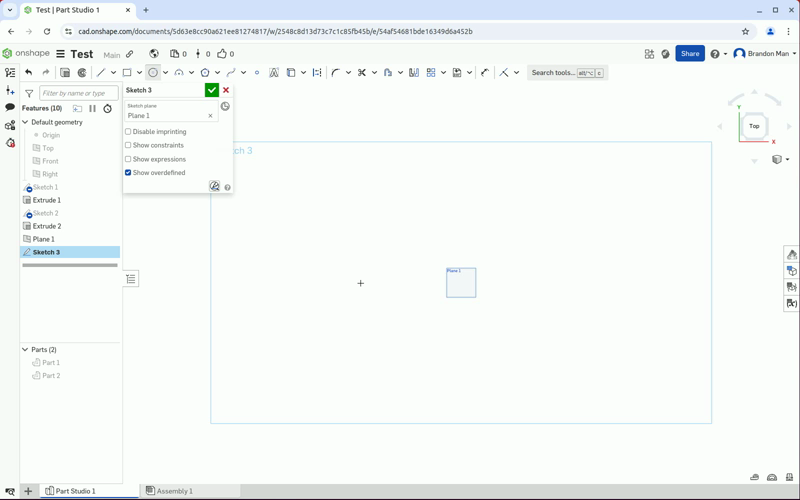
click(360, 282)
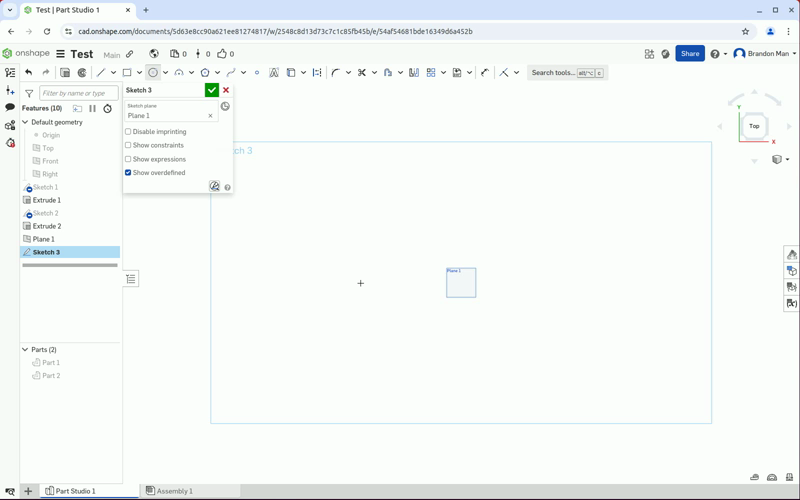
key_up(shift)
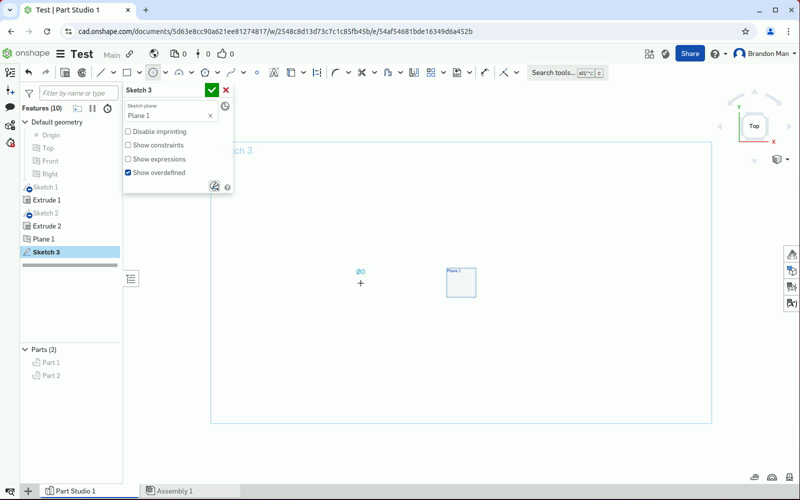
mouse_move(366, 282)
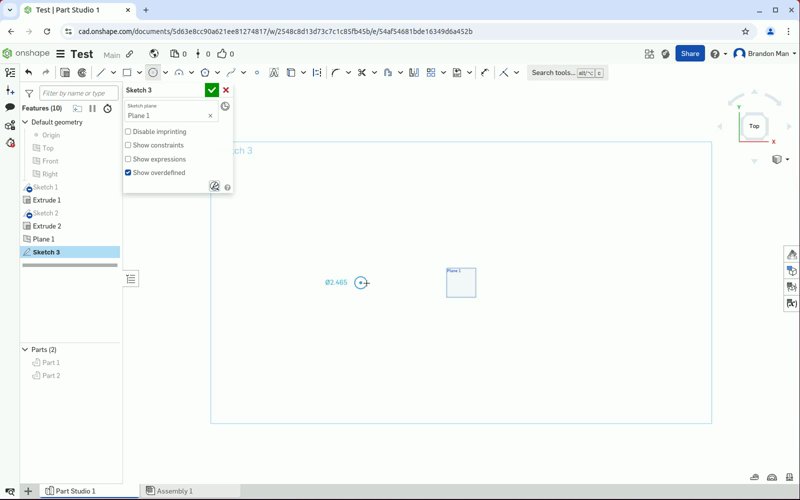
click(366, 282)
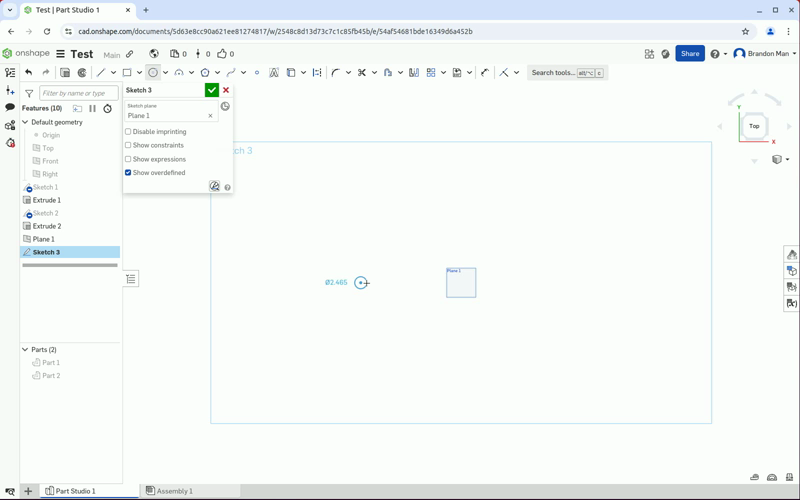
key(esc)
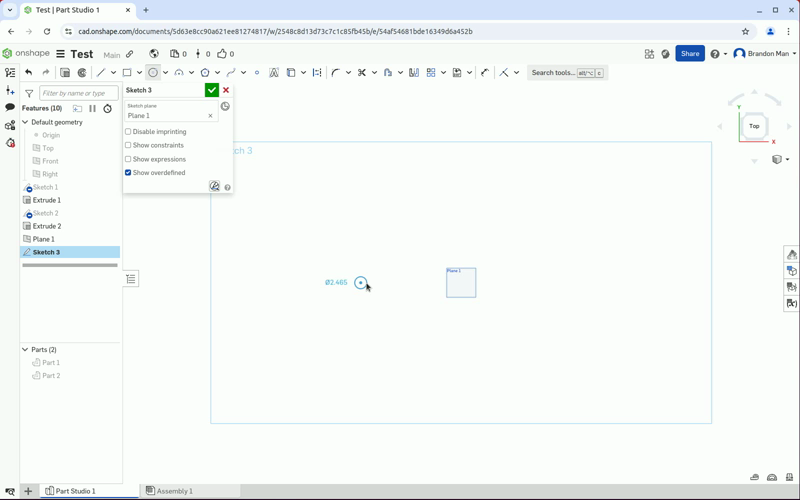
mouse_move(359, 283)
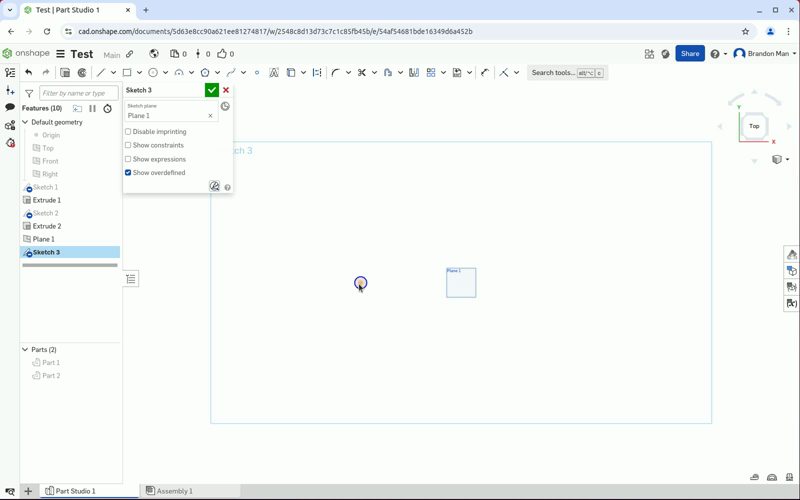
scroll(6)
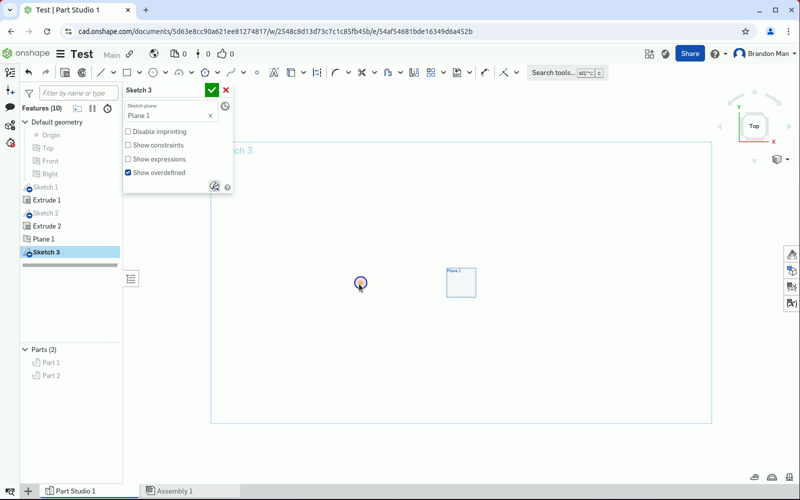
scroll(6)
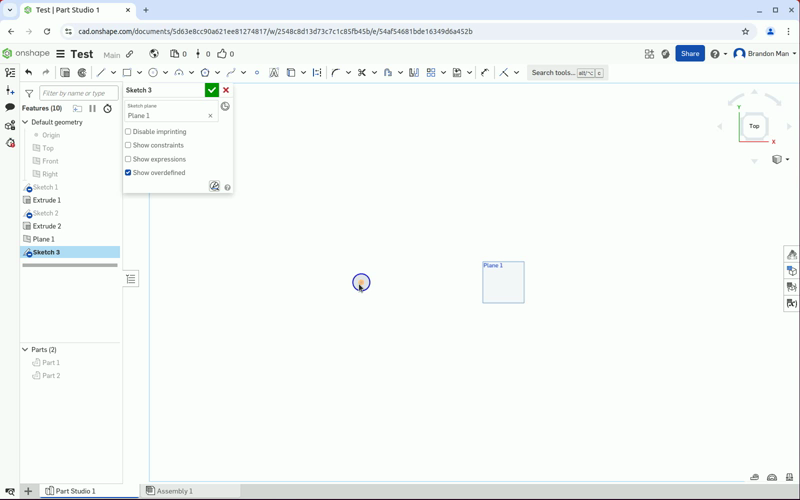
scroll(6)
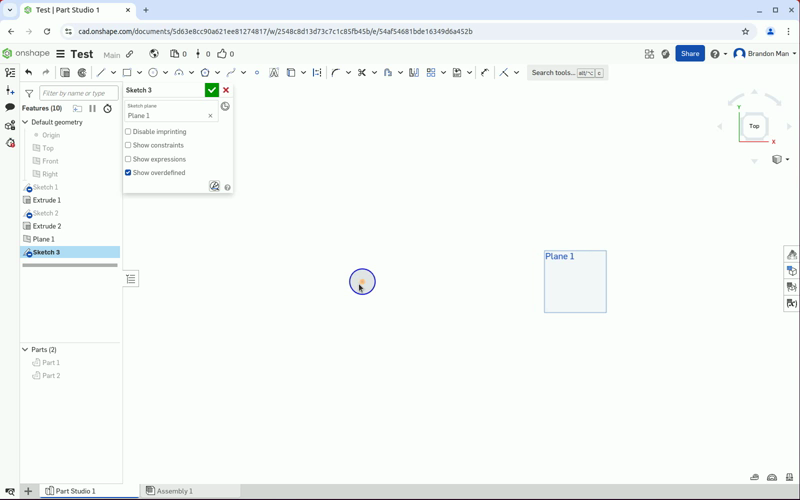
scroll(6)
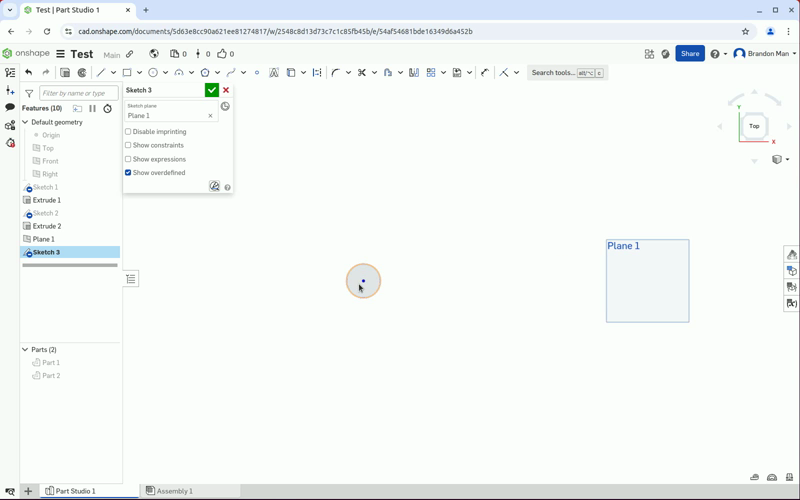
scroll(6)
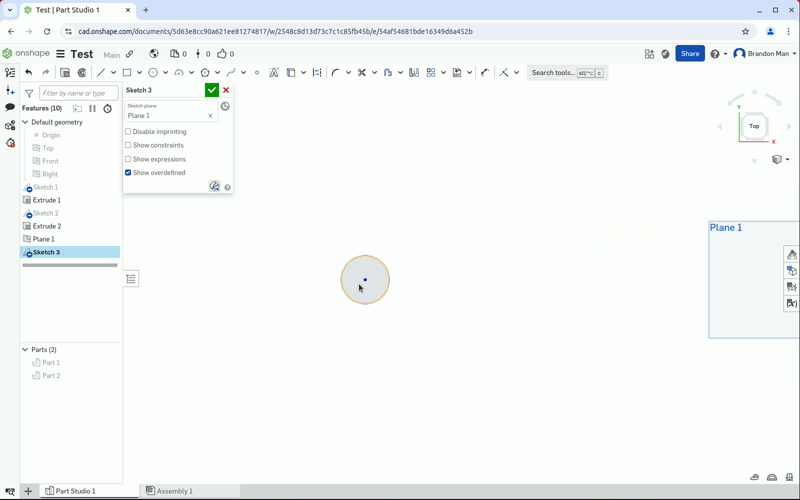
scroll(6)
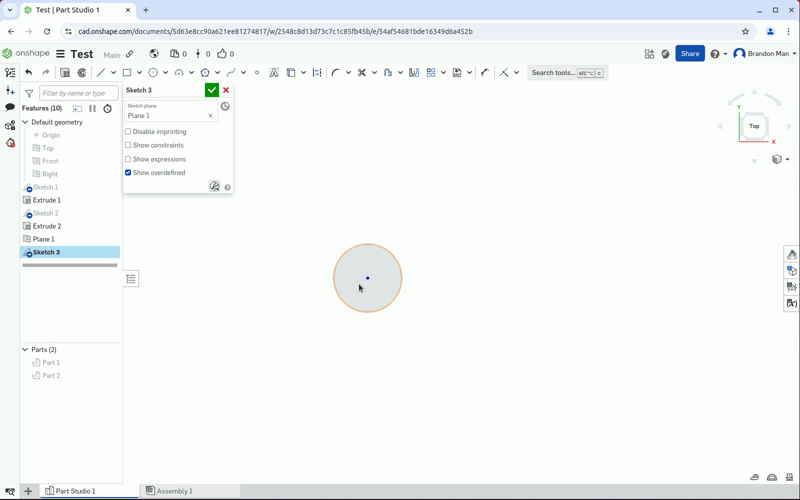
scroll(6)
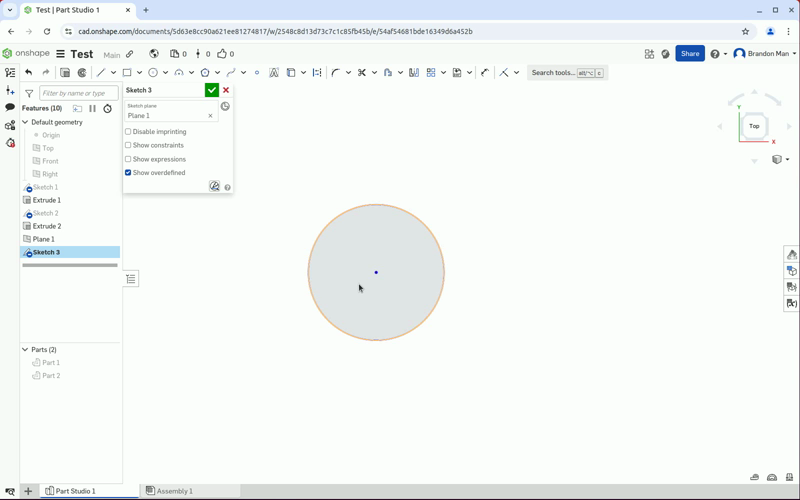
click(359, 283)
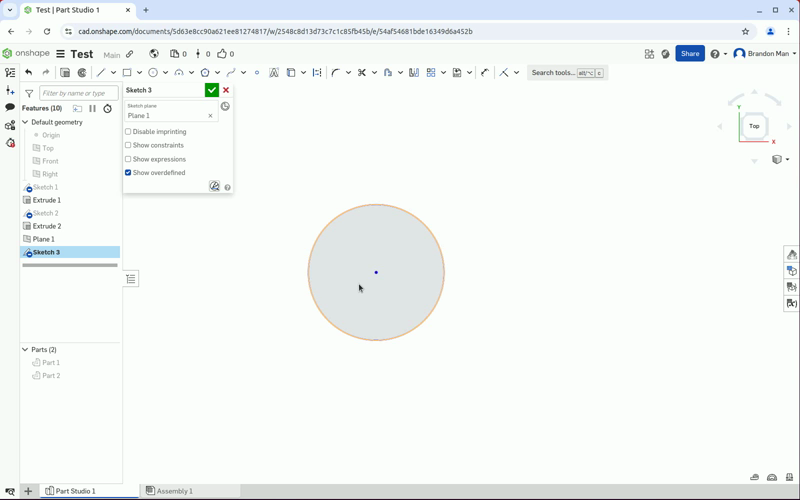
scroll(-6)
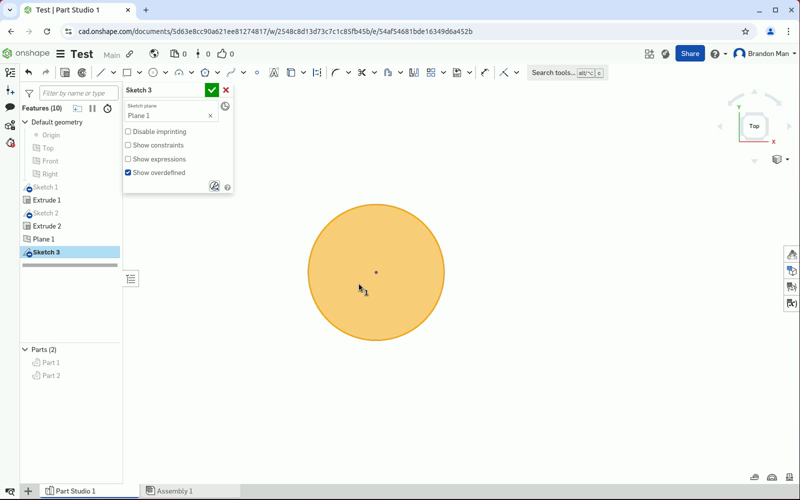
scroll(-6)
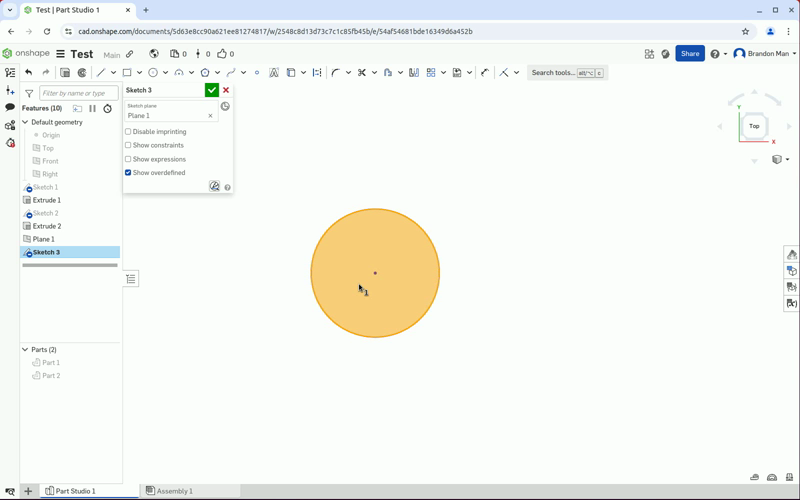
scroll(-6)
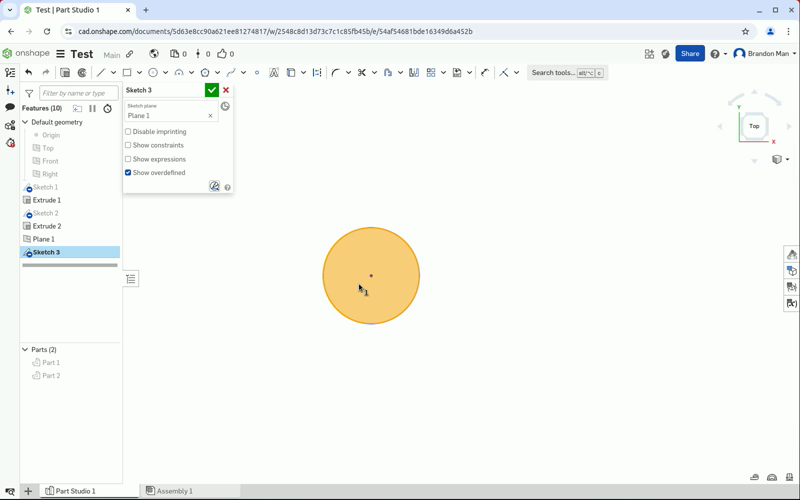
scroll(-6)
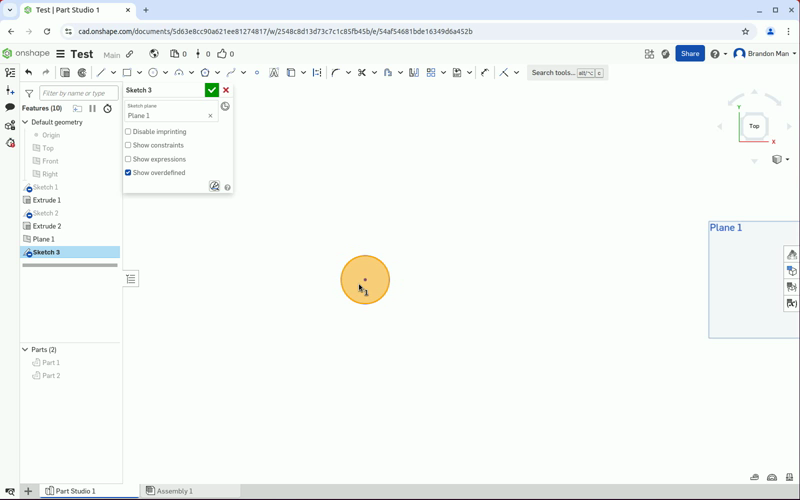
scroll(-6)
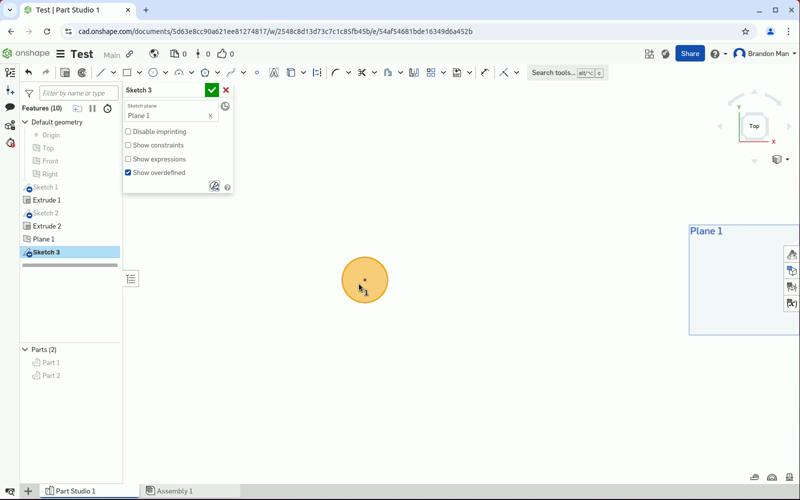
scroll(-6)
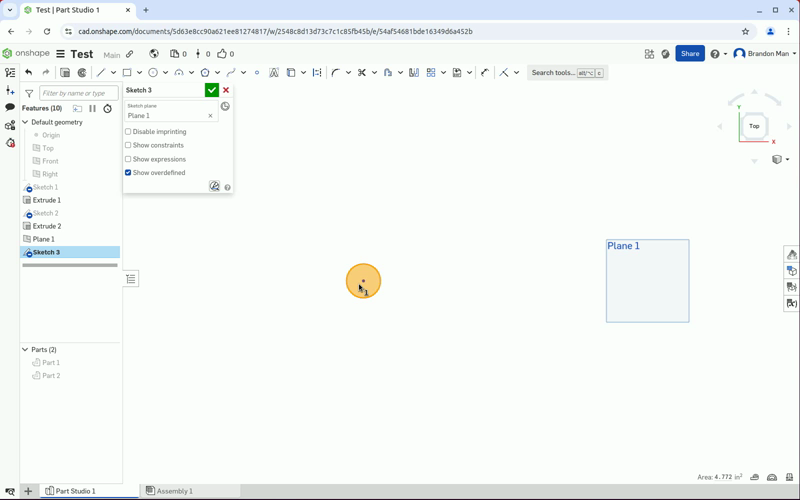
scroll(-6)
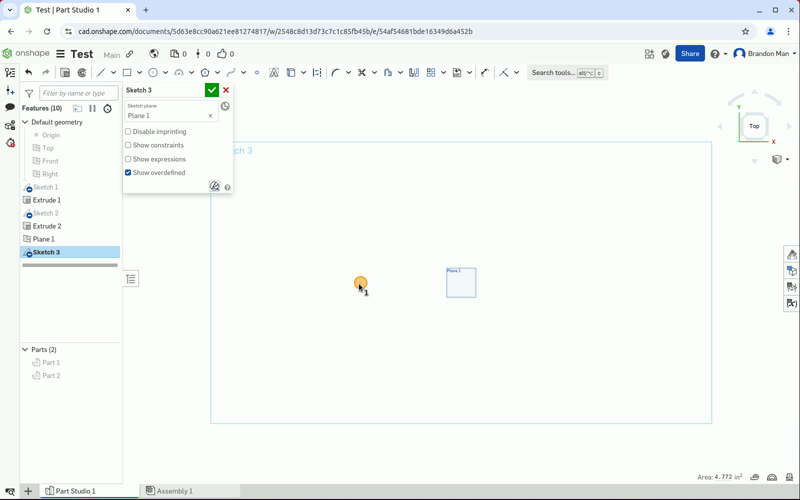
mouse_move(73, 352)
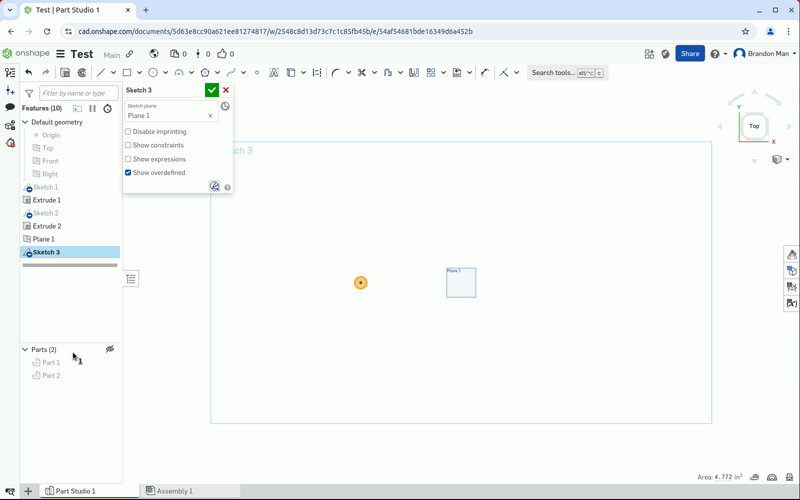
key(shift+y)
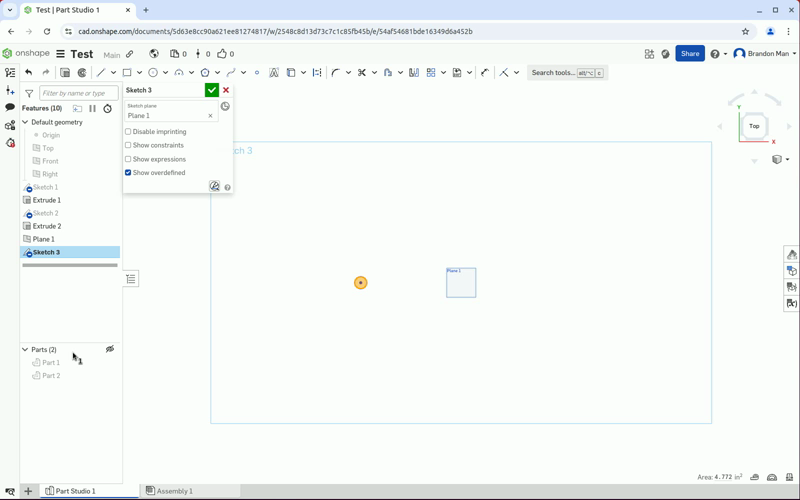
key(shift+e)
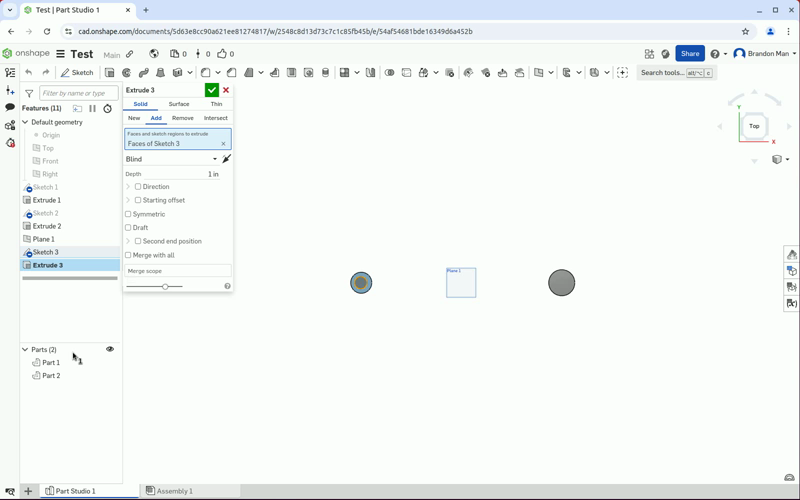
mouse_move(143, 106)
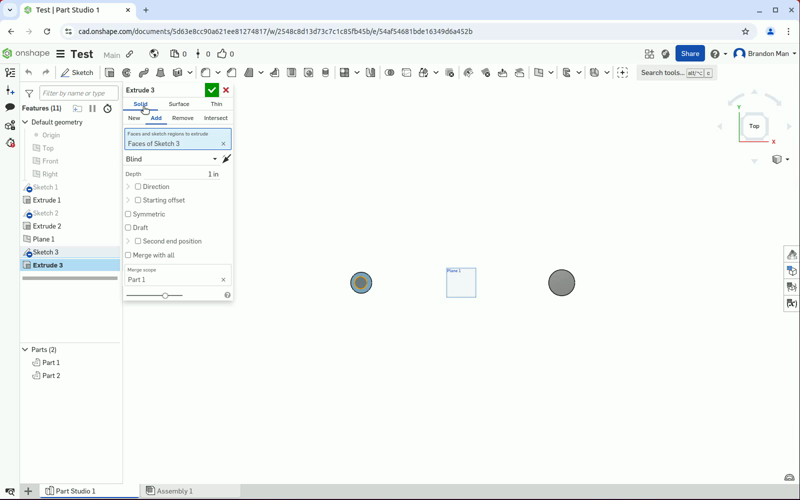
click(143, 106)
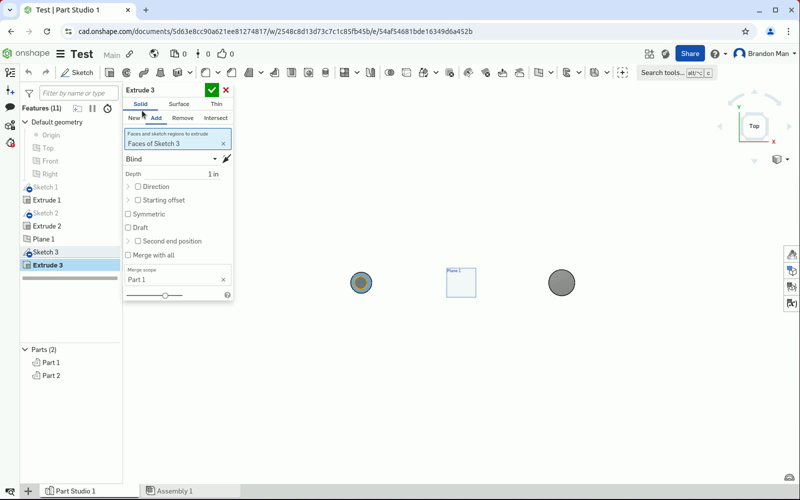
mouse_move(137, 120)
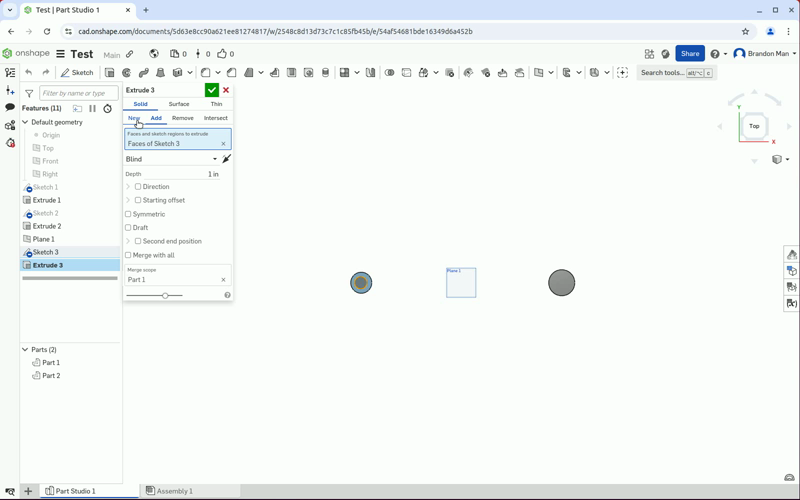
click(137, 120)
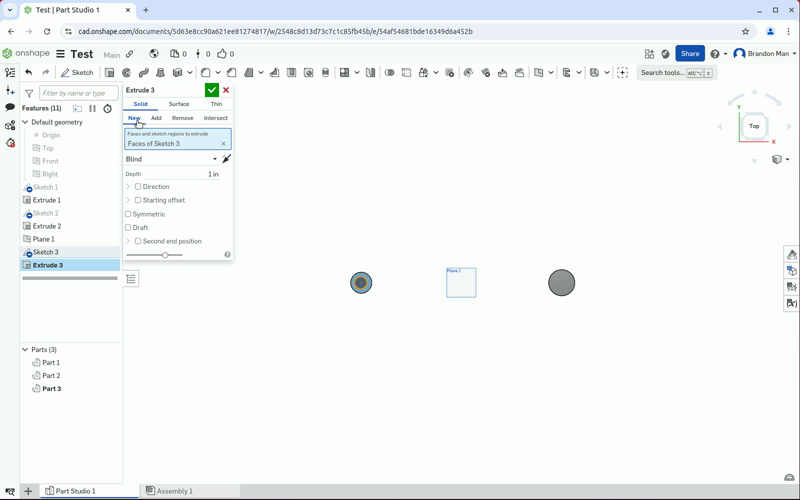
key(tab, 4)
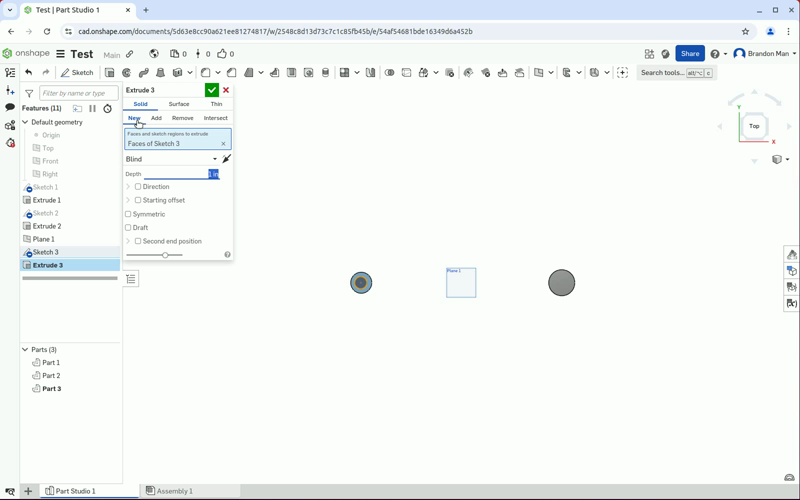
text(13.239)
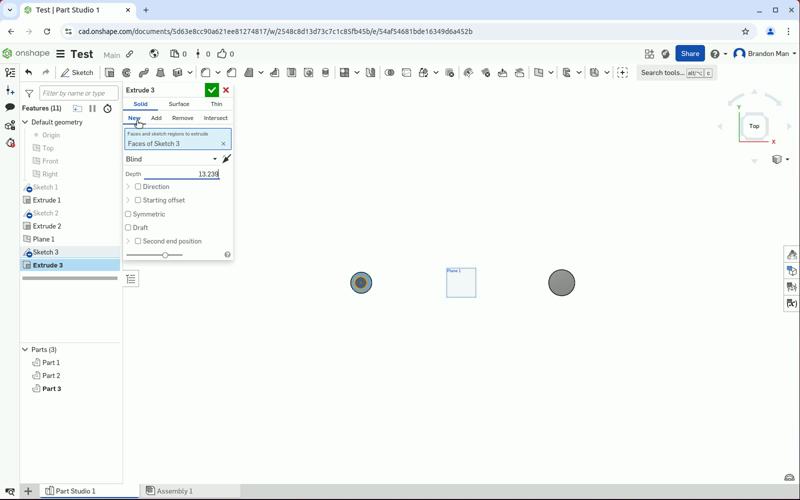
key(enter)
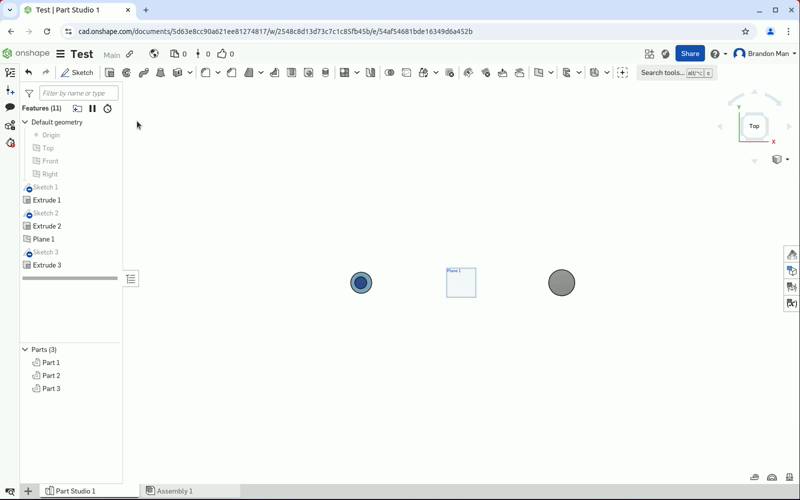
key(shift+h)
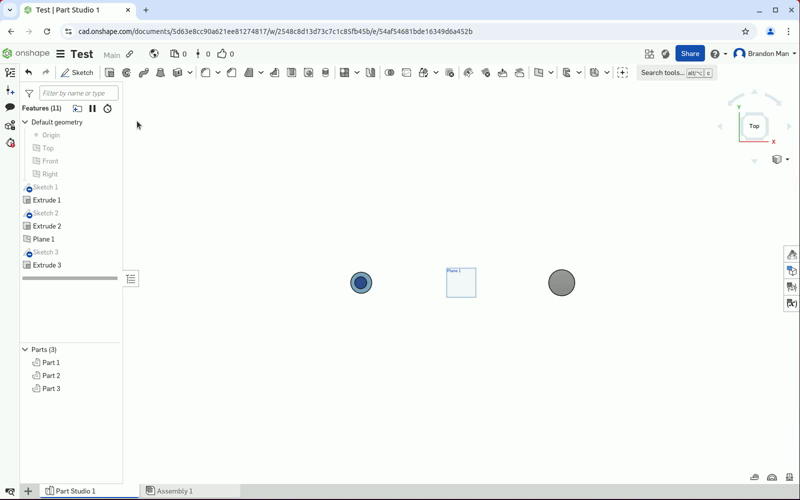
key(shift+h)
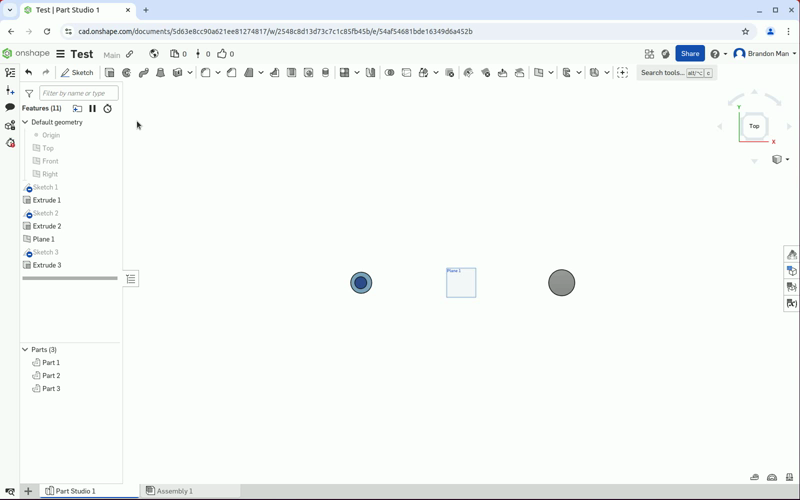
mouse_move(73, 189)
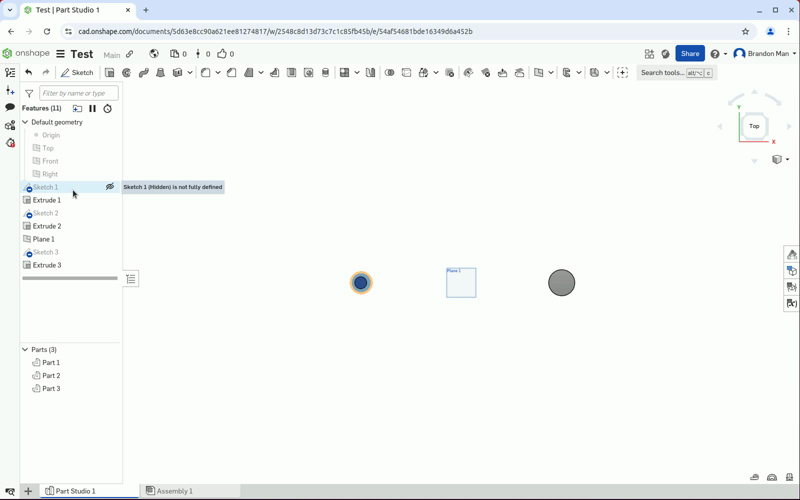
click(73, 189)
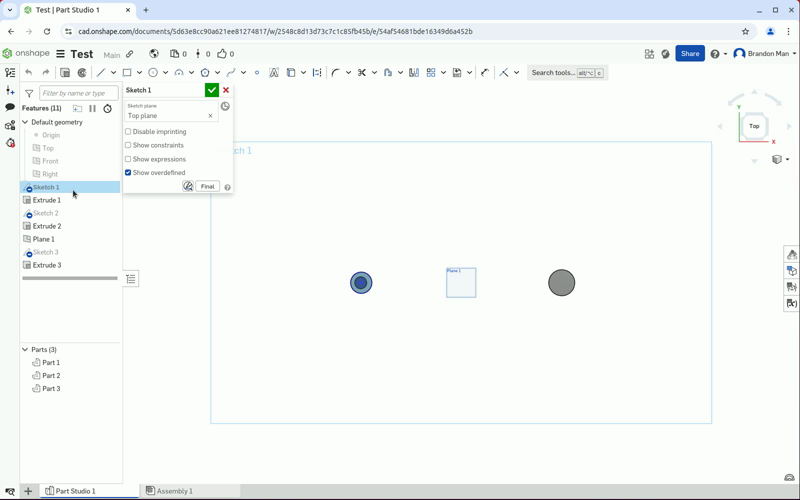
mouse_move(229, 92)
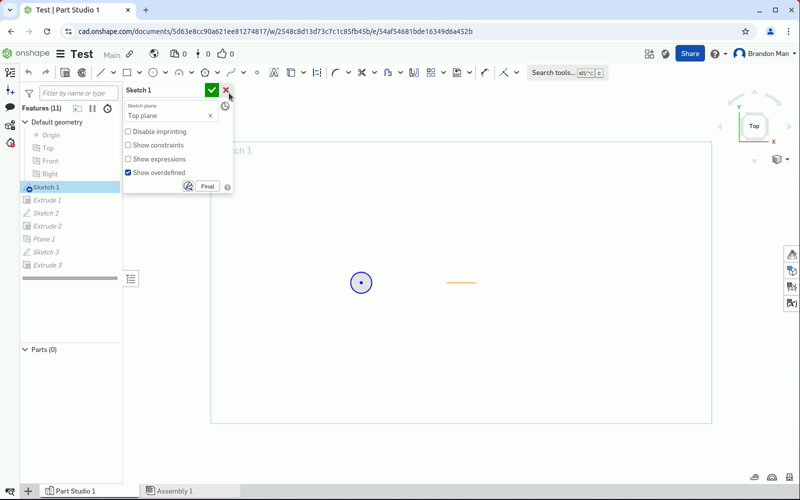
click(229, 92)
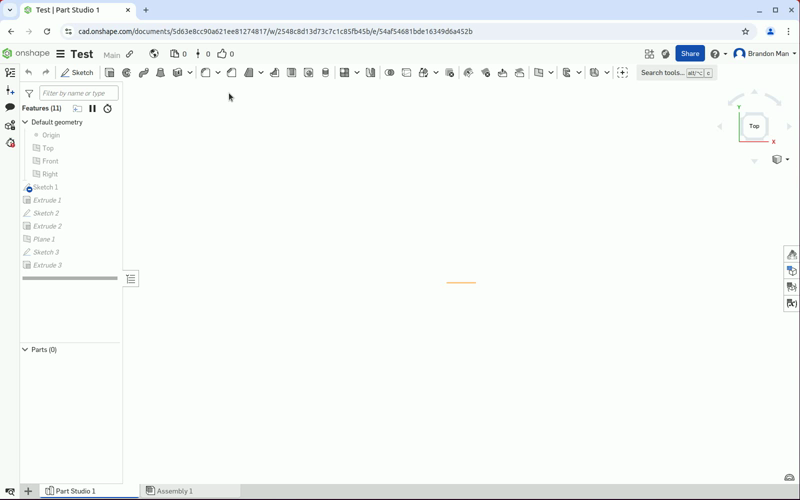
key(shift+s)
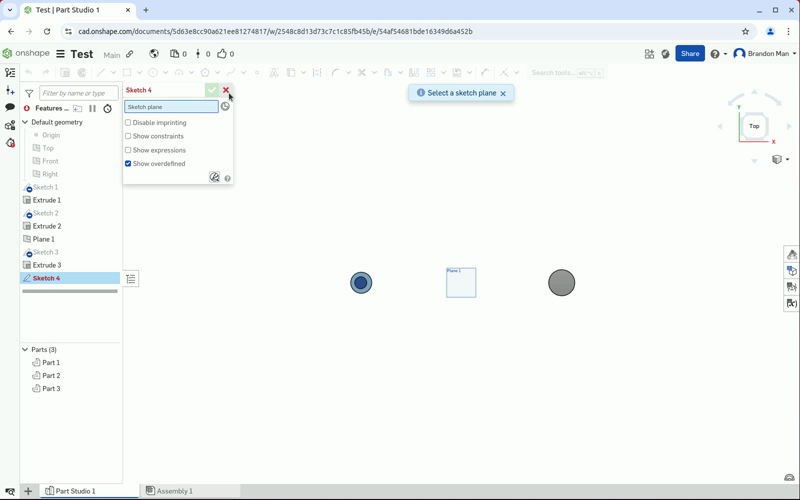
mouse_move(73, 241)
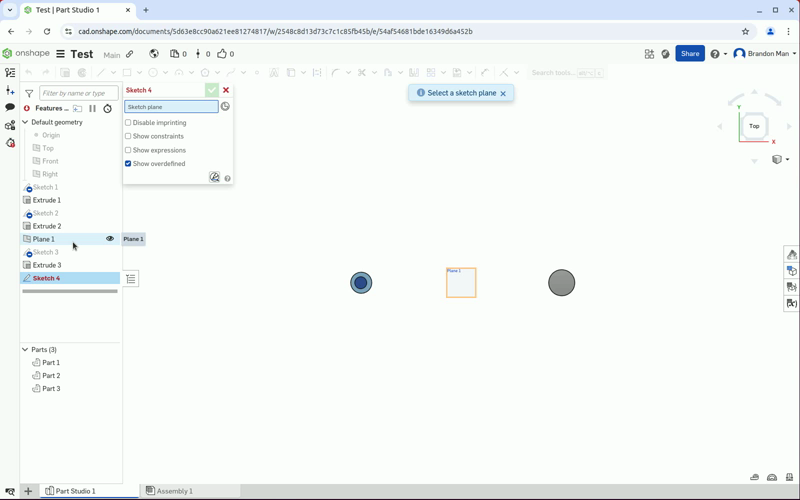
click(73, 241)
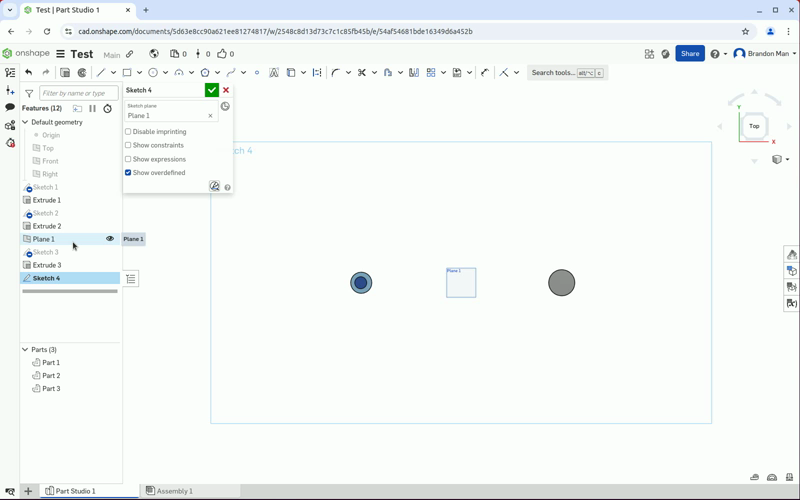
mouse_move(73, 352)
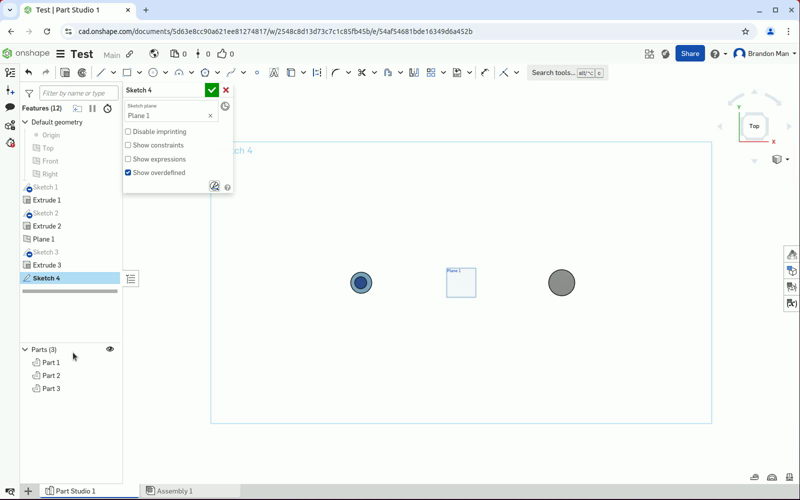
key(y)
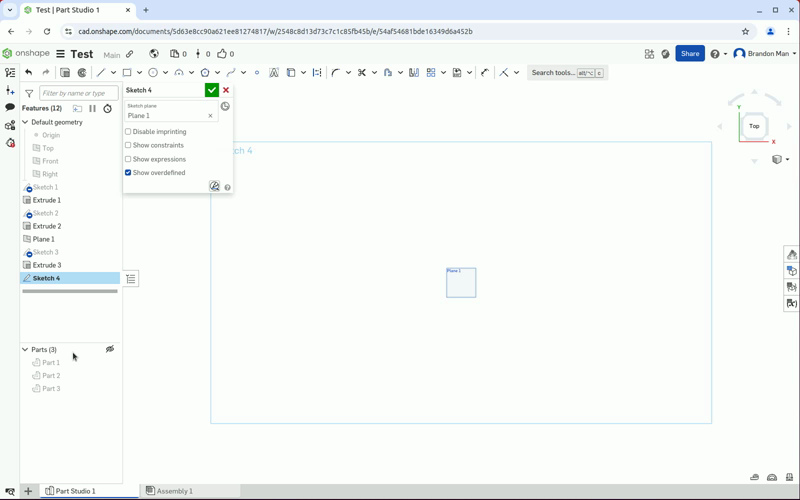
key(c)
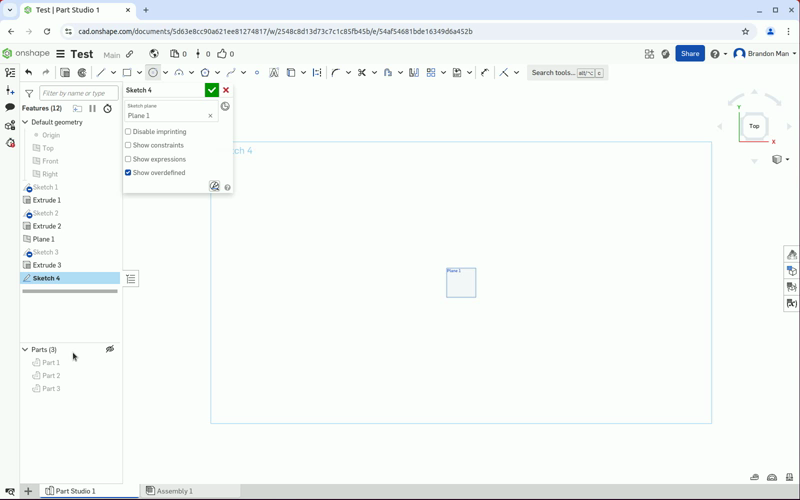
key_down(shift)
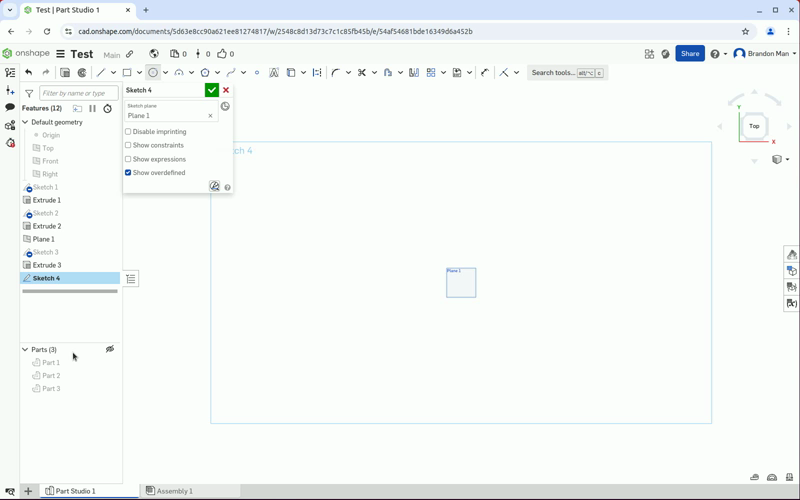
mouse_move(562, 282)
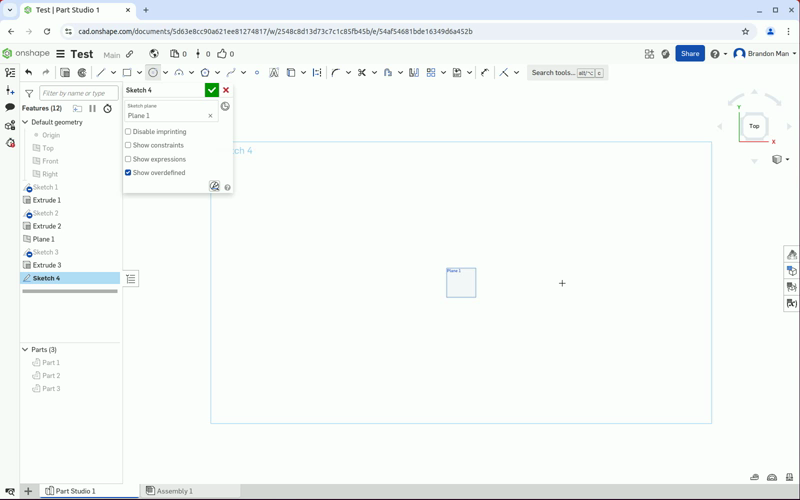
click(562, 282)
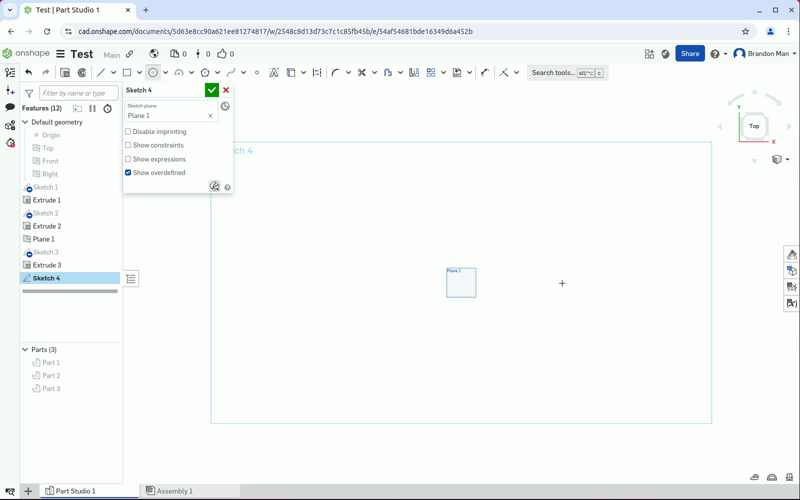
key_up(shift)
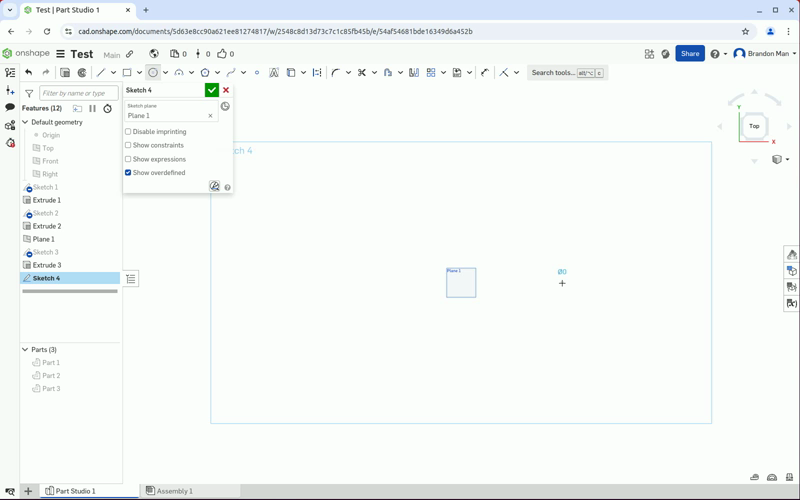
mouse_move(570, 282)
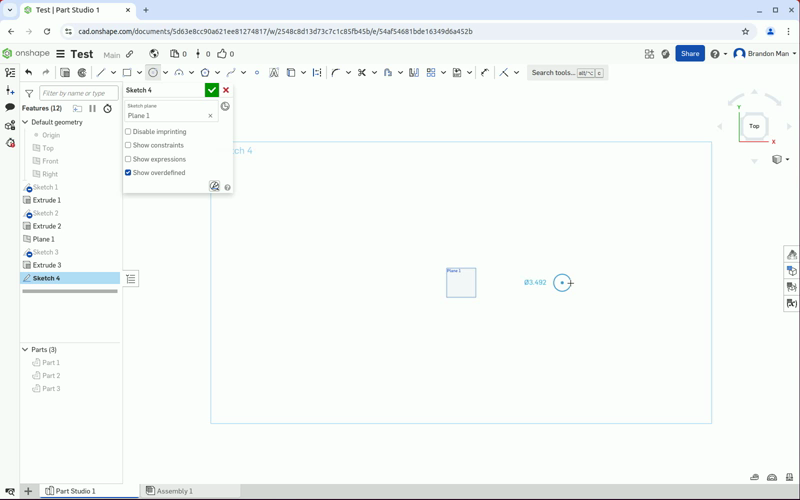
click(570, 282)
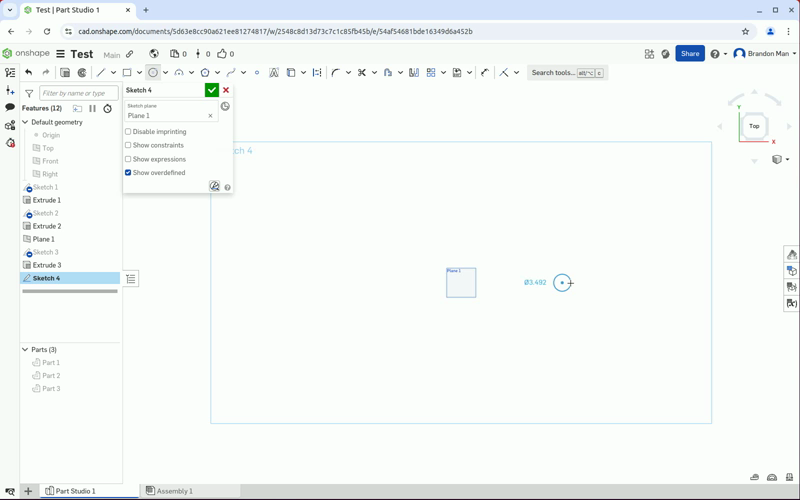
key(esc)
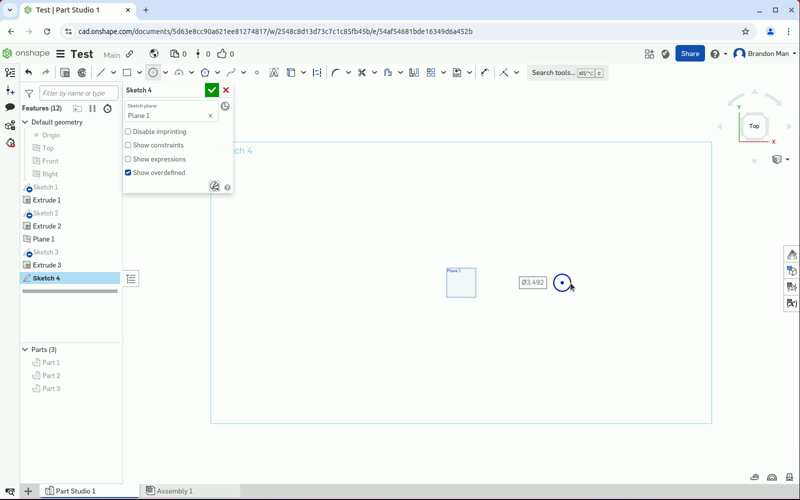
mouse_move(554, 285)
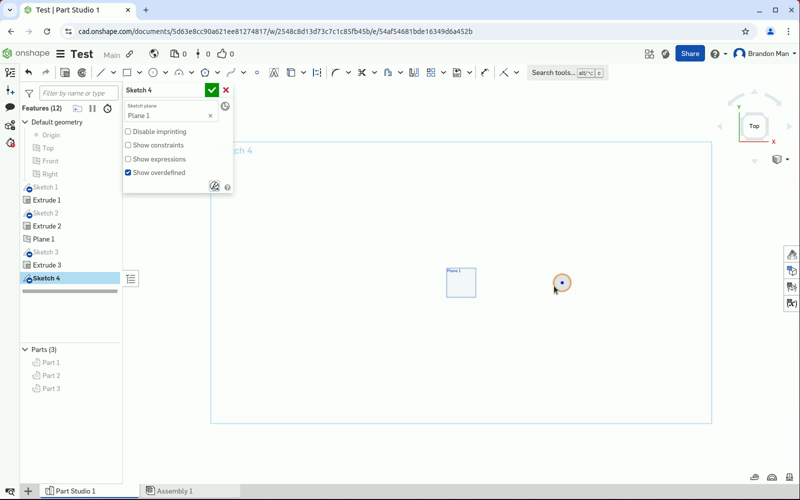
scroll(6)
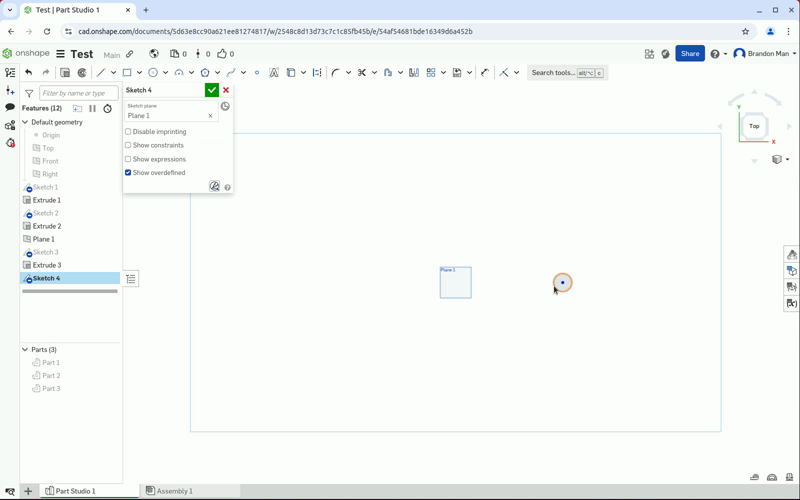
scroll(6)
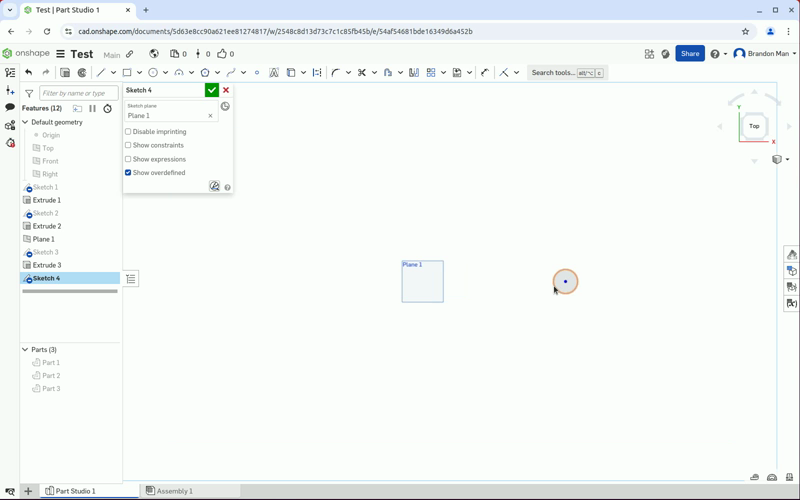
scroll(6)
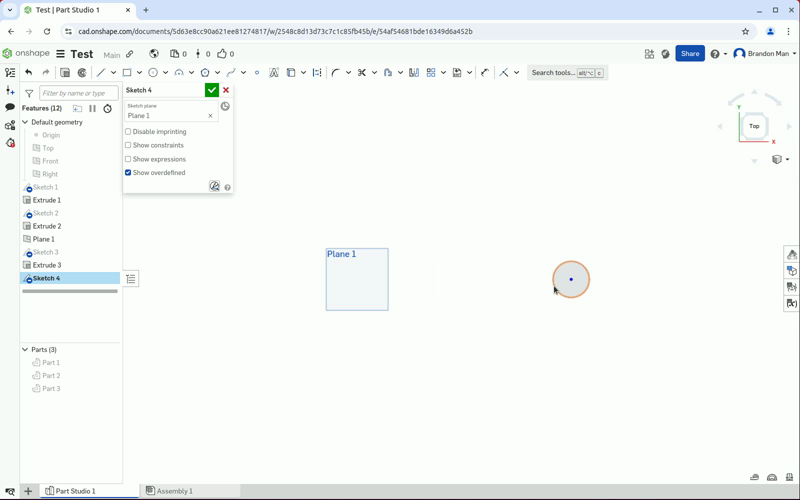
scroll(6)
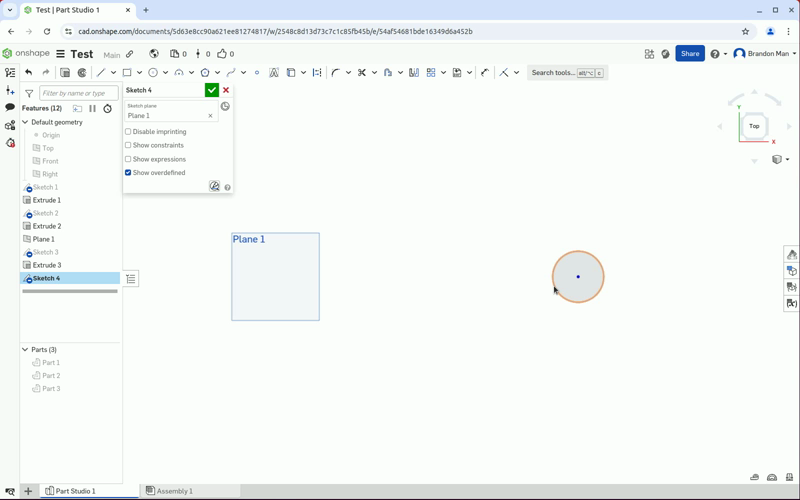
scroll(6)
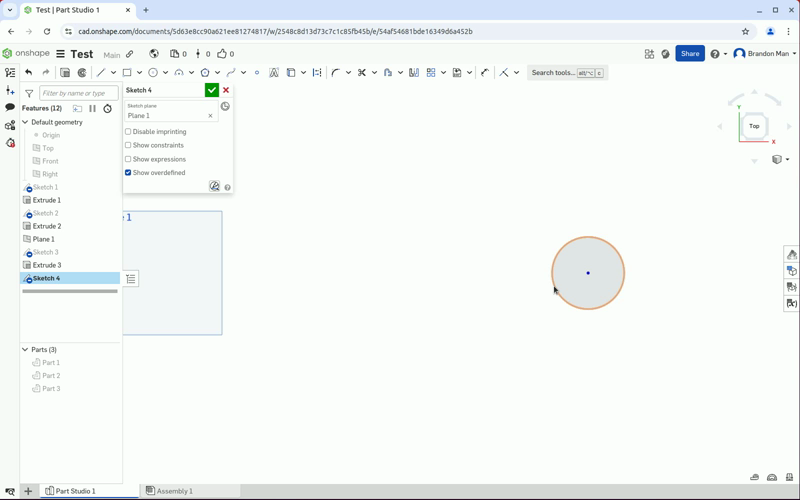
scroll(6)
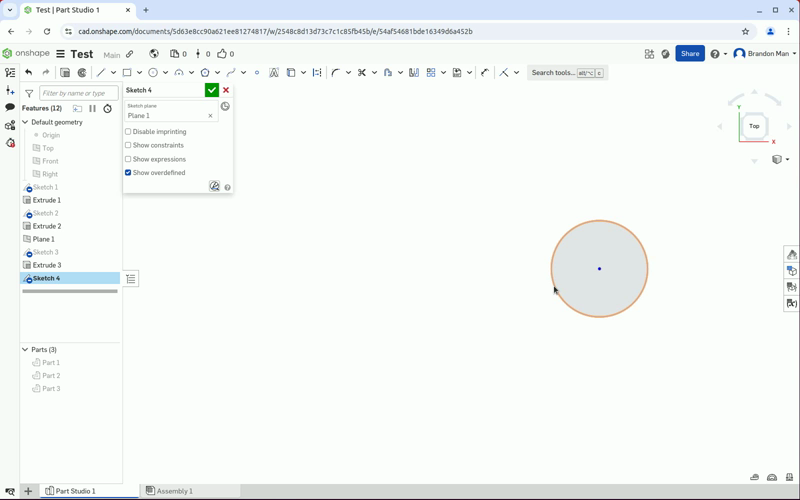
scroll(6)
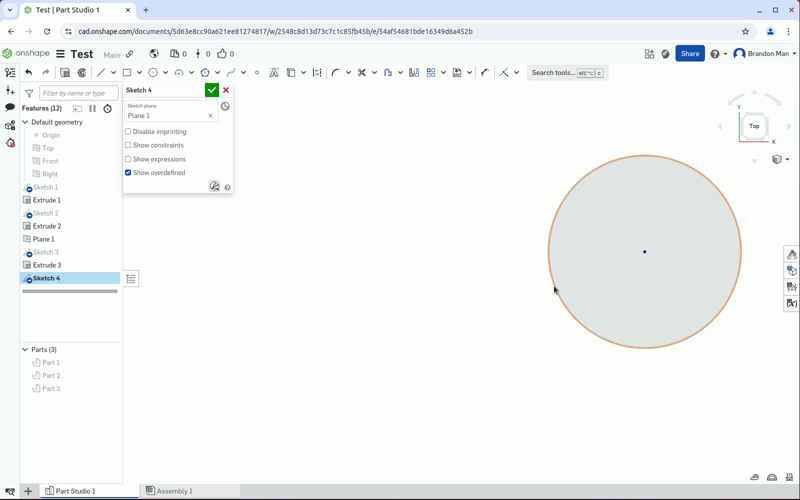
click(554, 285)
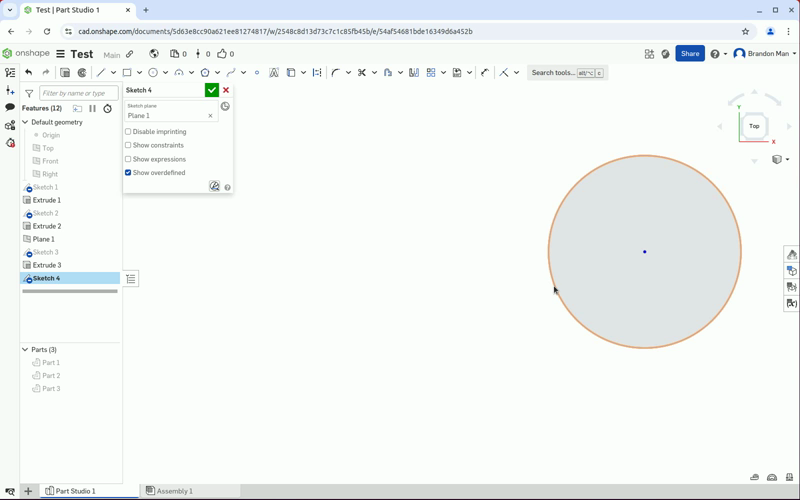
scroll(-6)
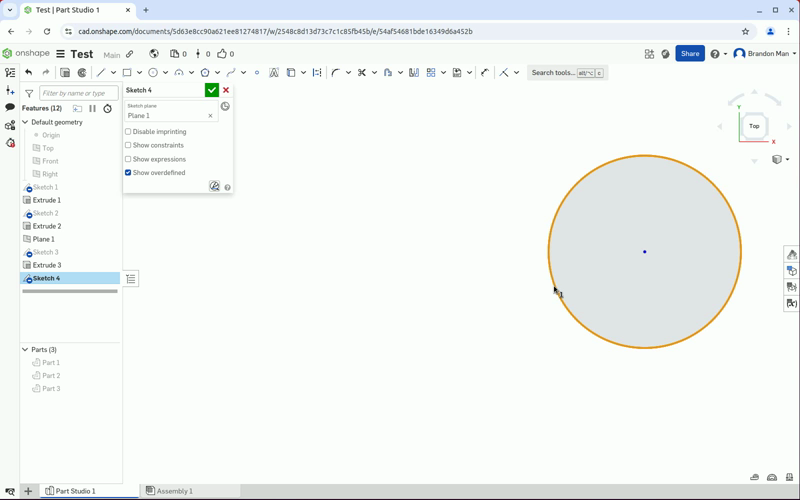
scroll(-6)
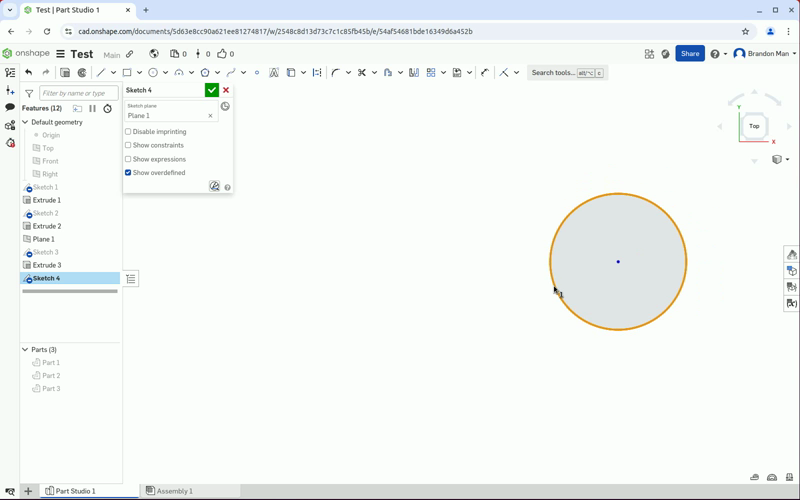
scroll(-6)
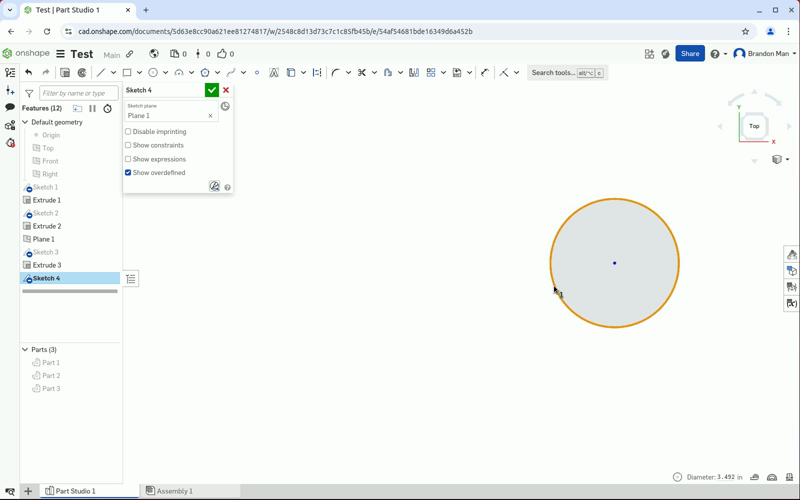
scroll(-6)
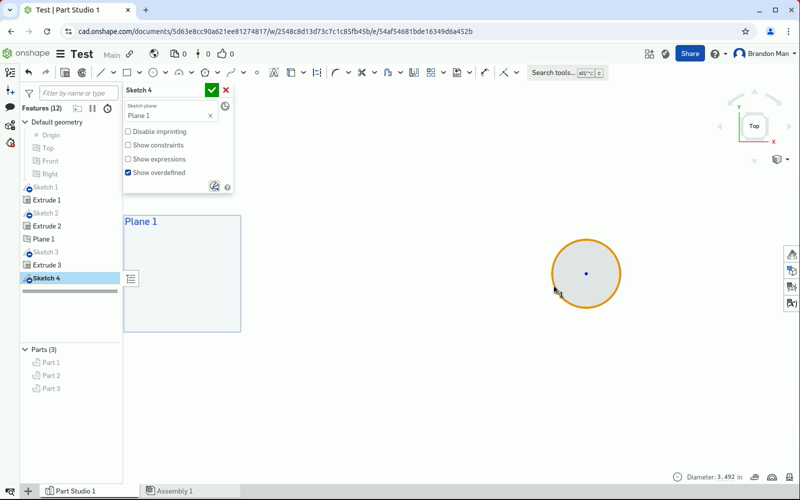
scroll(-6)
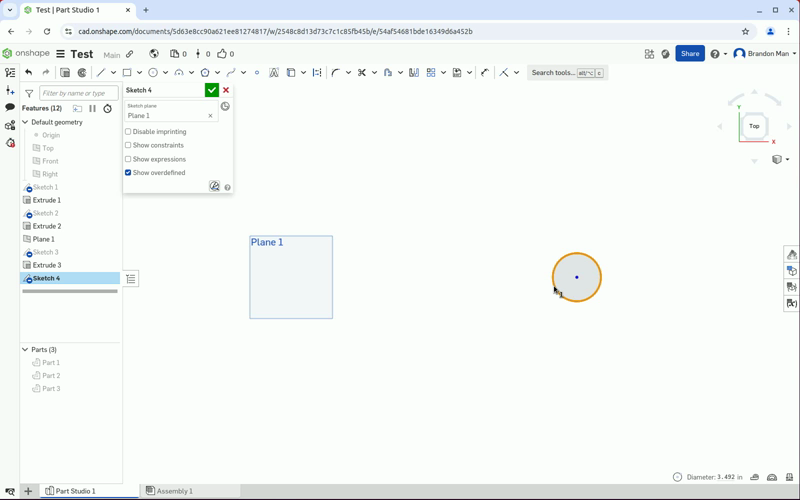
scroll(-6)
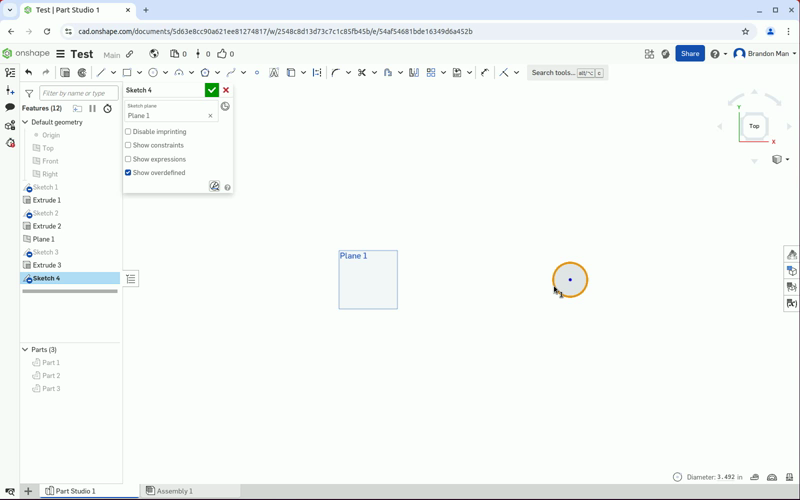
scroll(-6)
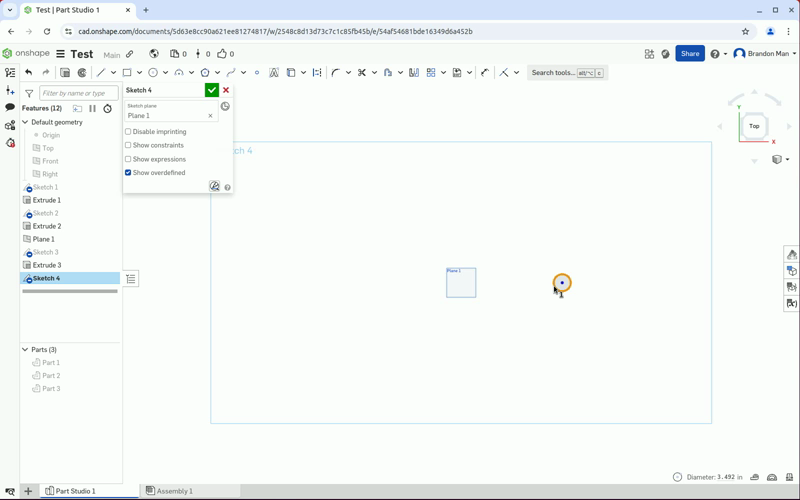
mouse_move(73, 352)
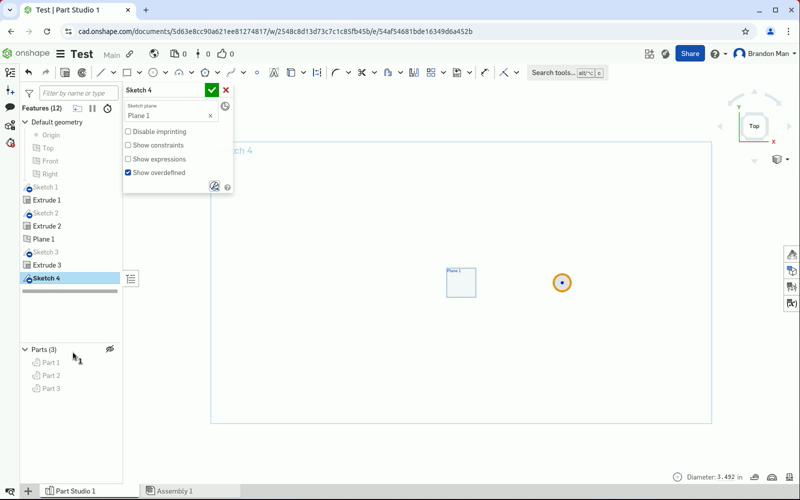
key(shift+y)
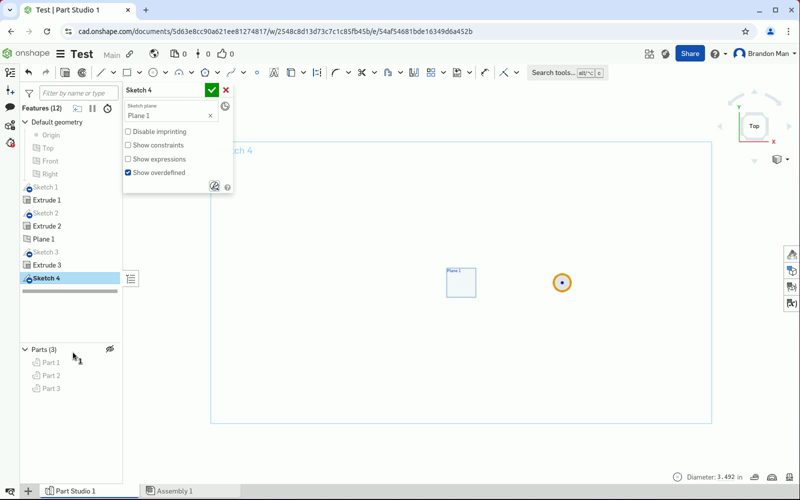
key(shift+e)
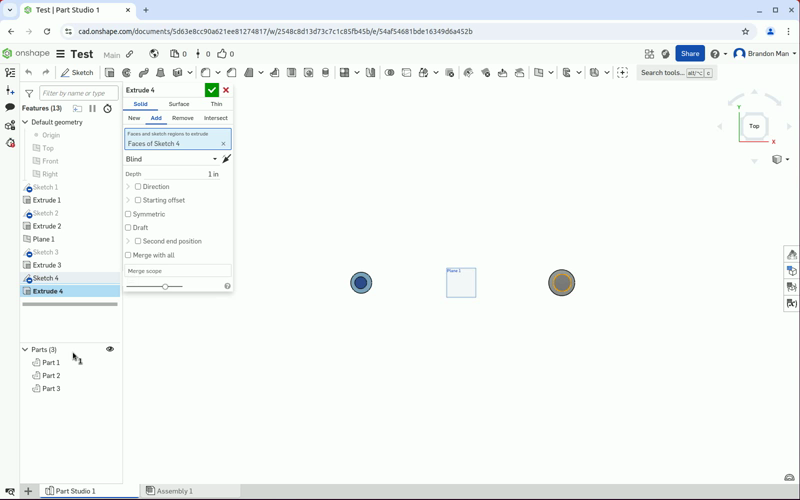
mouse_move(143, 106)
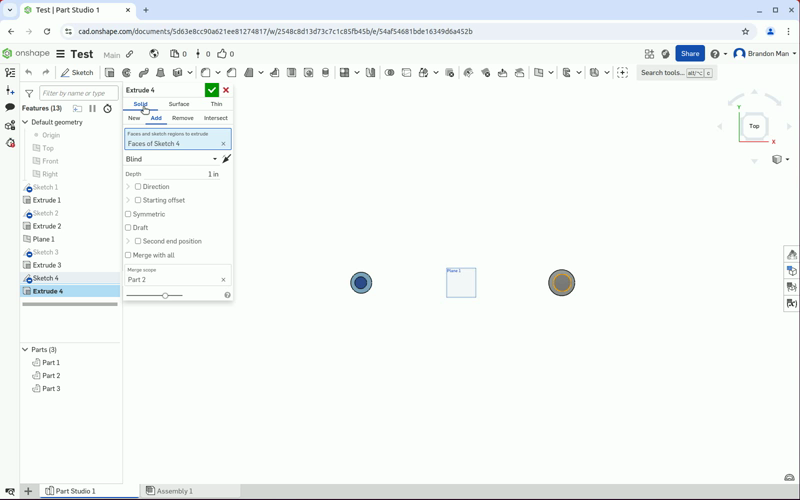
click(143, 106)
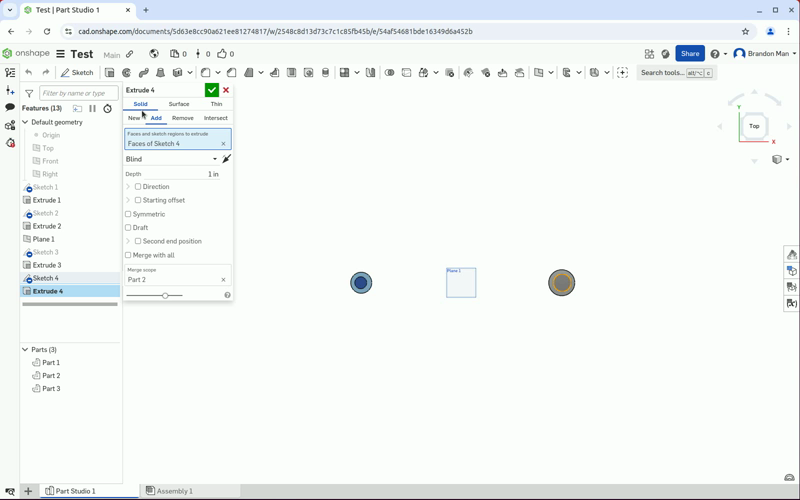
mouse_move(137, 120)
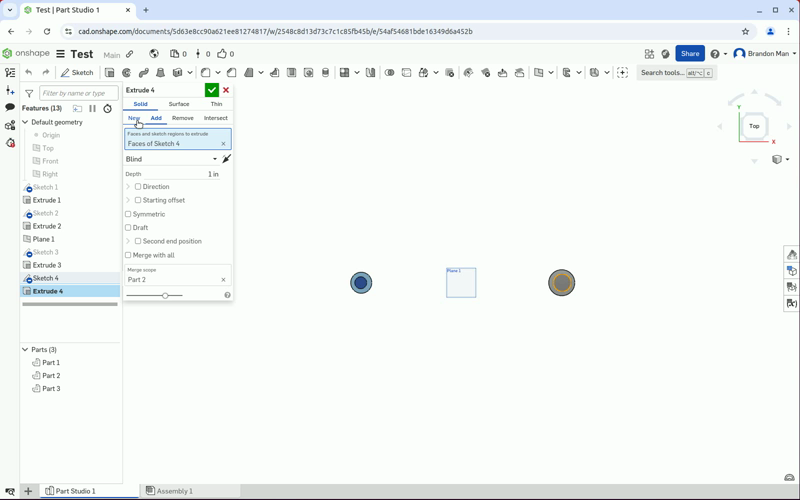
click(137, 120)
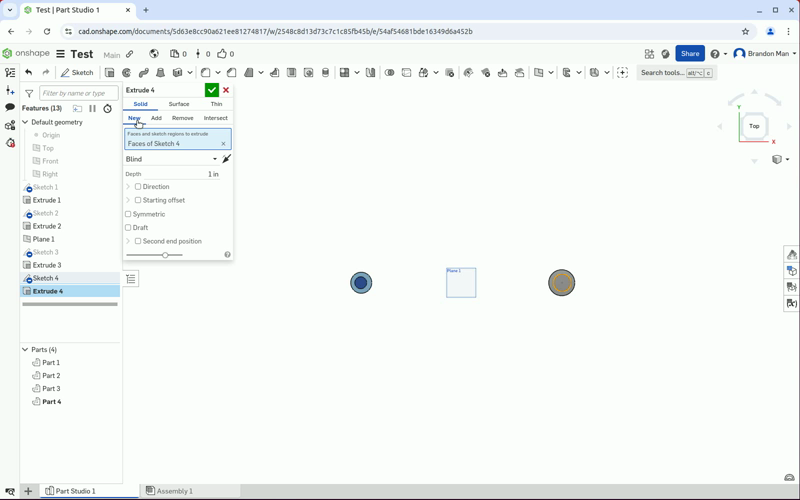
key(tab, 4)
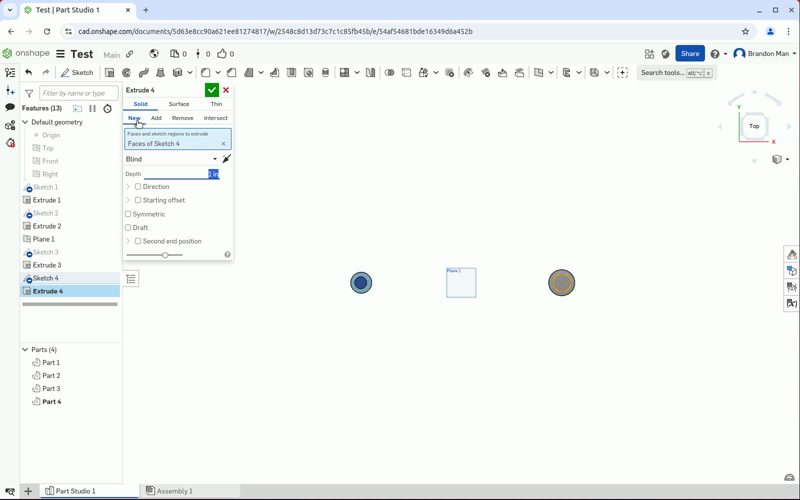
text(20.701)
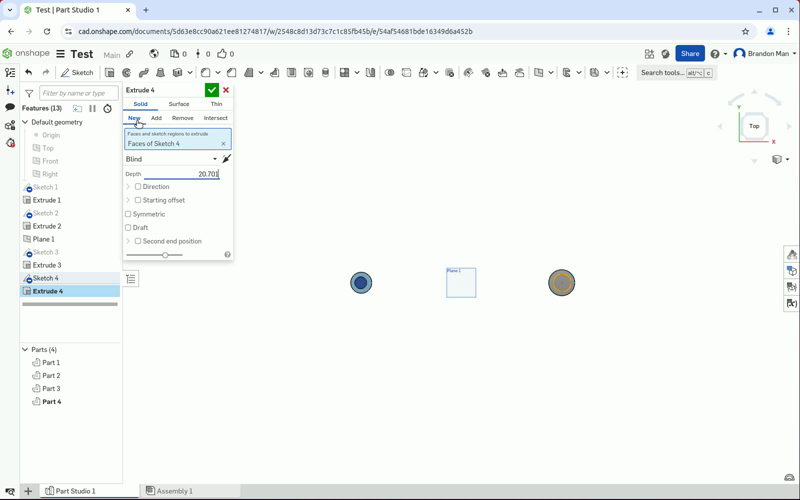
key(enter)
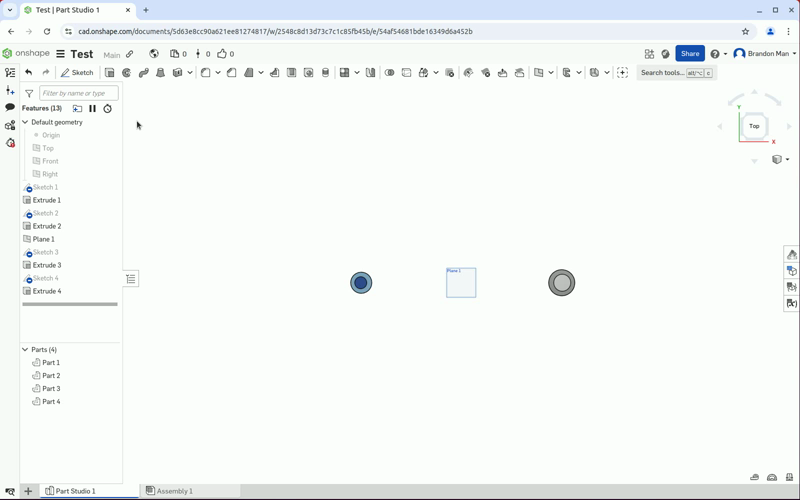
key(shift+h)
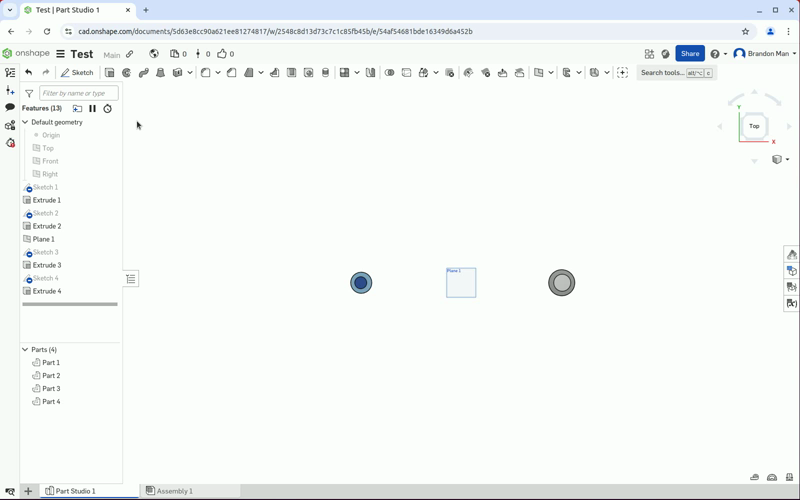
key(shift+h)
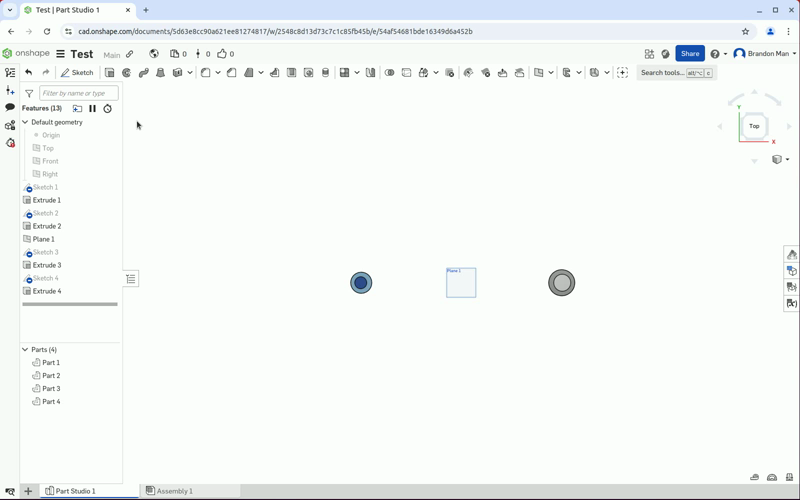
mouse_move(73, 189)
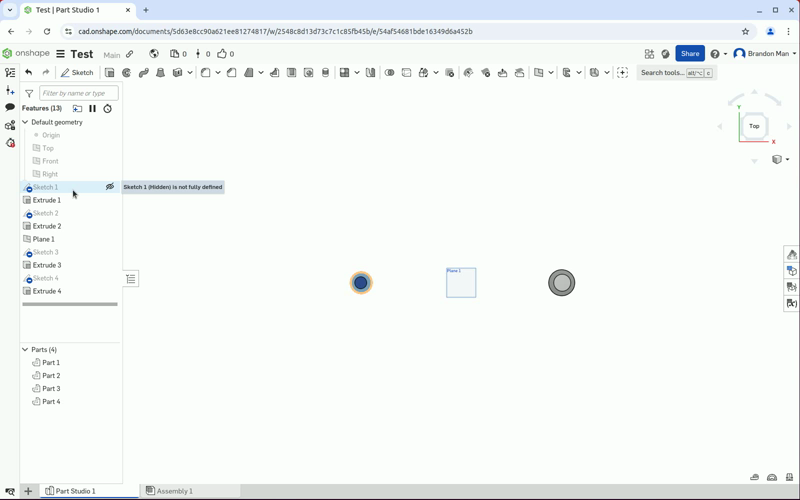
click(73, 189)
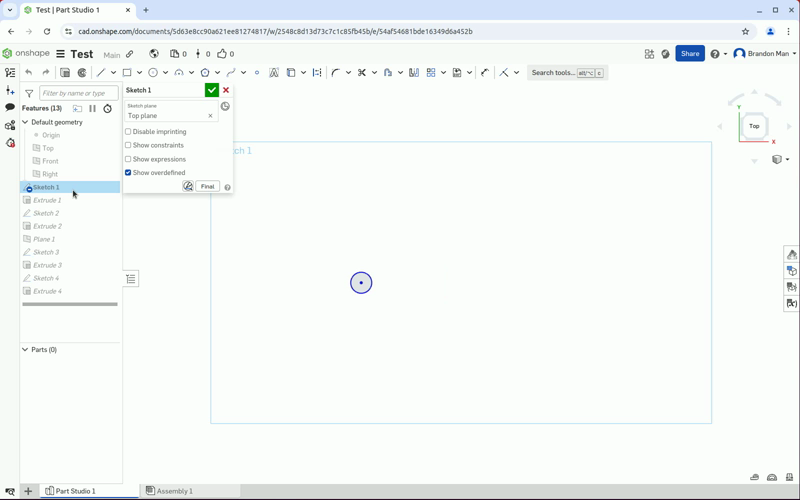
mouse_move(229, 92)
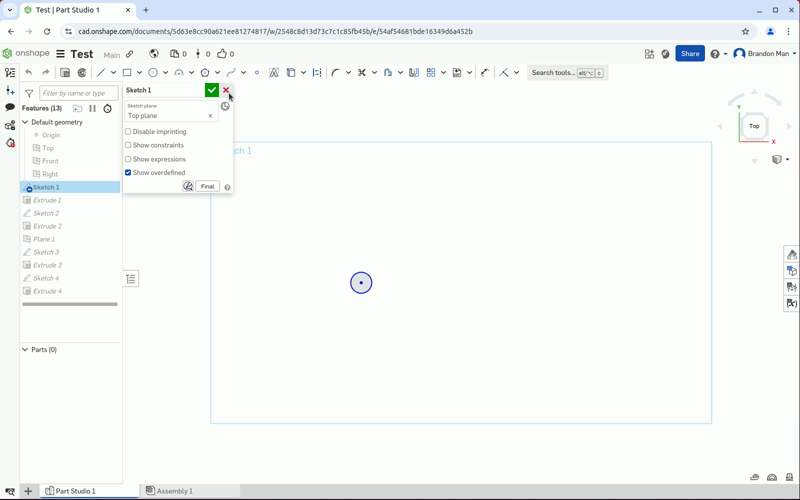
click(229, 92)
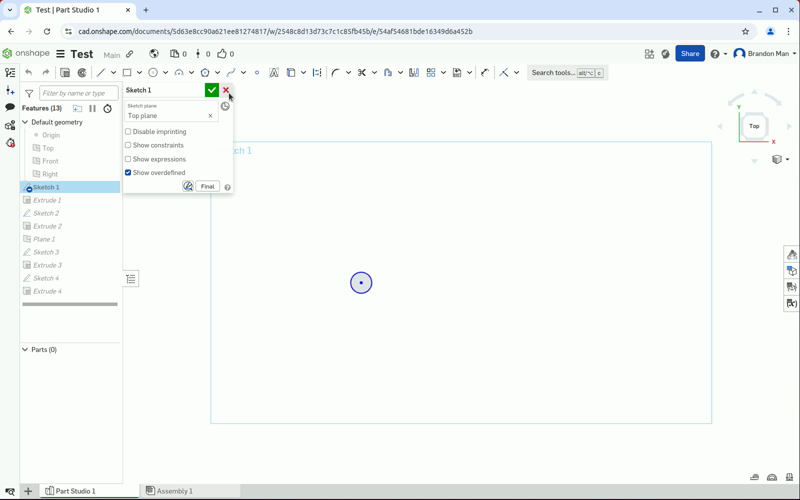
key(shift+s)
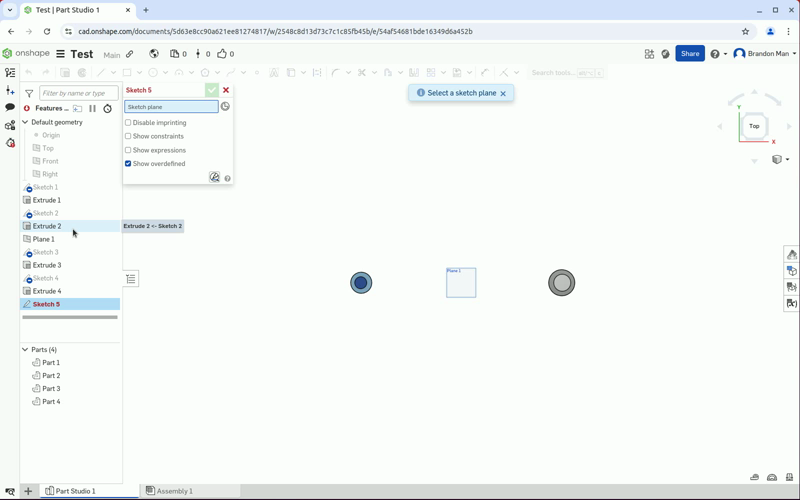
scroll(3)
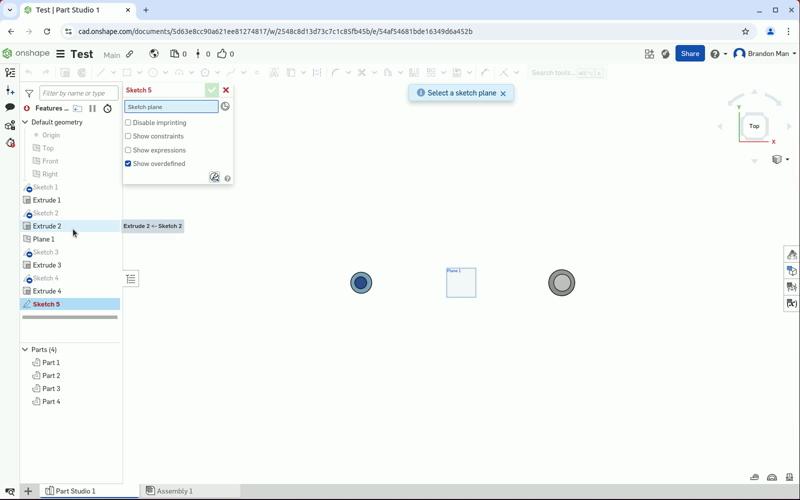
mouse_move(73, 150)
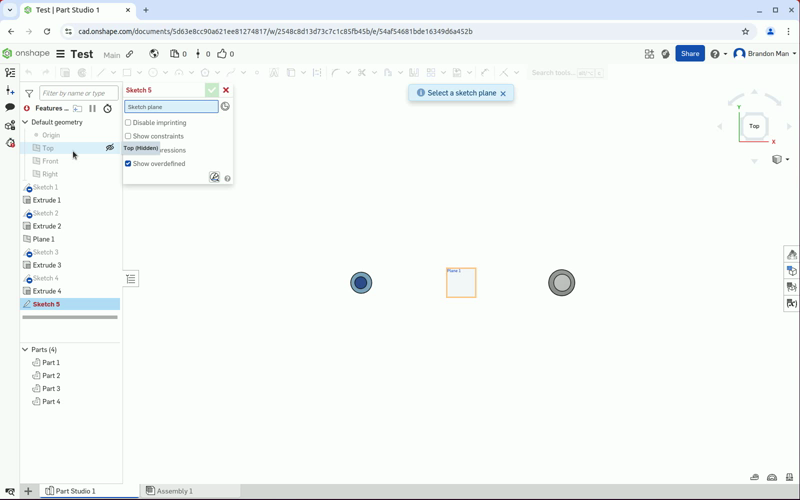
click(73, 150)
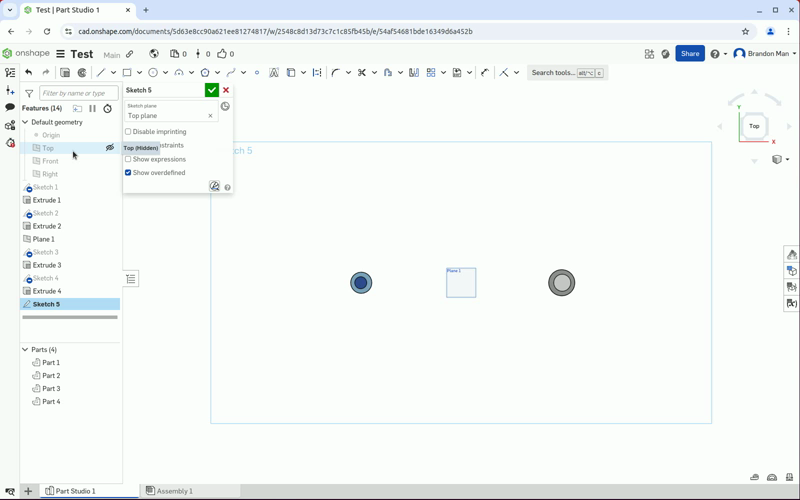
mouse_move(73, 352)
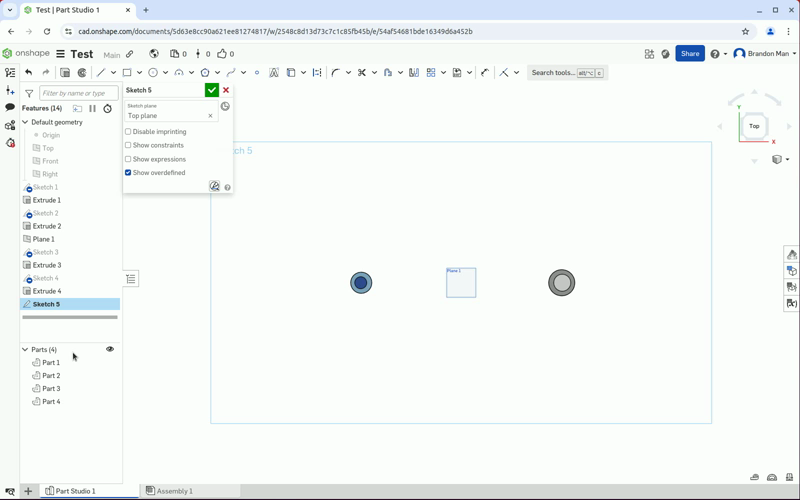
key(y)
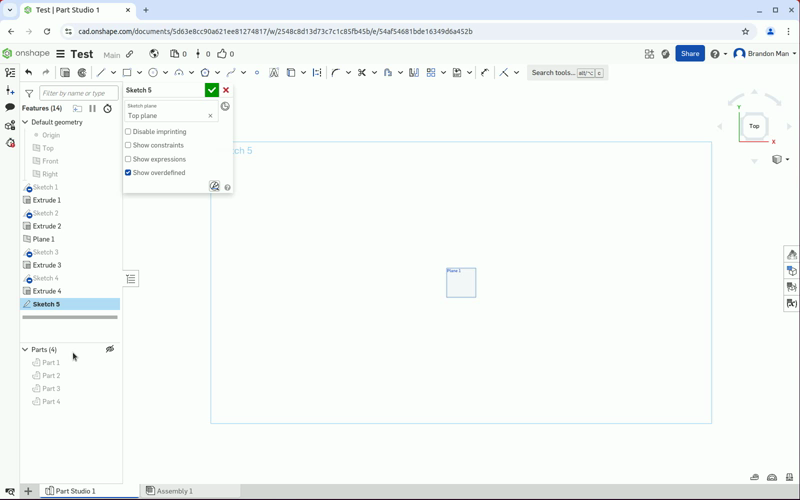
key(l)
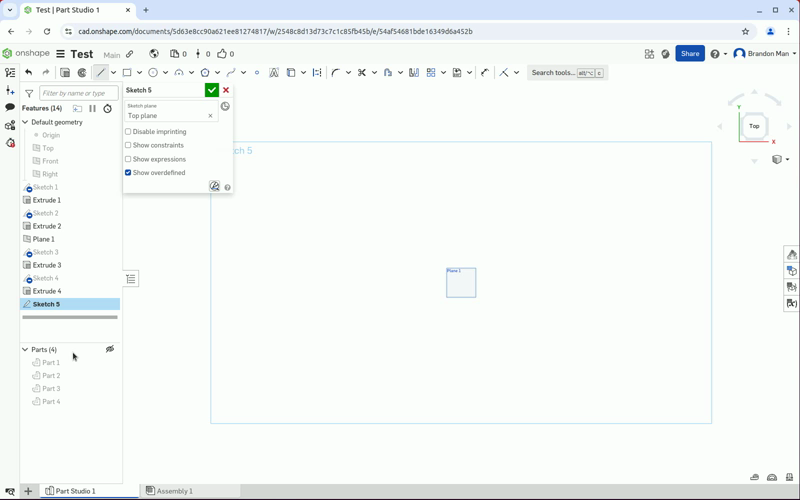
key_down(shift)
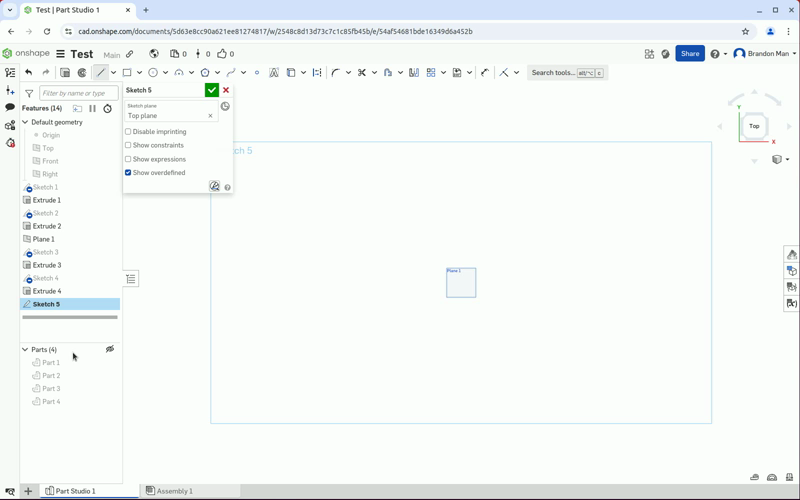
mouse_move(444, 282)
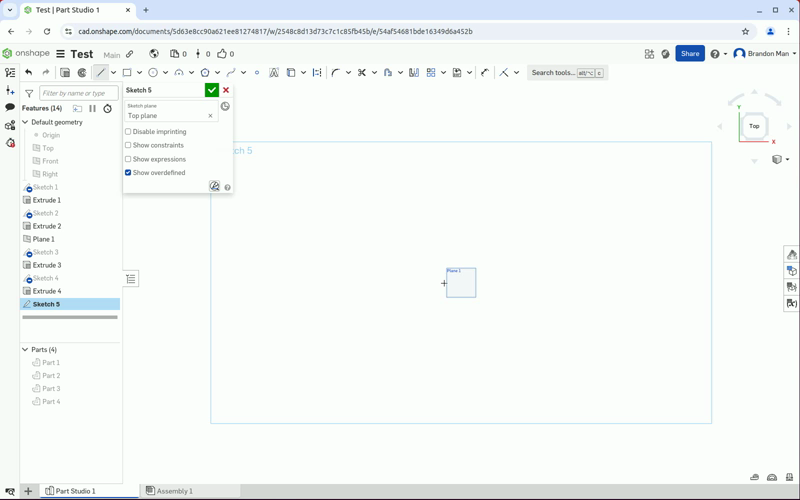
click(444, 282)
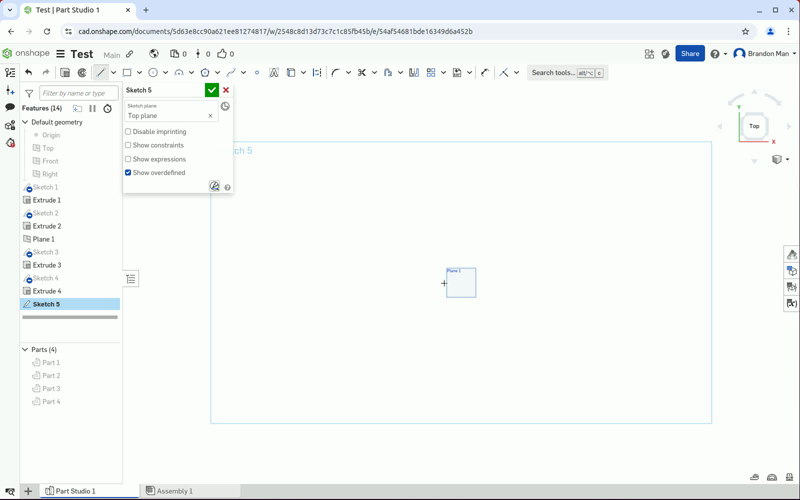
key_up(shift)
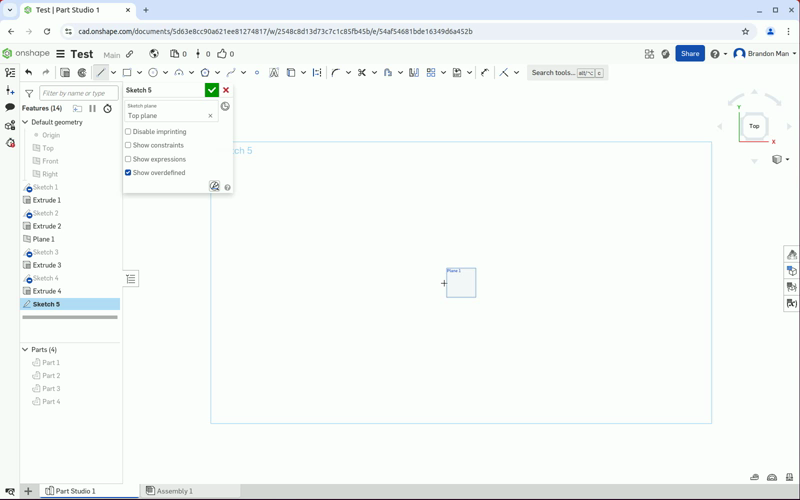
key_down(shift)
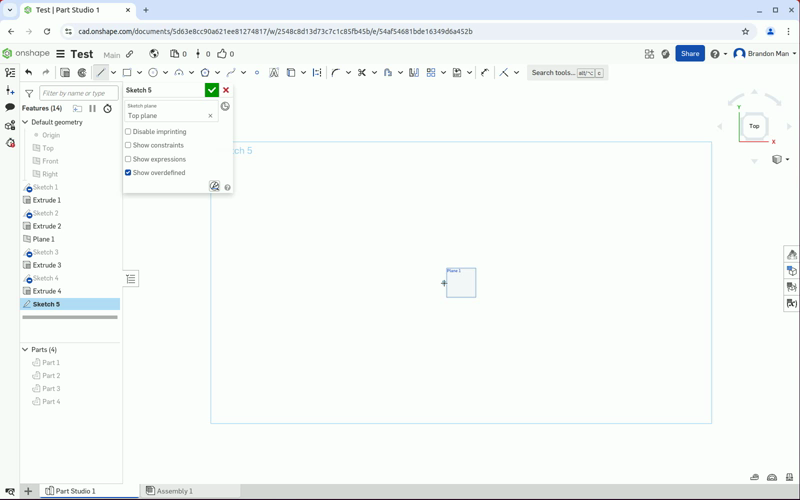
mouse_move(474, 282)
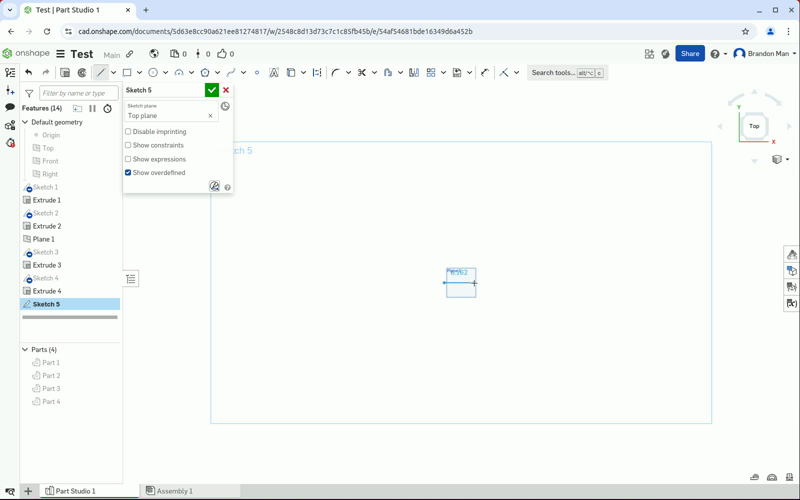
mouse_move(453, 297)
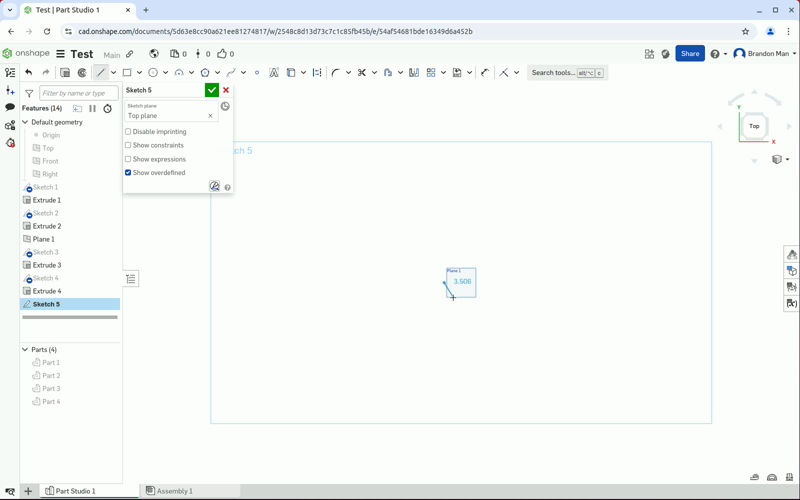
click(453, 297)
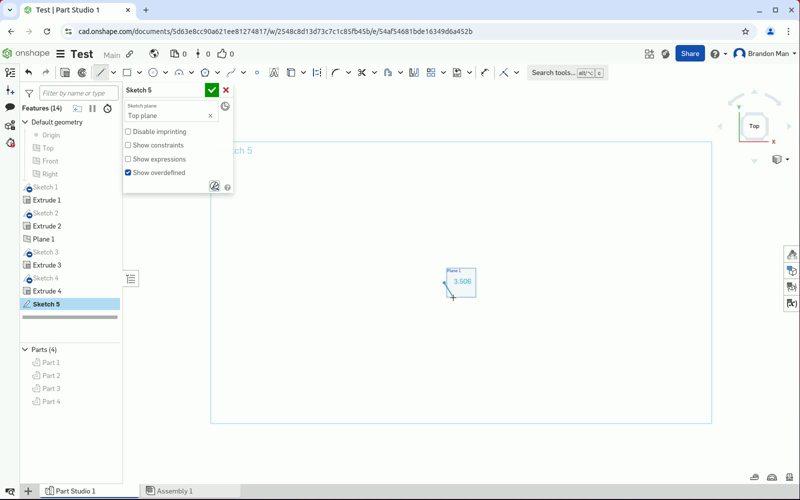
key_up(shift)
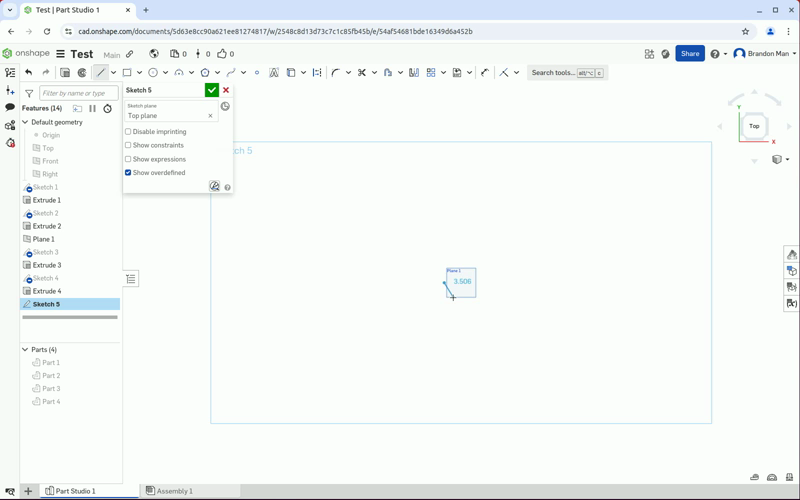
key_down(shift)
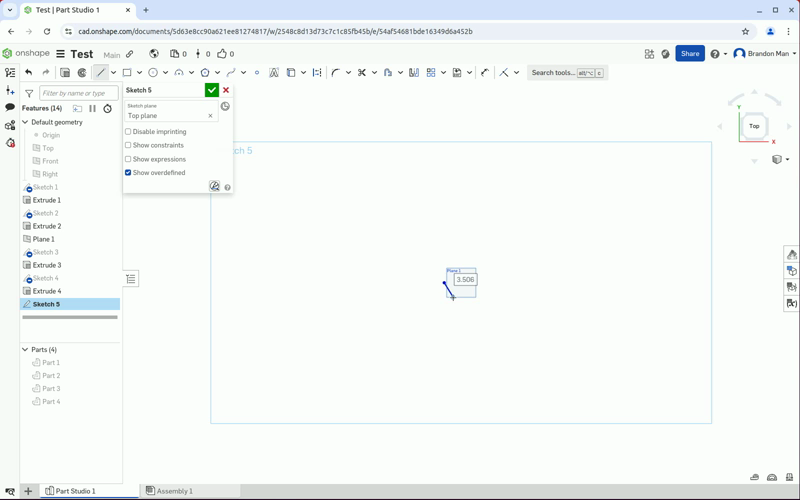
mouse_move(483, 297)
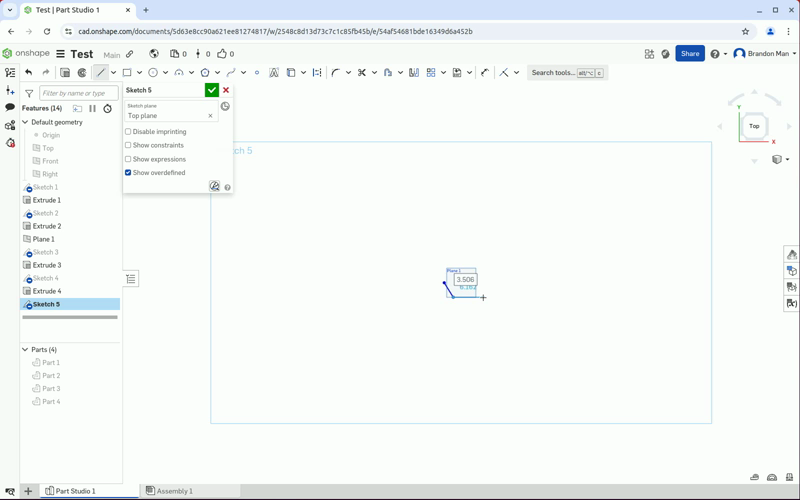
mouse_move(469, 297)
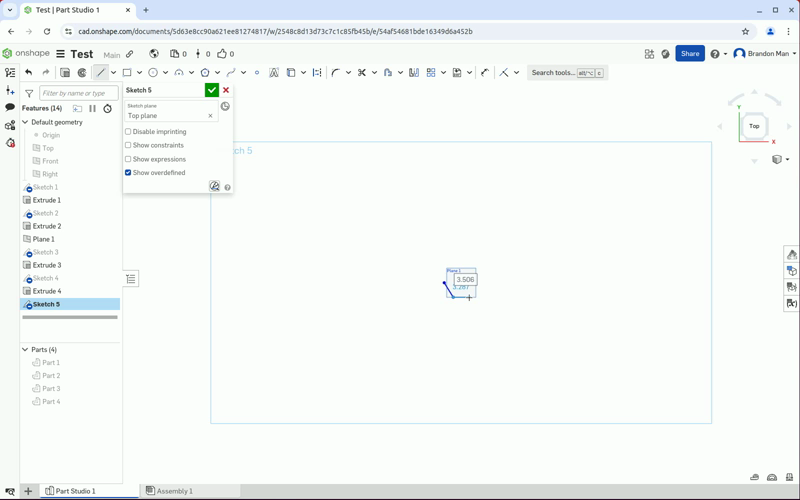
click(469, 297)
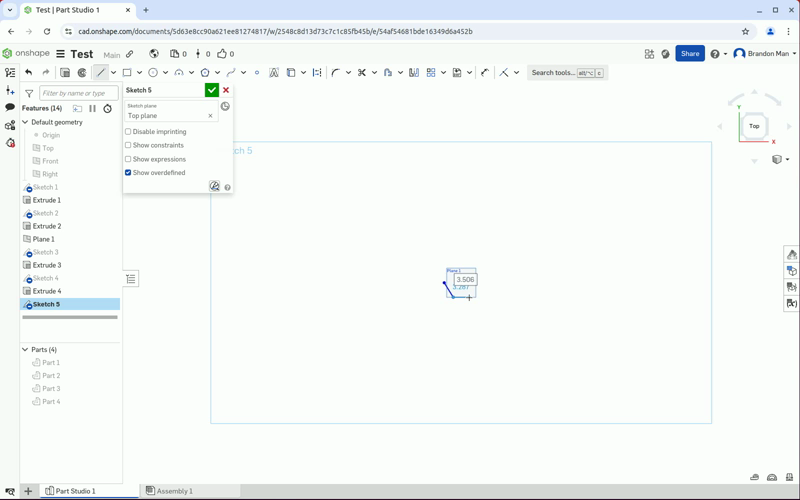
key_up(shift)
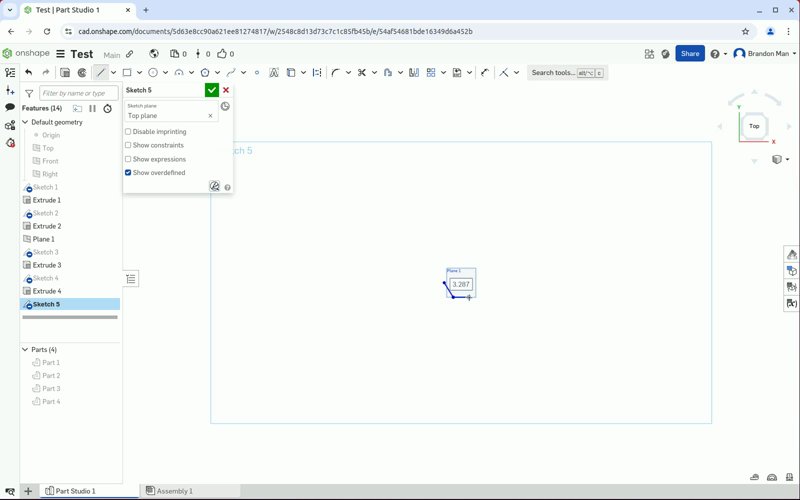
key_down(shift)
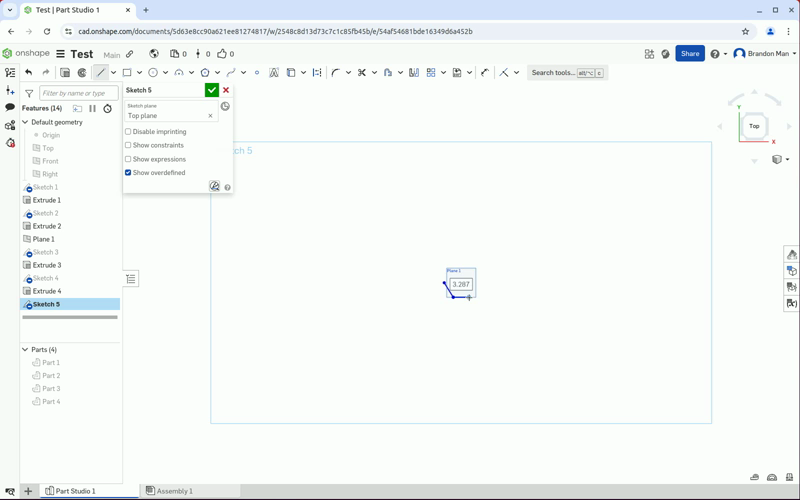
mouse_move(499, 297)
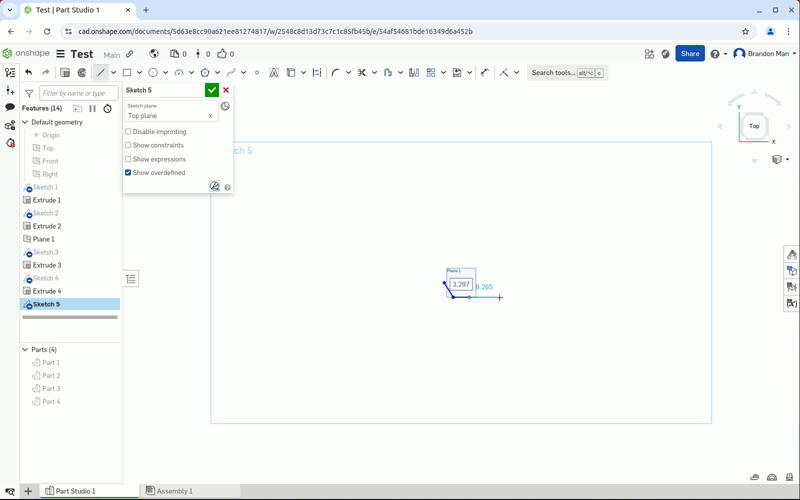
mouse_move(478, 282)
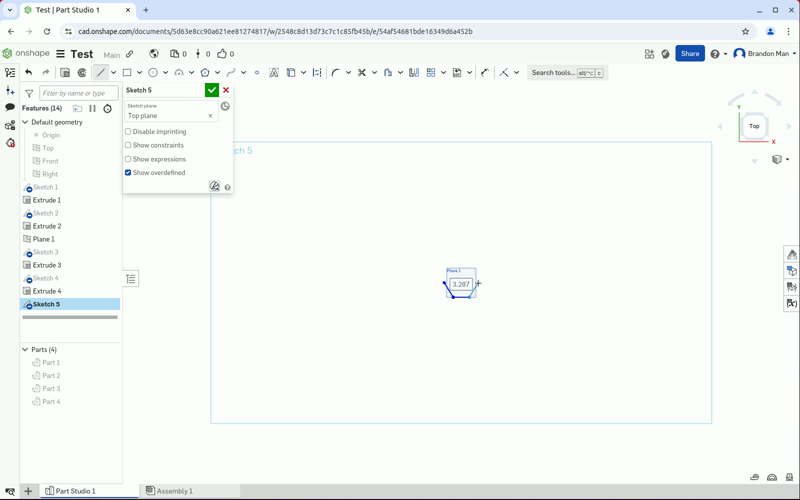
click(478, 282)
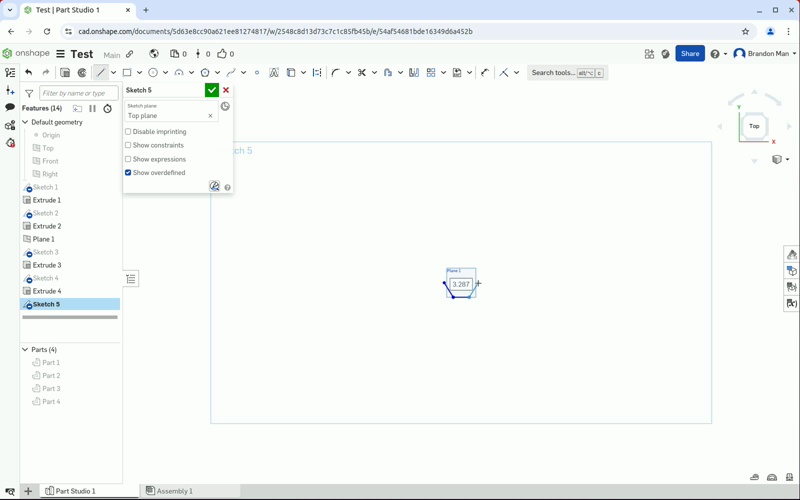
key_up(shift)
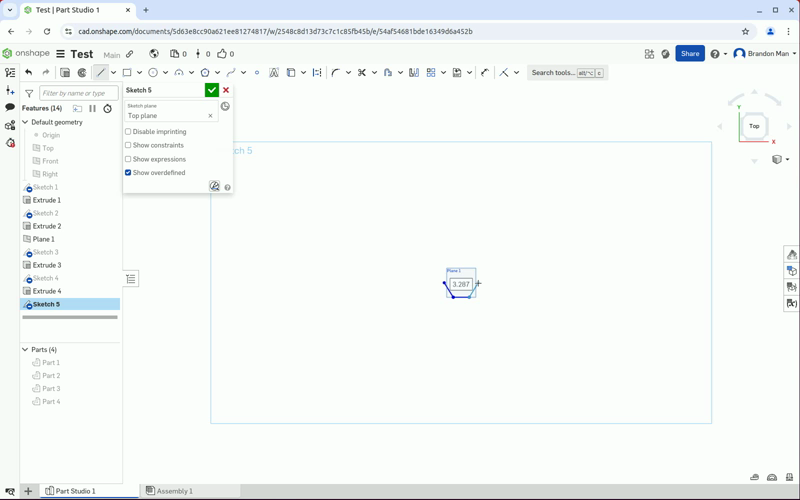
key_down(shift)
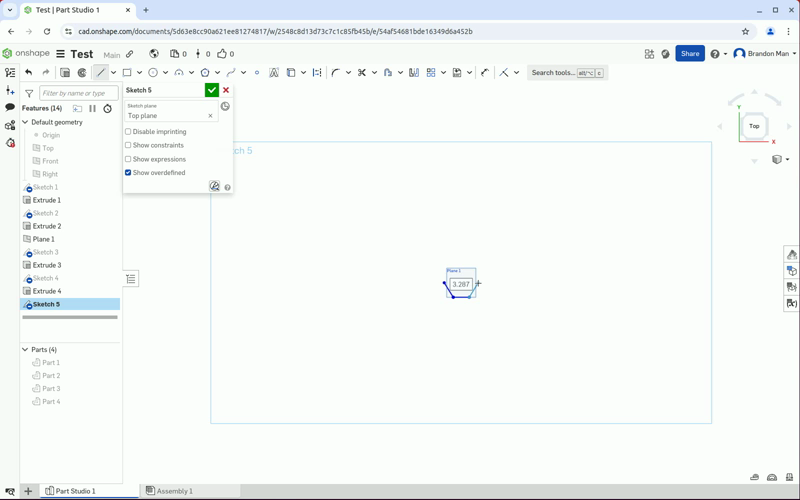
mouse_move(508, 282)
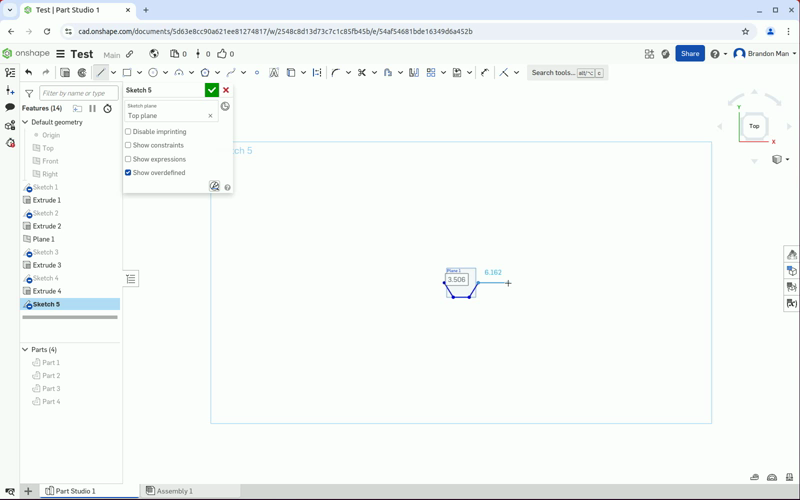
mouse_move(469, 268)
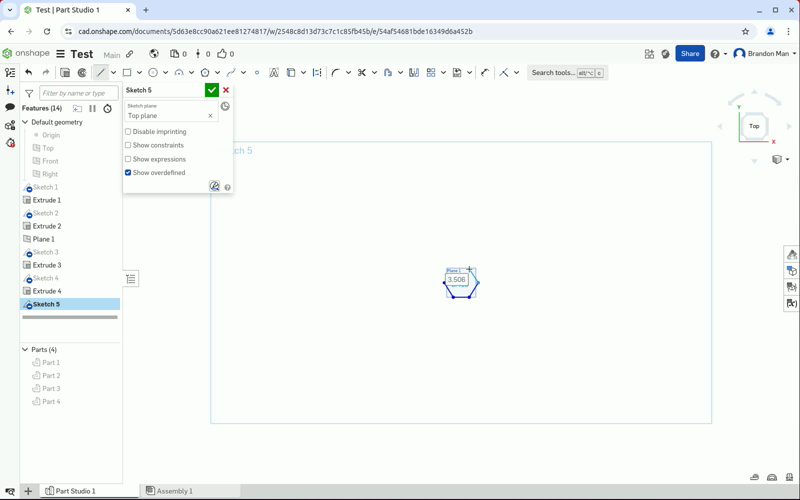
click(469, 268)
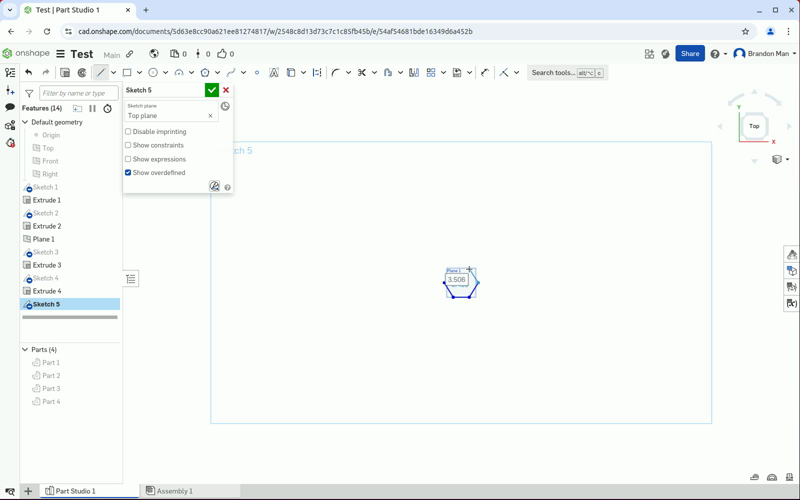
key_up(shift)
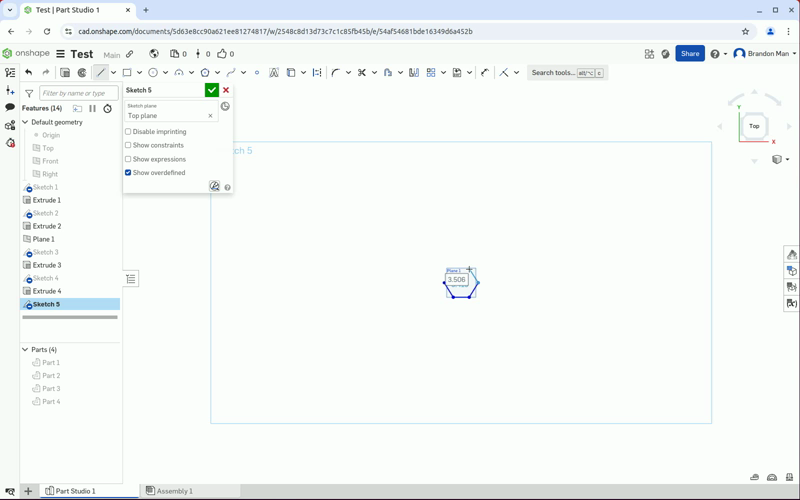
key_down(shift)
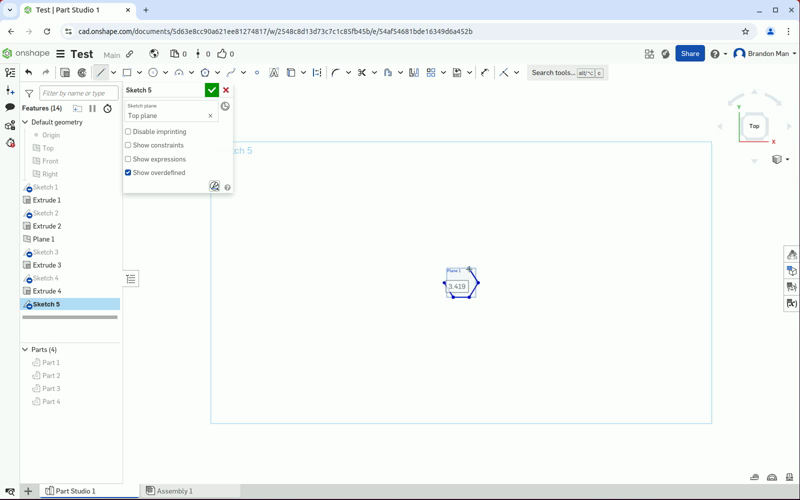
mouse_move(499, 268)
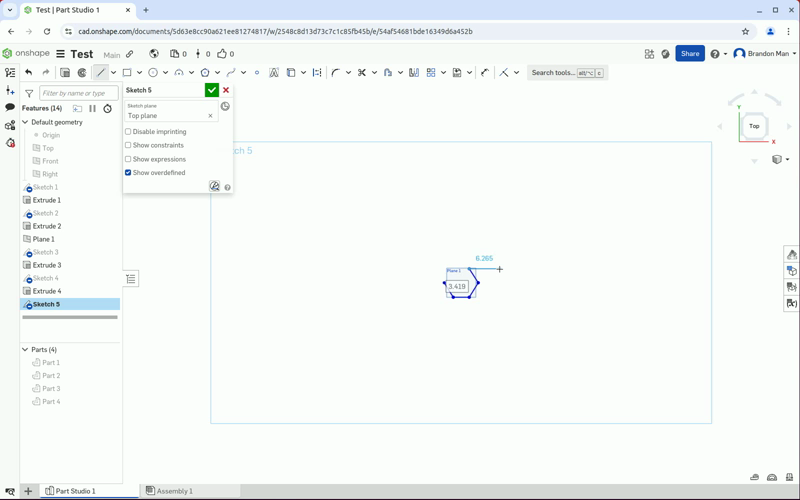
mouse_move(453, 268)
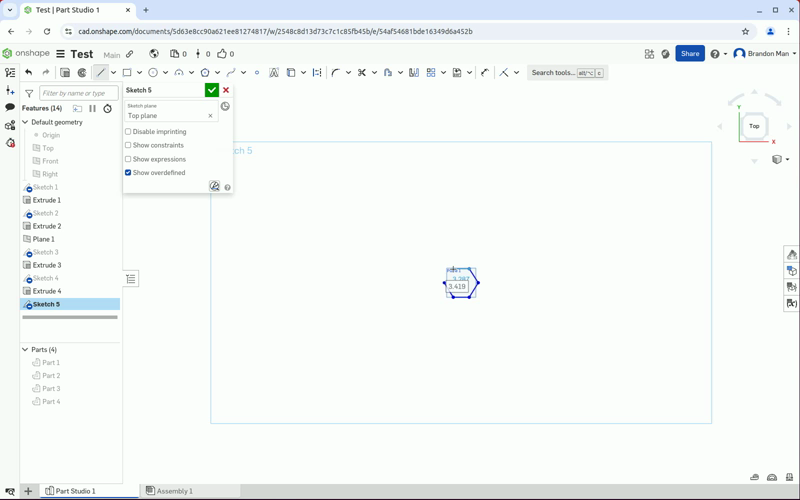
click(453, 268)
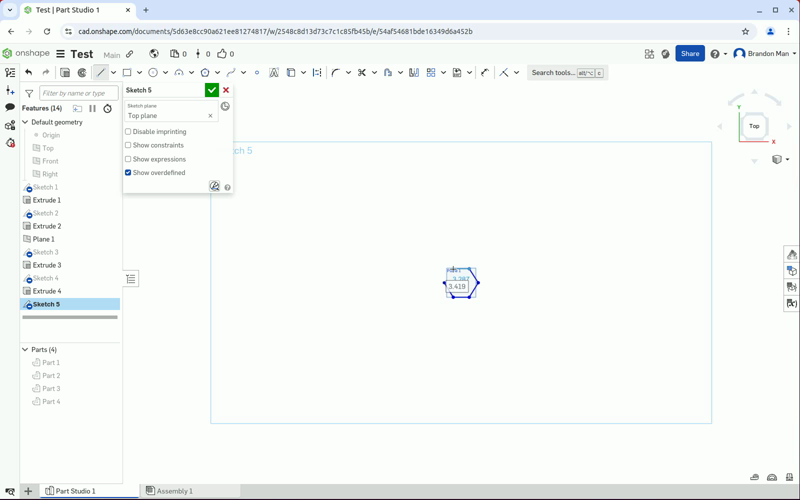
key_up(shift)
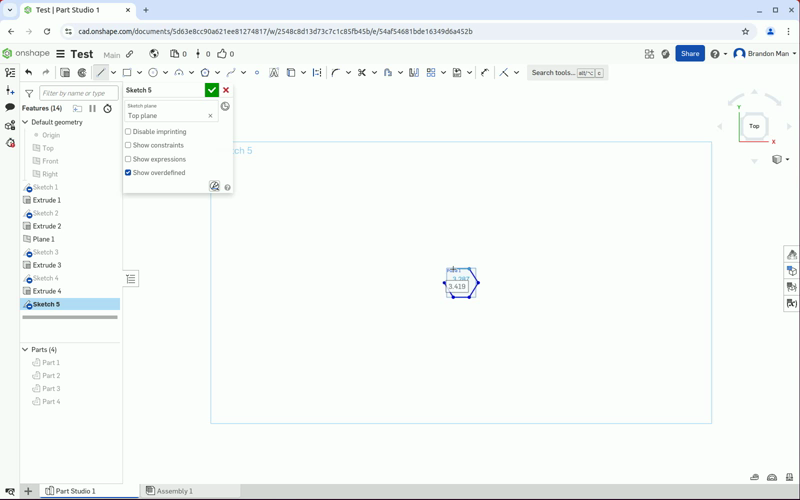
mouse_move(483, 268)
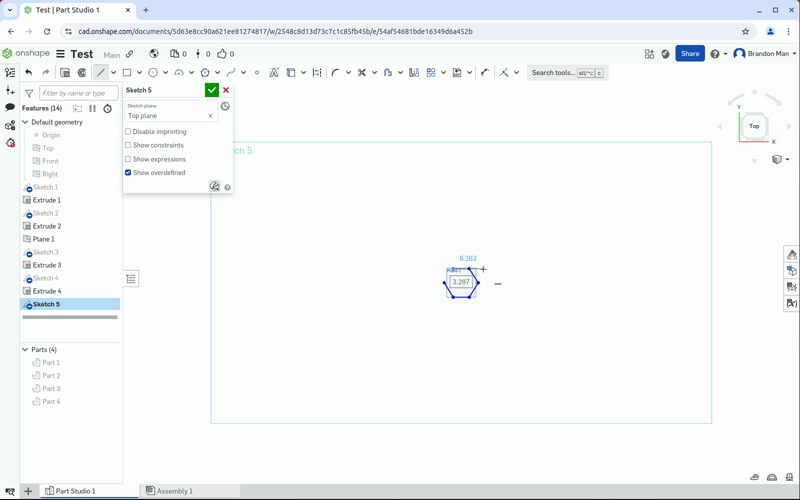
key_down(shift)
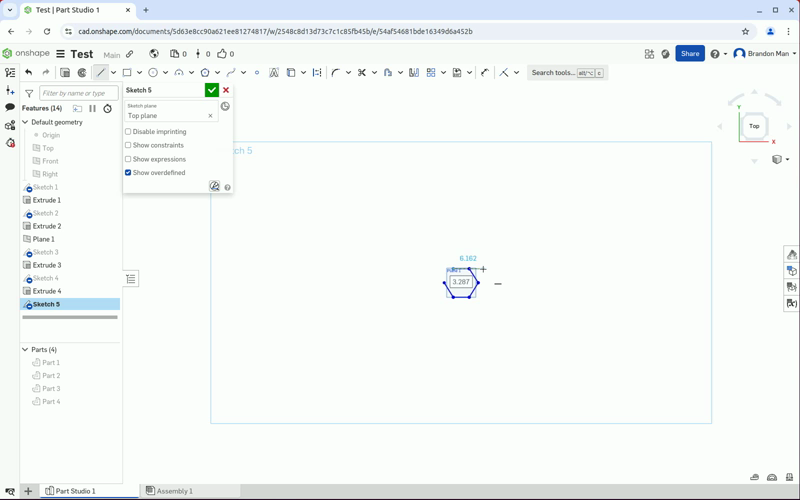
mouse_move(444, 282)
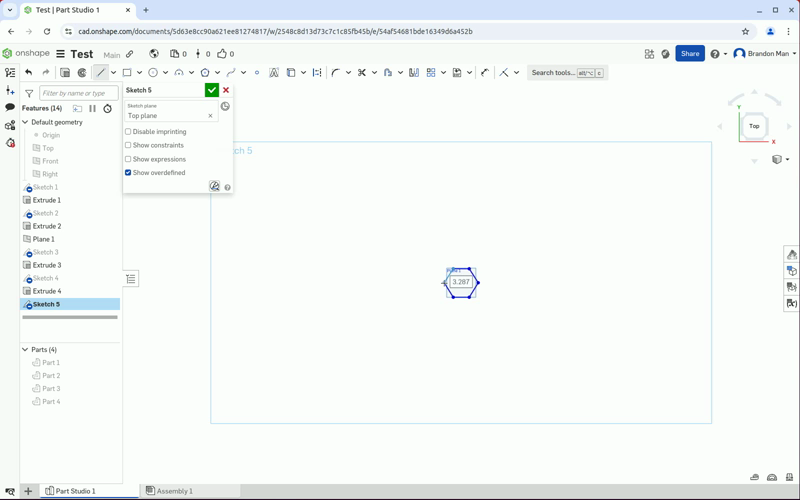
key_up(shift)
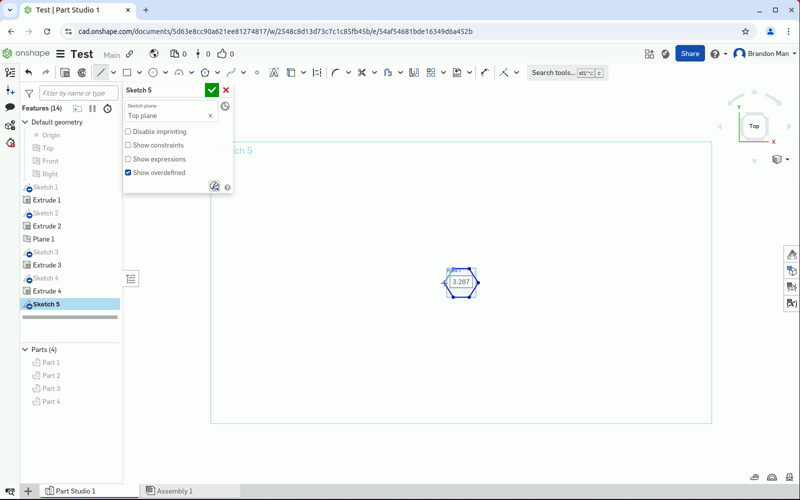
click(444, 282)
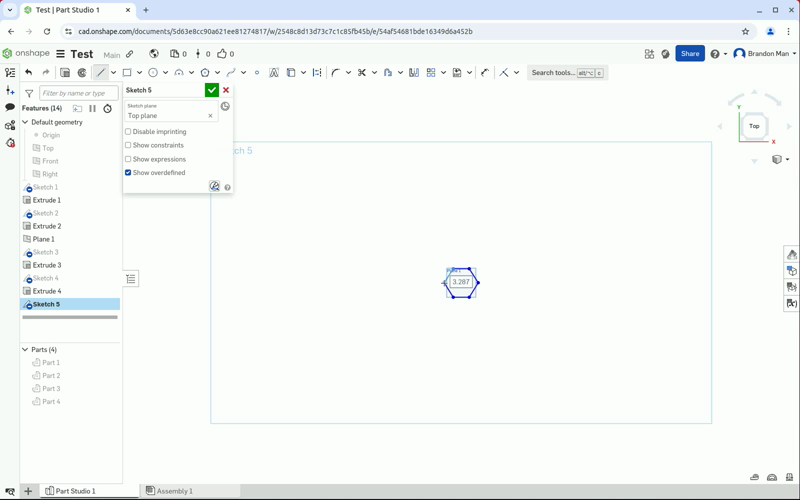
key(esc)
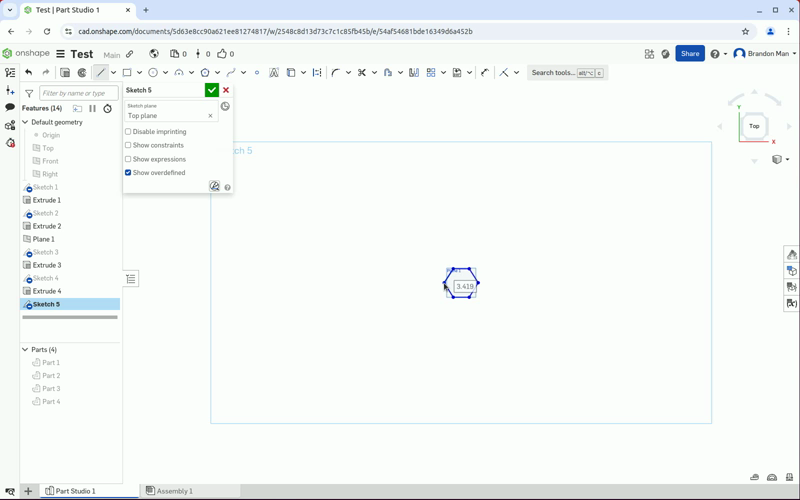
key(c)
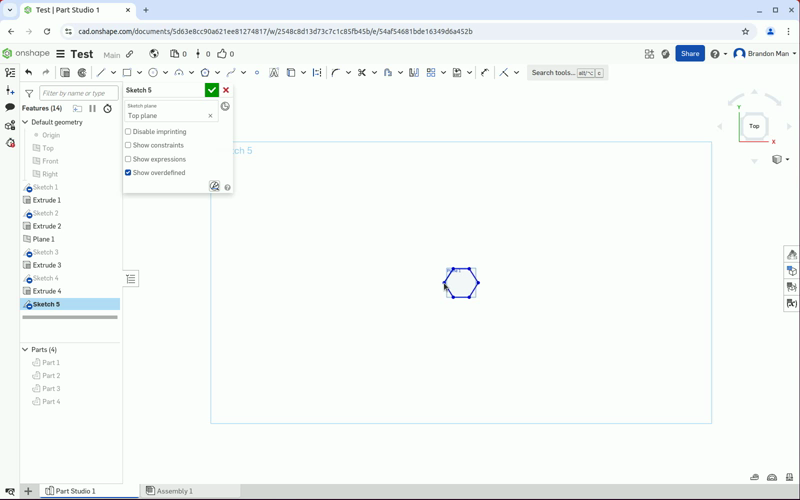
key_down(shift)
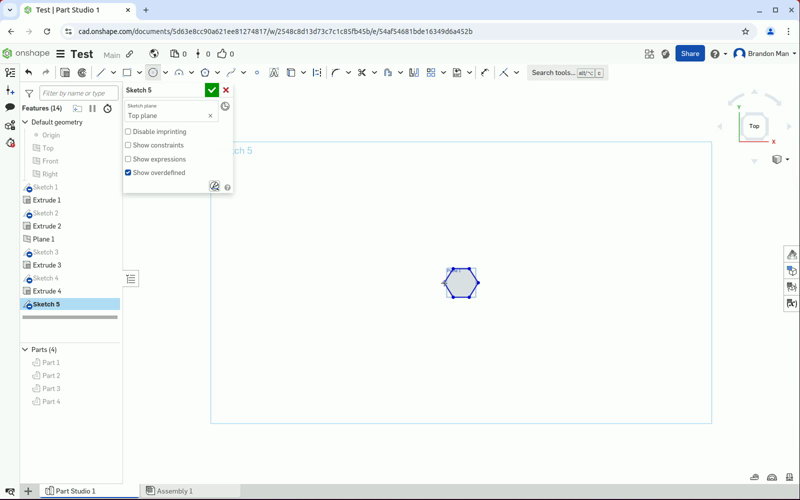
mouse_move(461, 282)
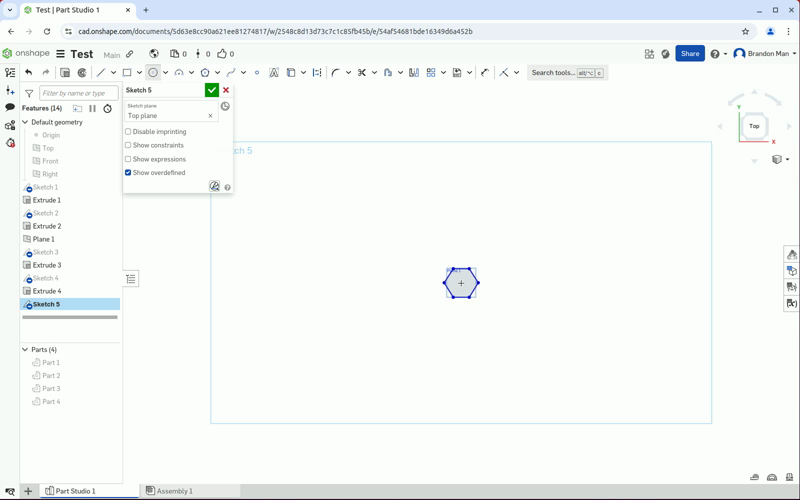
click(461, 282)
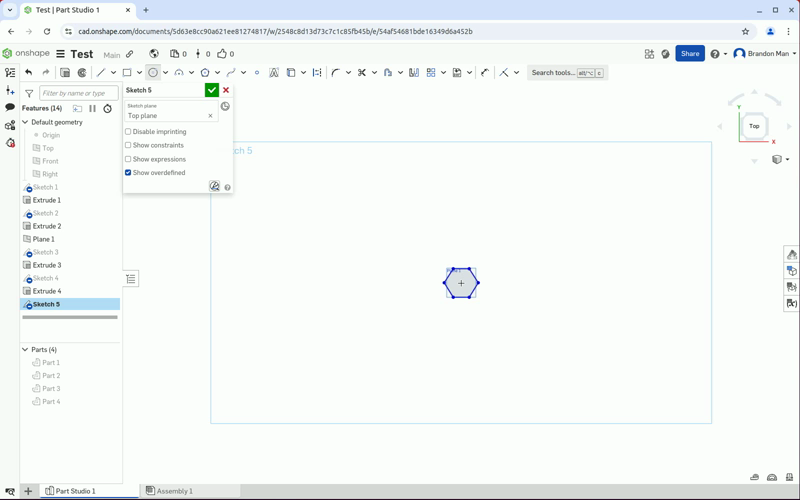
key_up(shift)
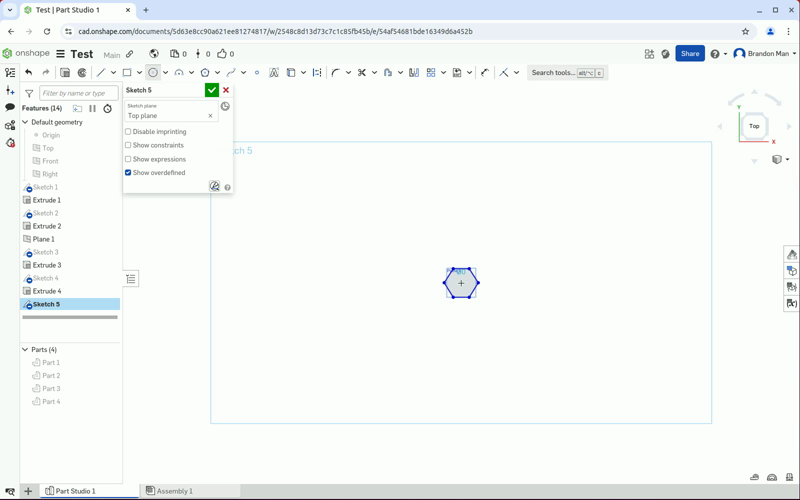
mouse_move(469, 282)
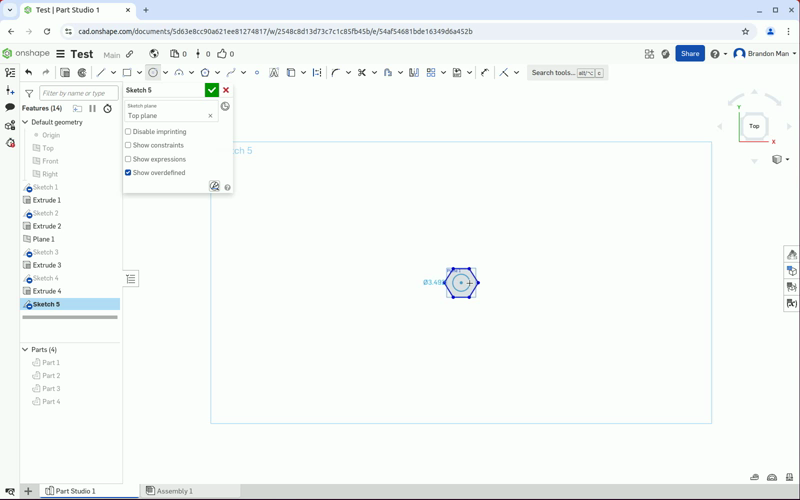
click(469, 282)
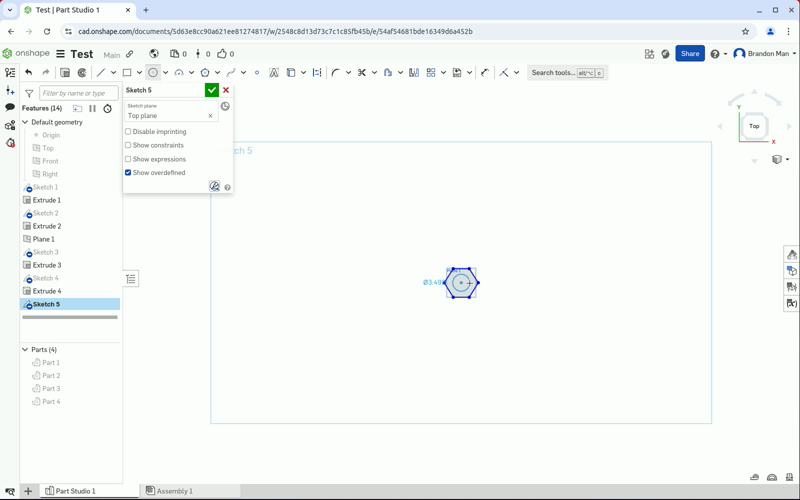
key(esc)
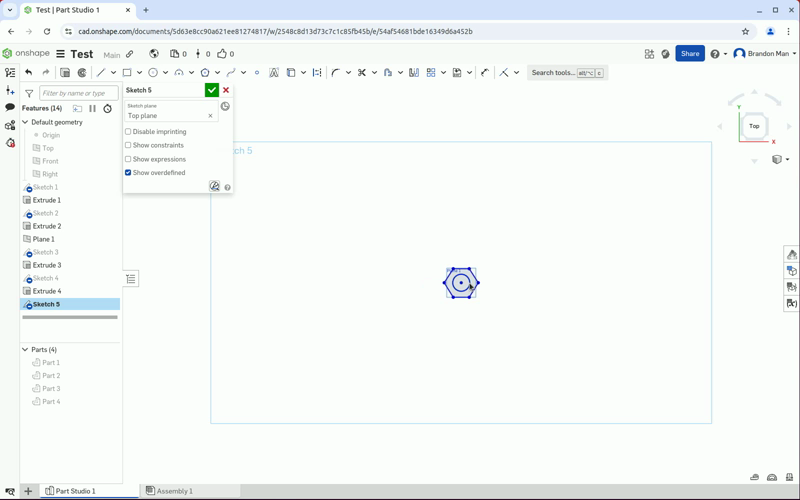
mouse_move(458, 296)
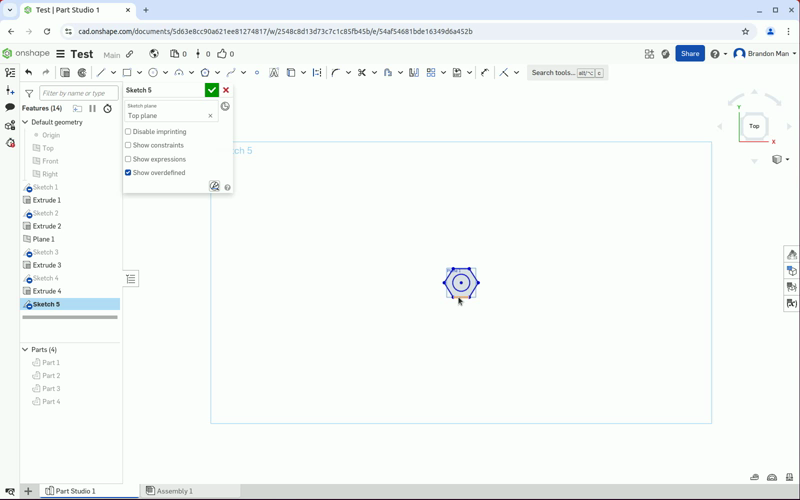
scroll(6)
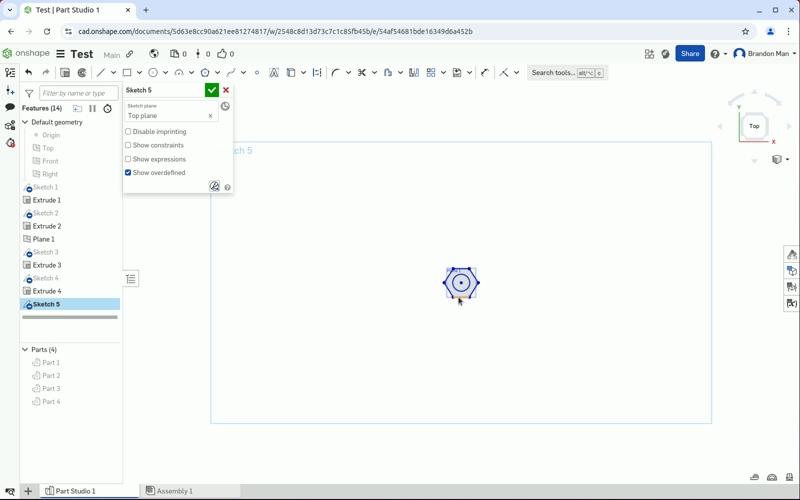
scroll(6)
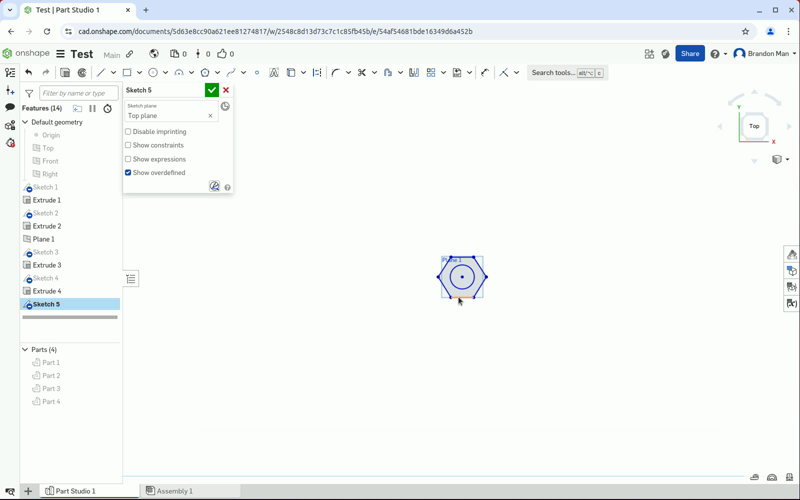
scroll(6)
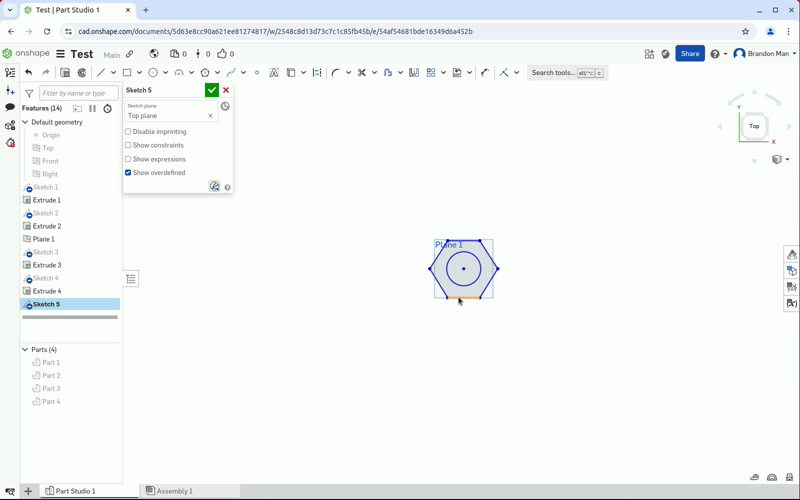
scroll(6)
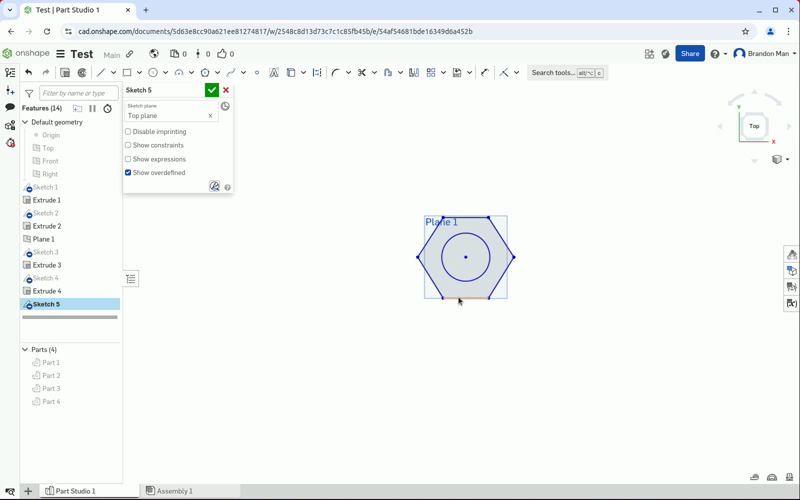
scroll(6)
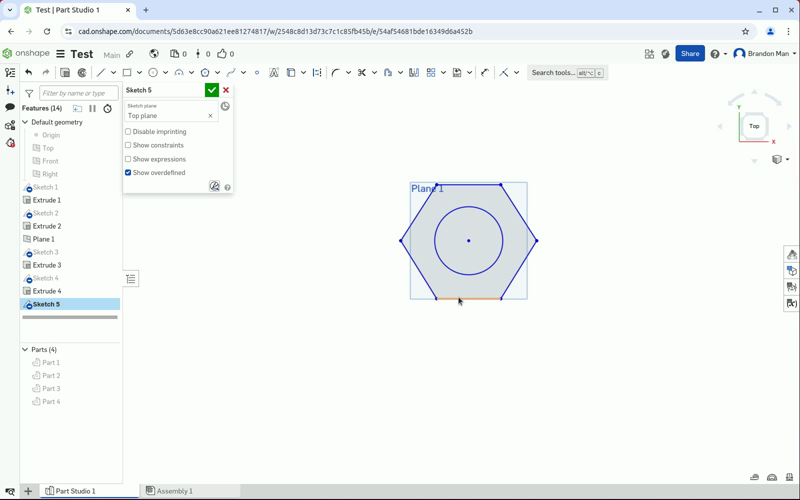
scroll(6)
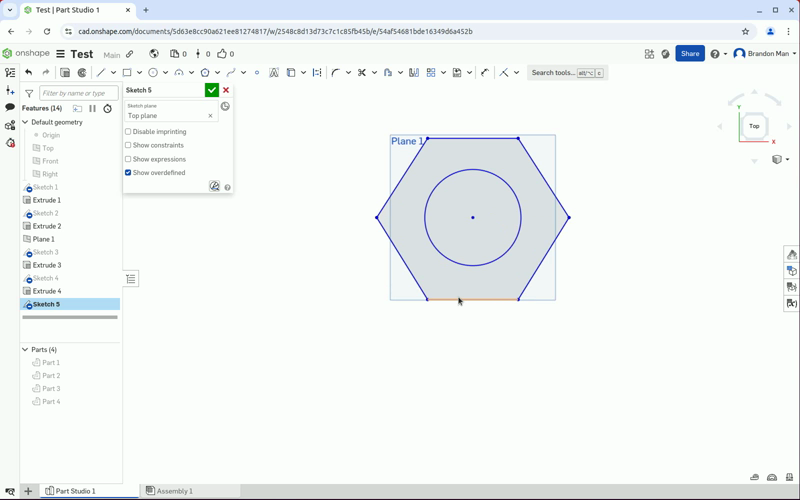
scroll(6)
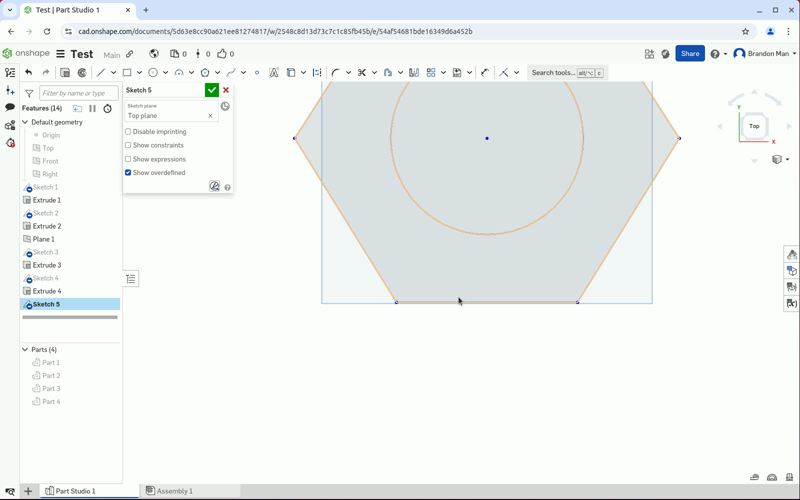
click(458, 296)
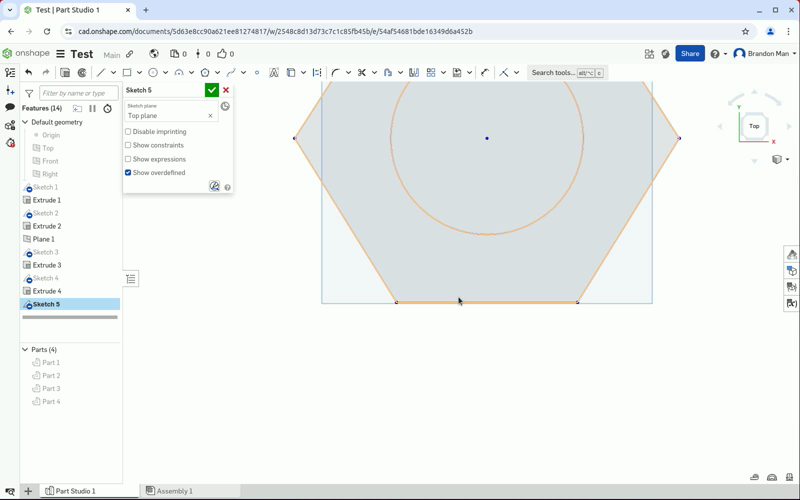
scroll(-6)
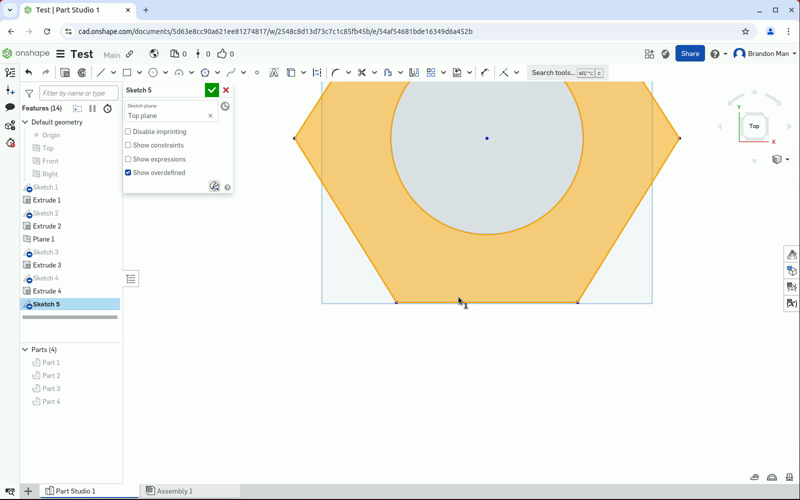
scroll(-6)
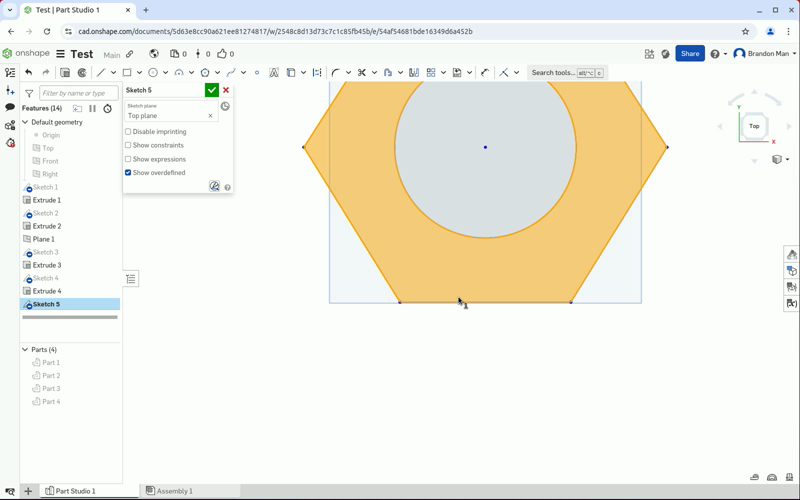
scroll(-6)
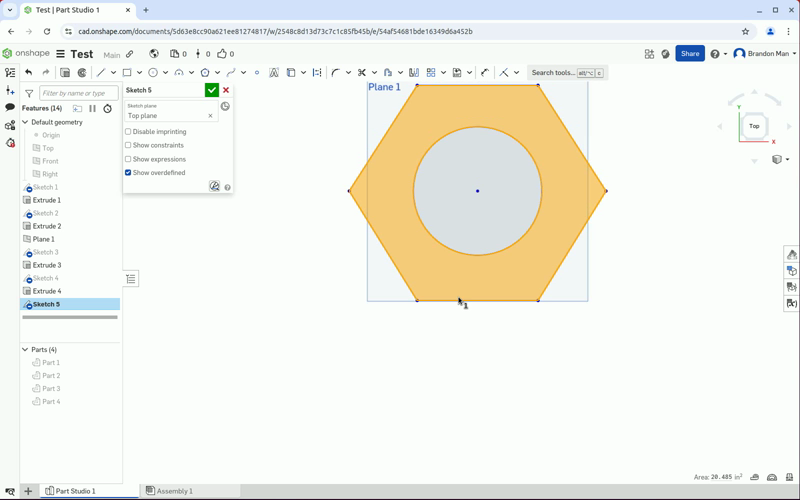
scroll(-6)
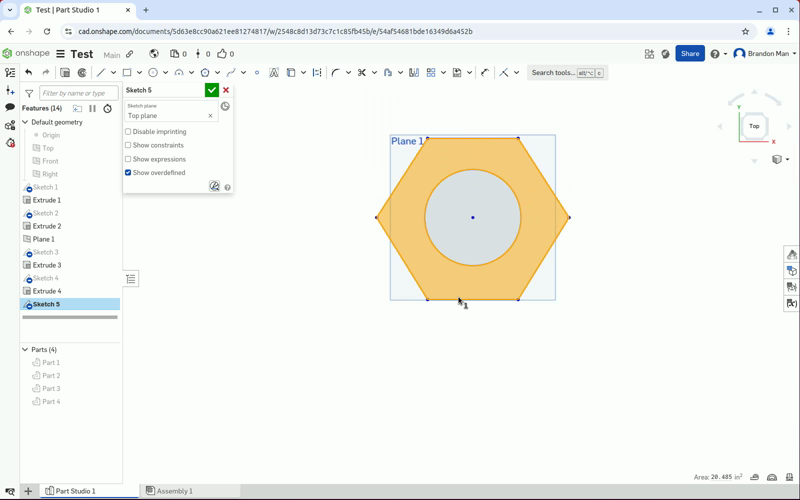
scroll(-6)
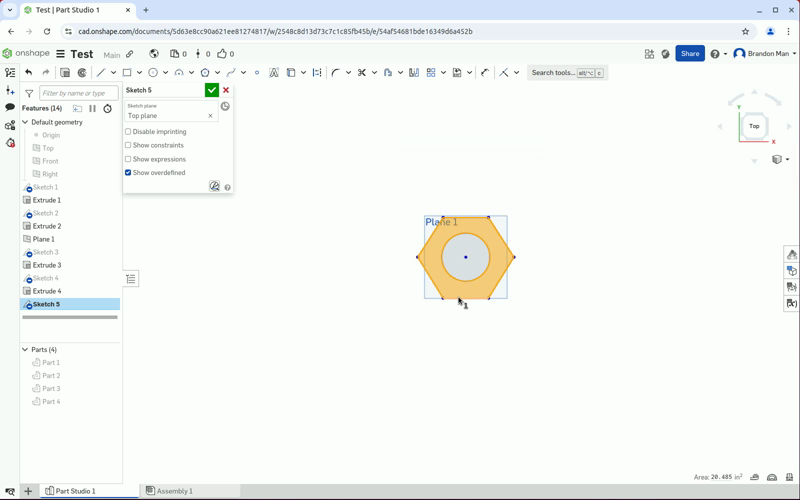
scroll(-6)
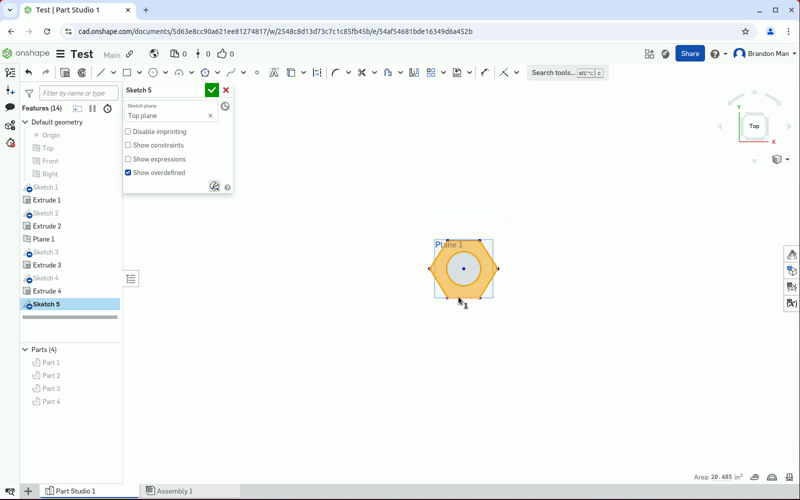
scroll(-6)
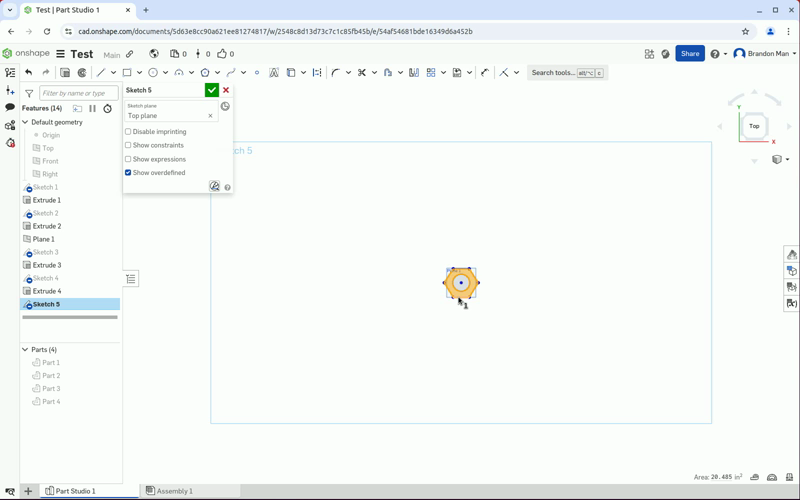
mouse_move(73, 352)
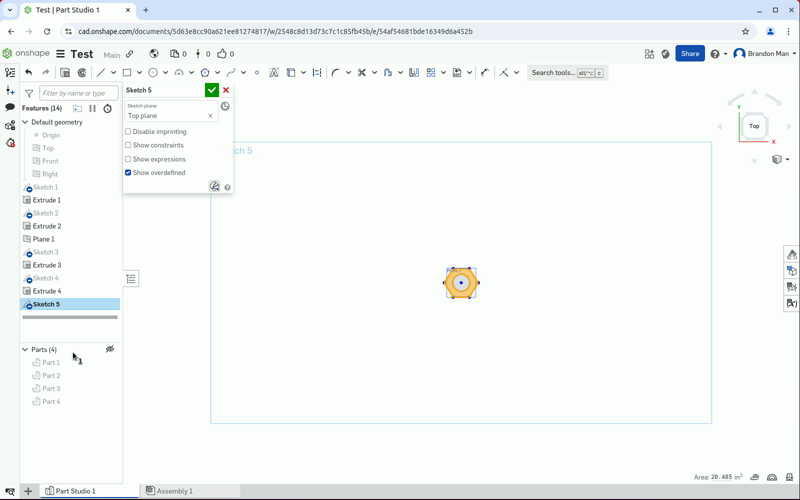
key(shift+y)
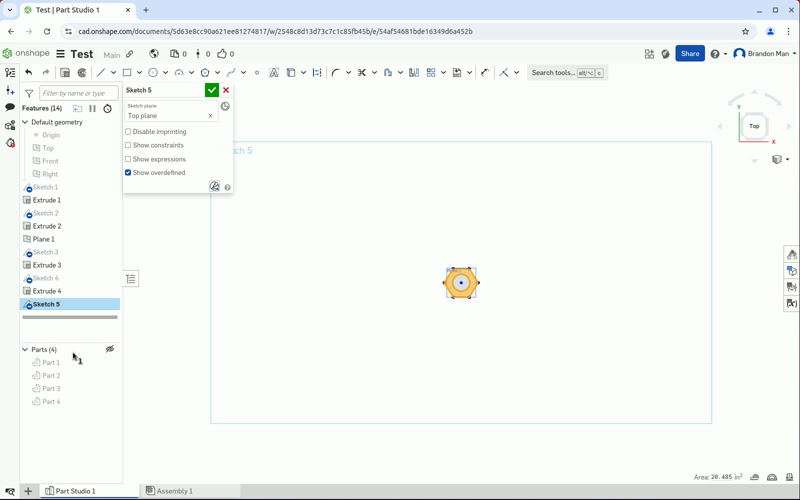
key(shift+e)
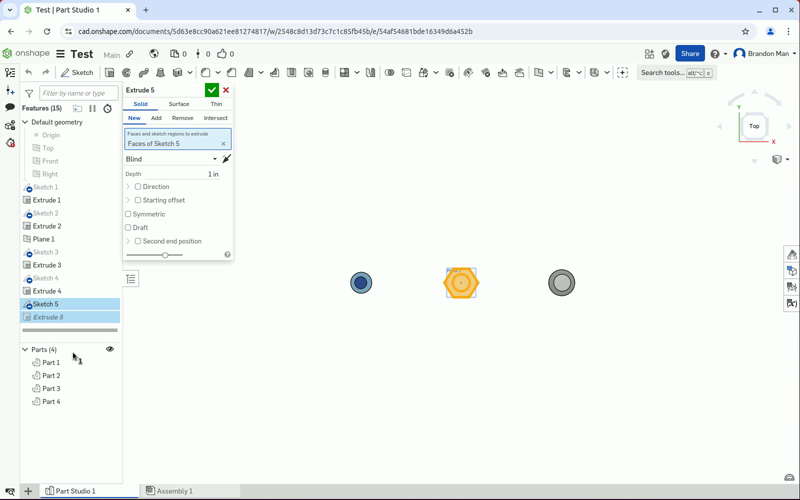
mouse_move(143, 106)
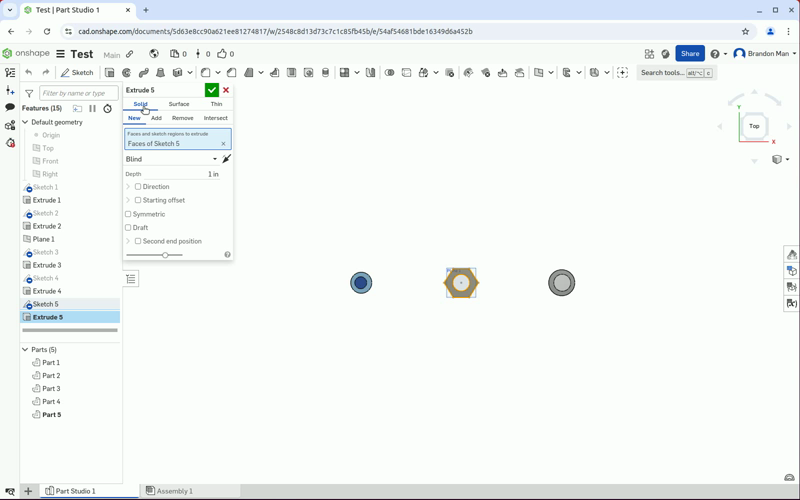
click(143, 106)
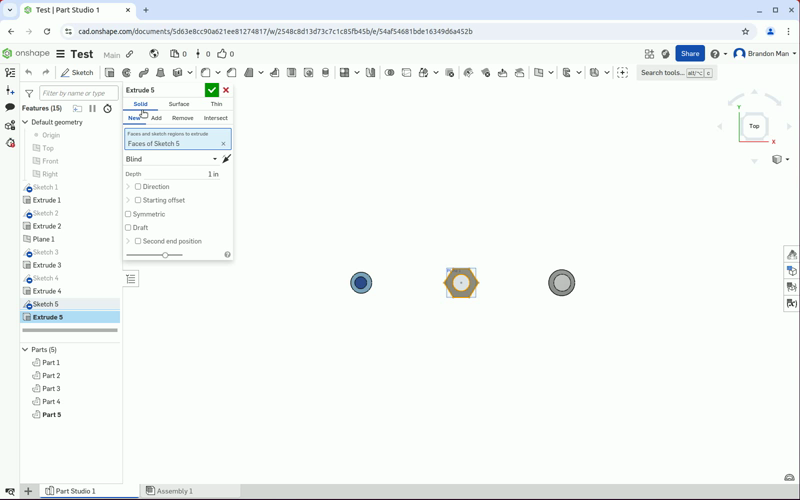
mouse_move(137, 120)
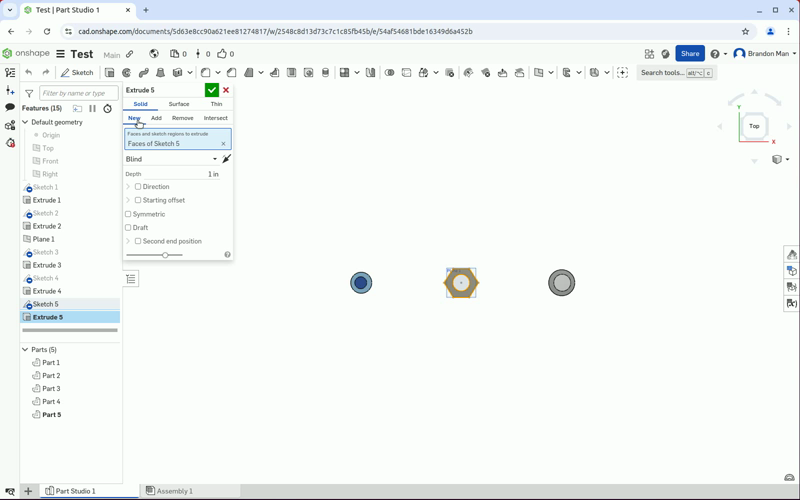
click(137, 120)
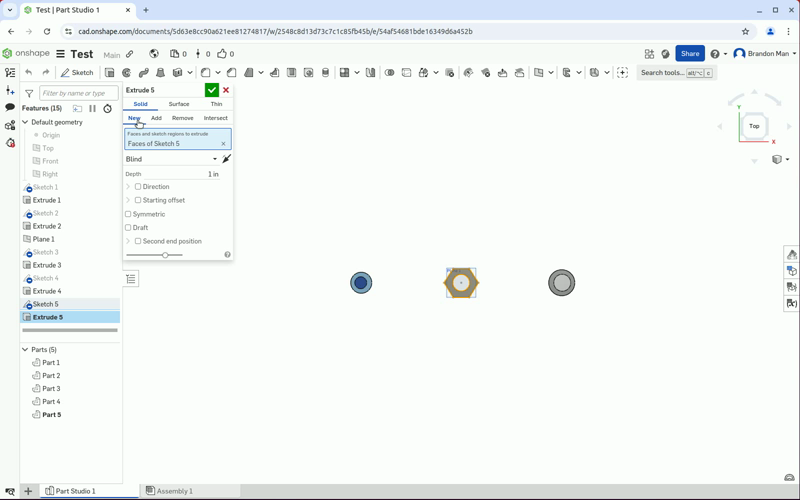
key(tab, 4)
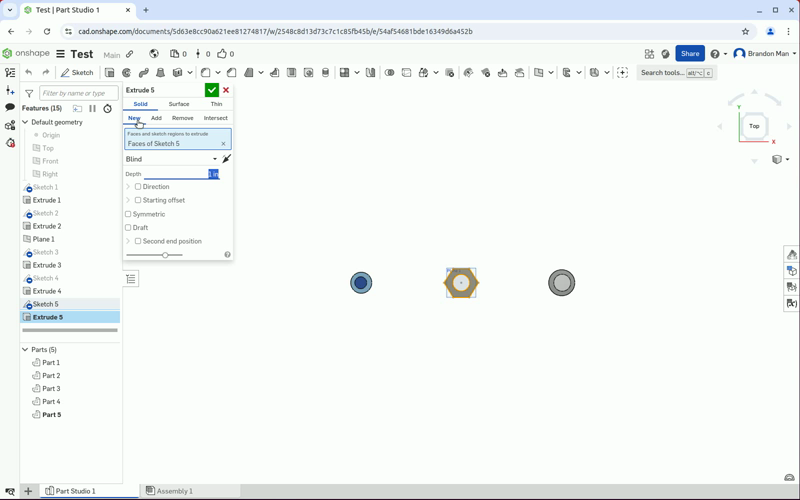
text(2.648)
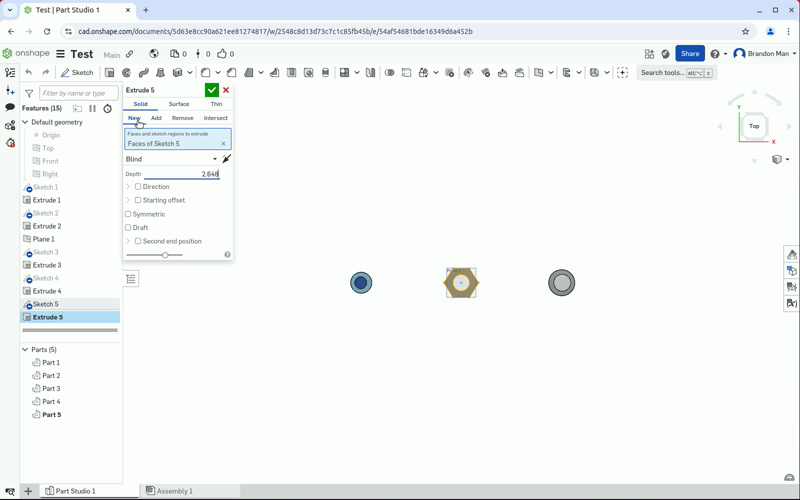
key(enter)
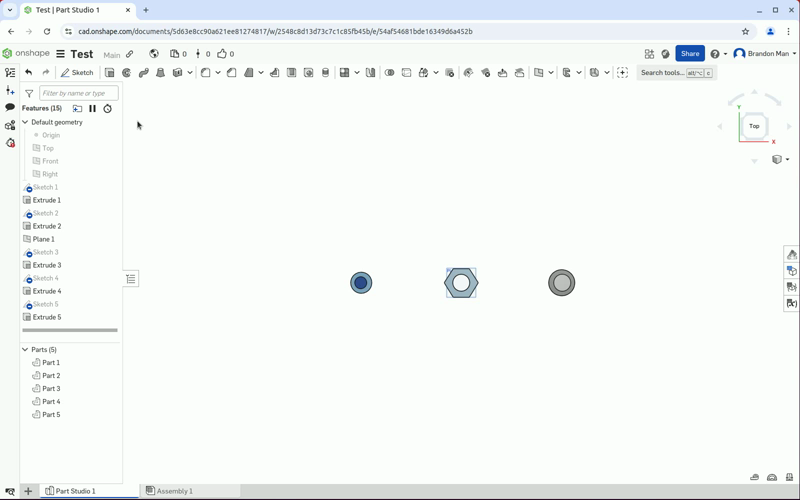
key(shift+h)
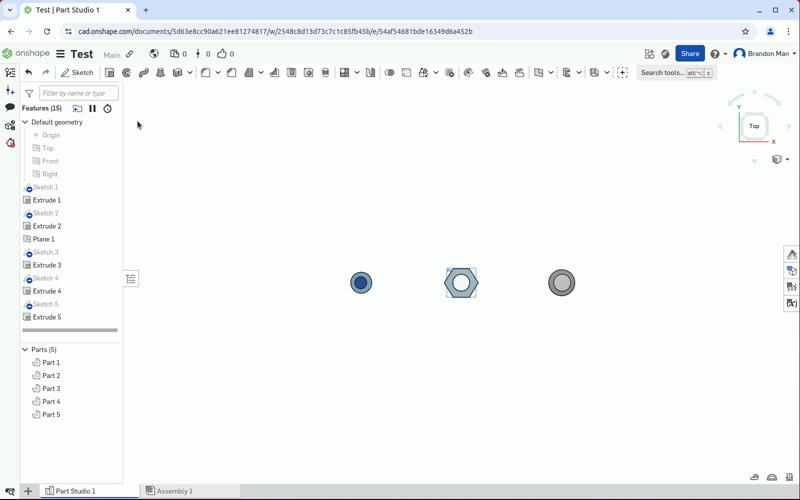
key(shift+h)
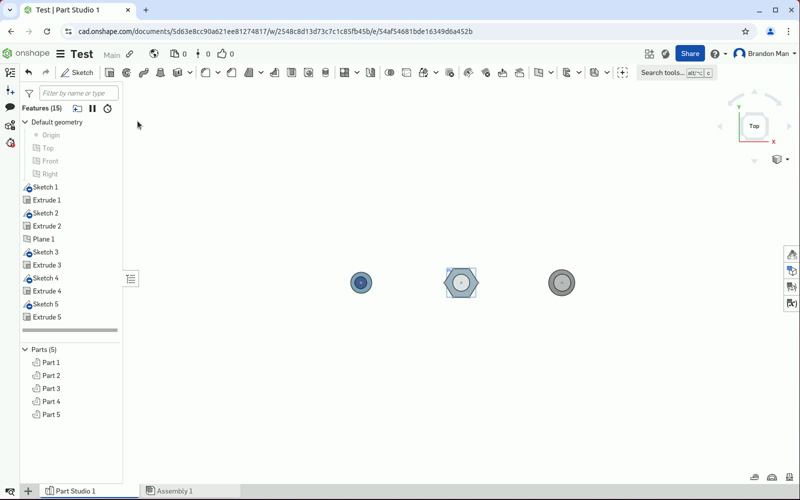
key(shift+7)
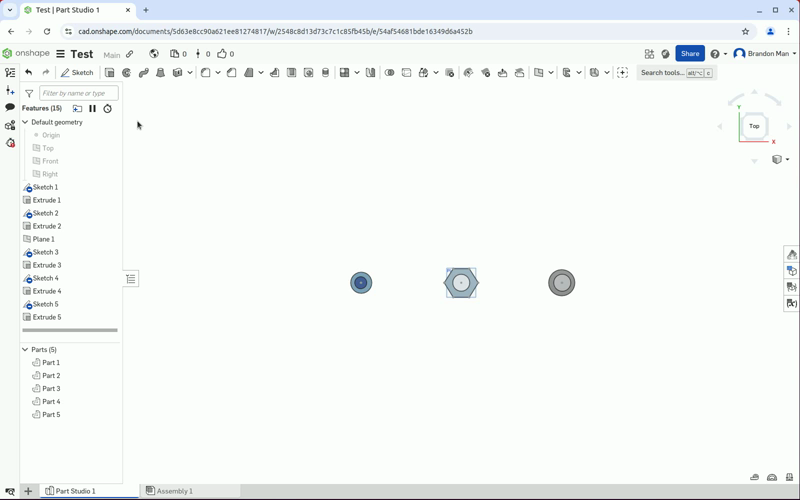
key(up, 3)
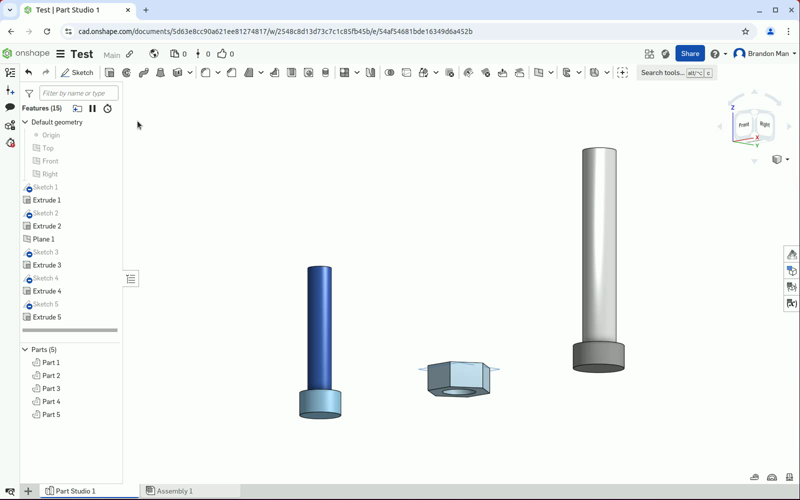
key(left, 3)
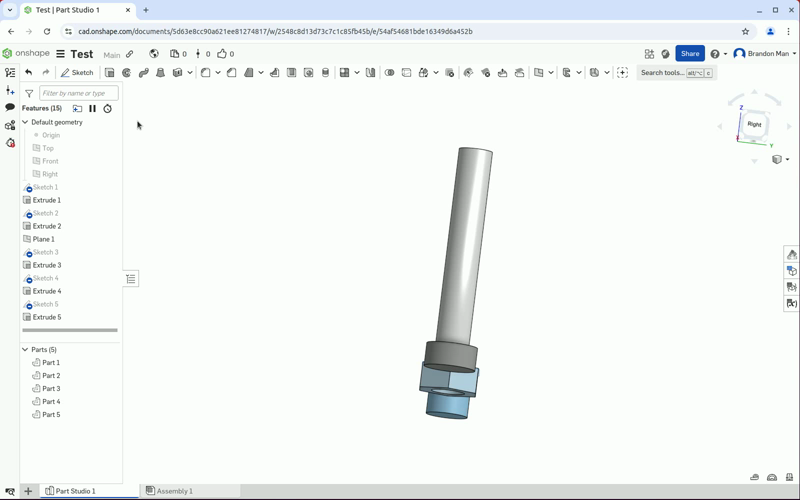
key(right, 3)
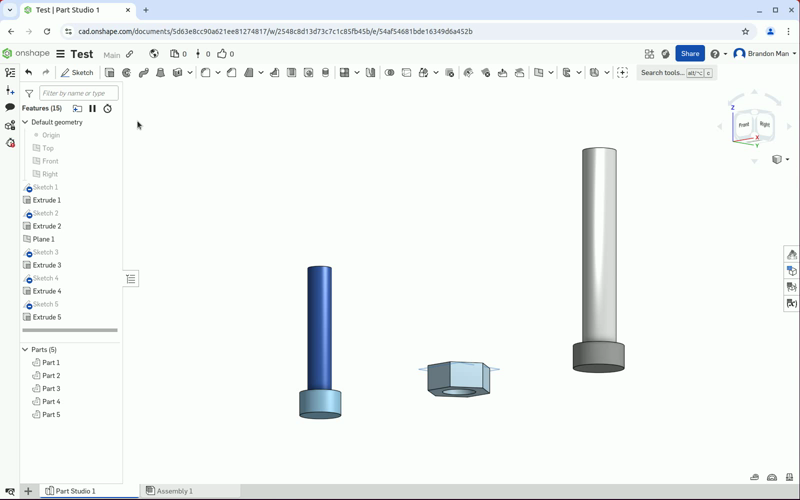
key(down, 3)
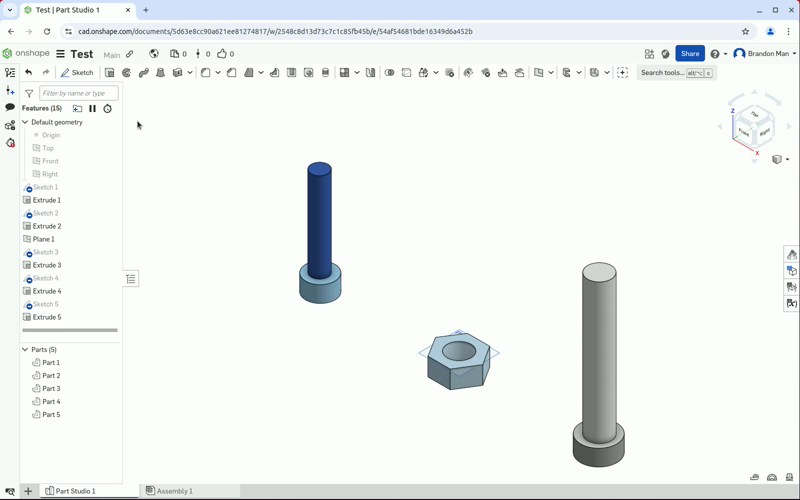
mouse_move(73, 189)
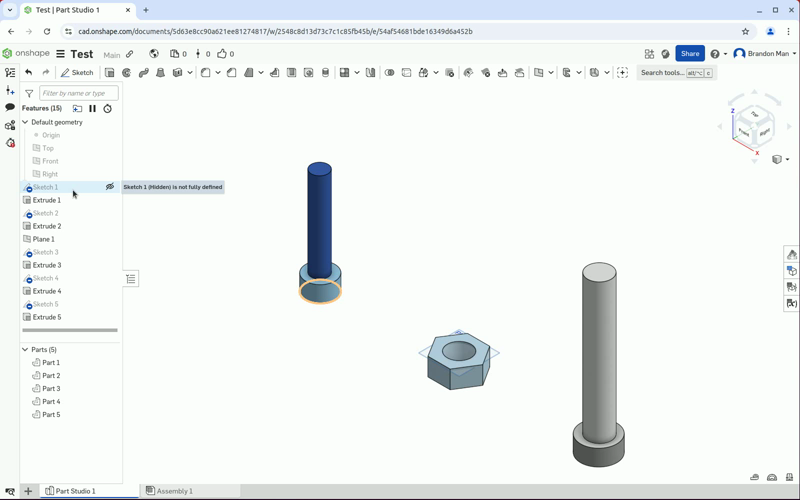
click(73, 189)